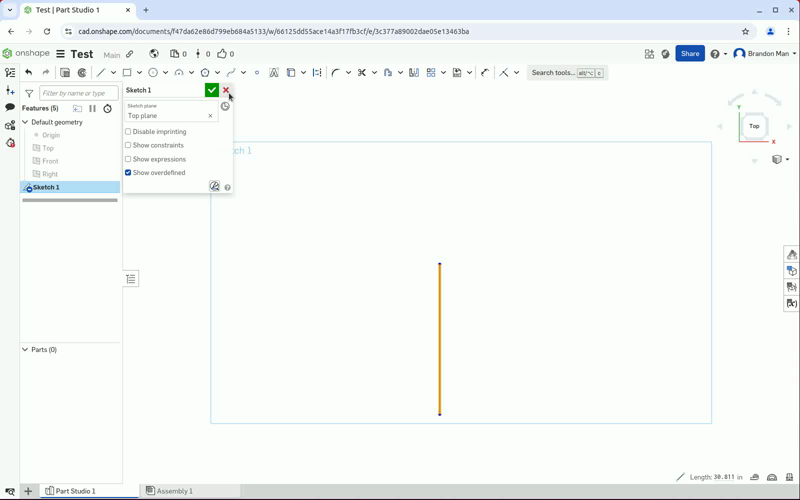
key(shift+h)
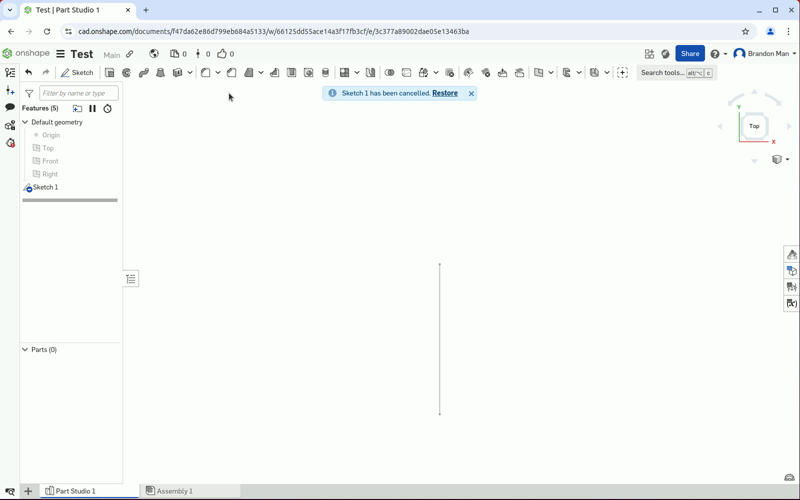
mouse_move(73, 352)
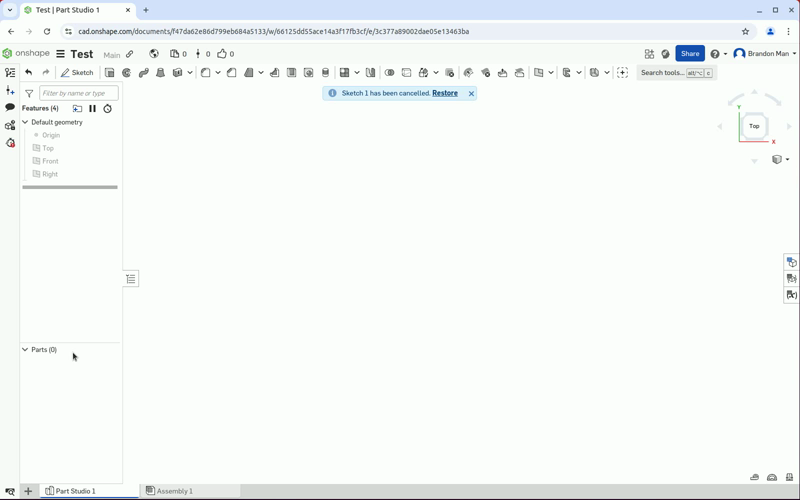
key(y)
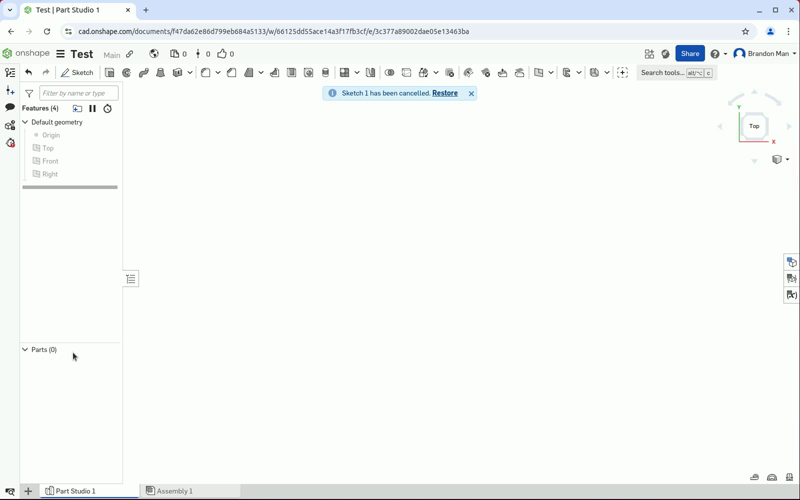
key(shift+p)
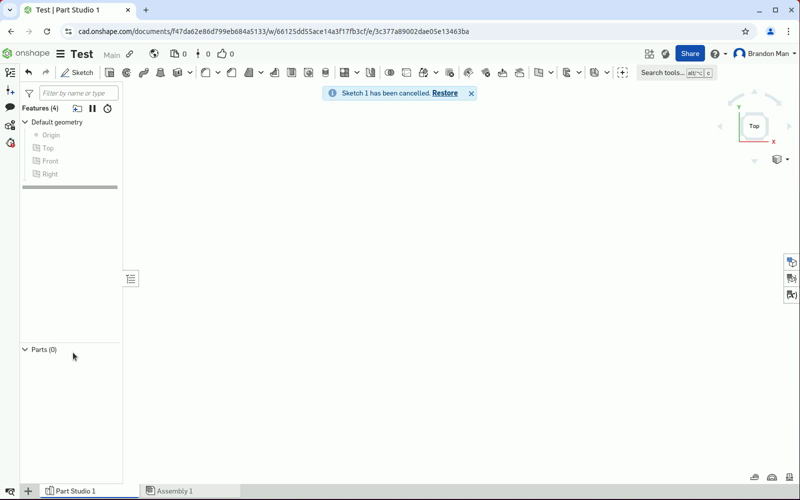
key(space)
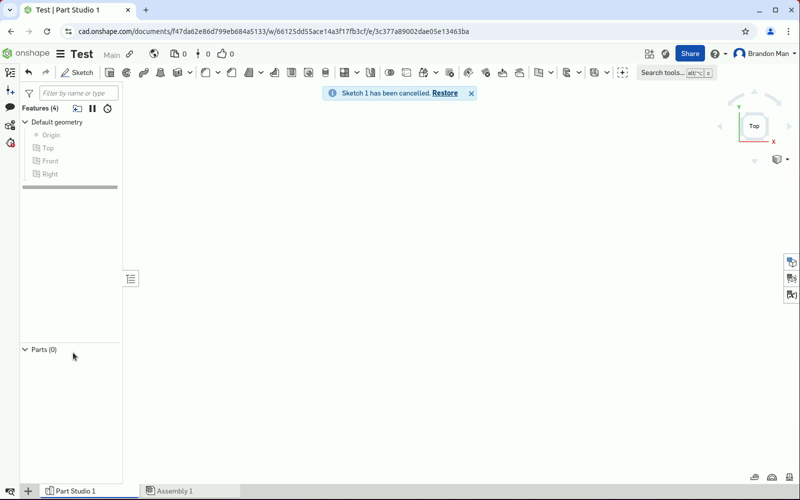
key_down(shift)
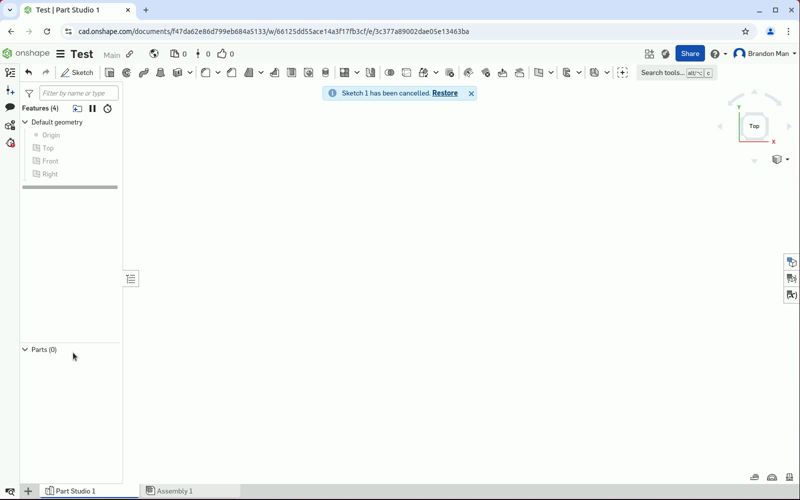
key(up)
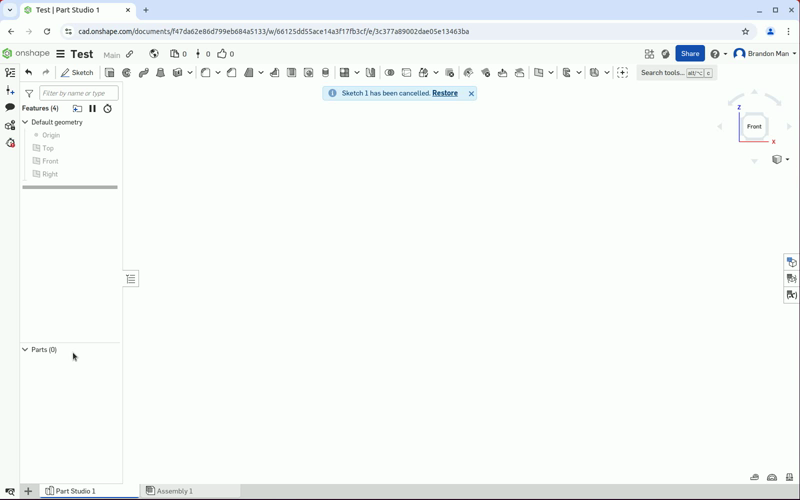
key_up(shift)
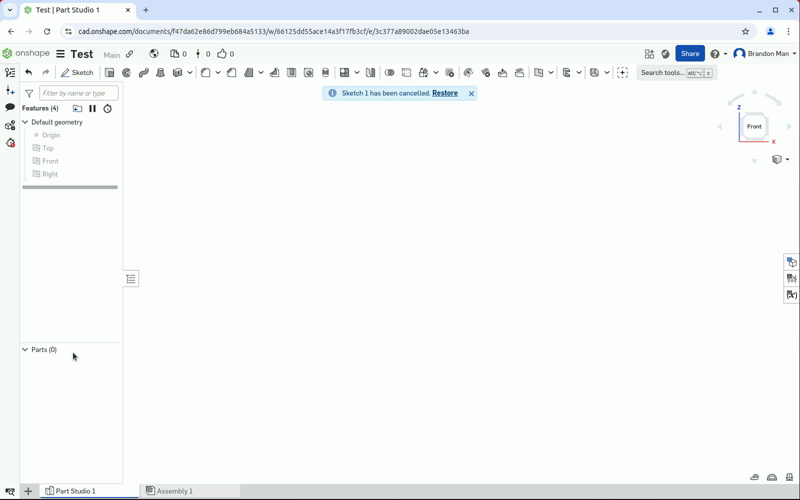
key(space)
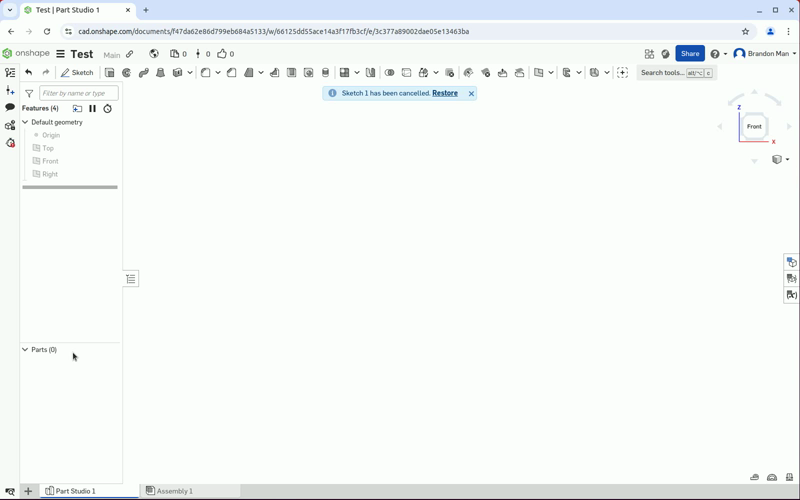
key_down(shift)
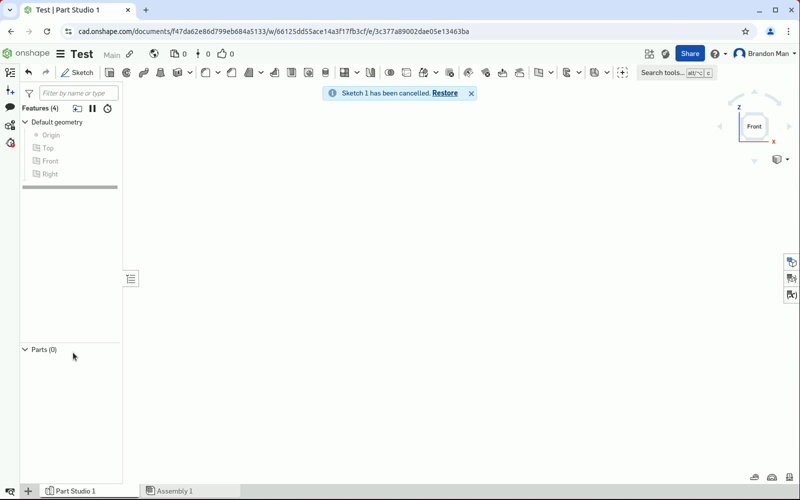
key(left)
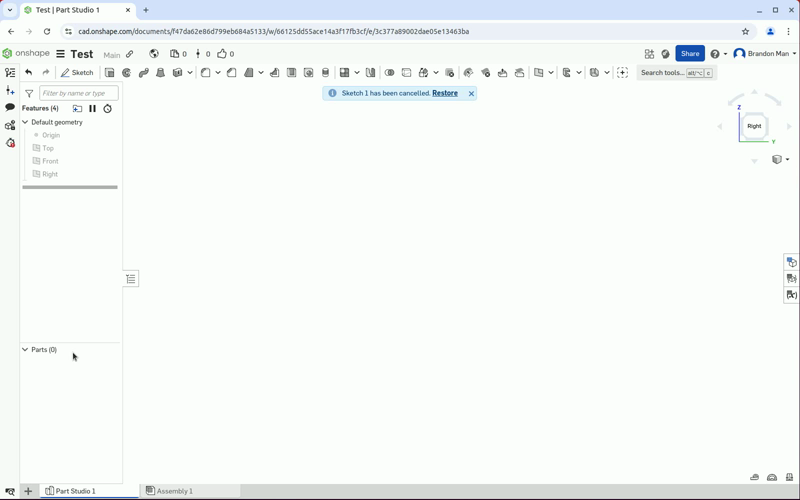
key_up(shift)
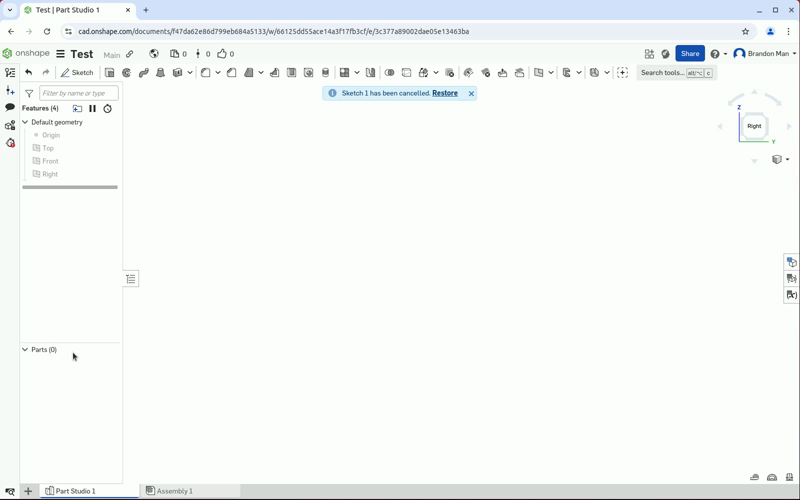
mouse_move(73, 352)
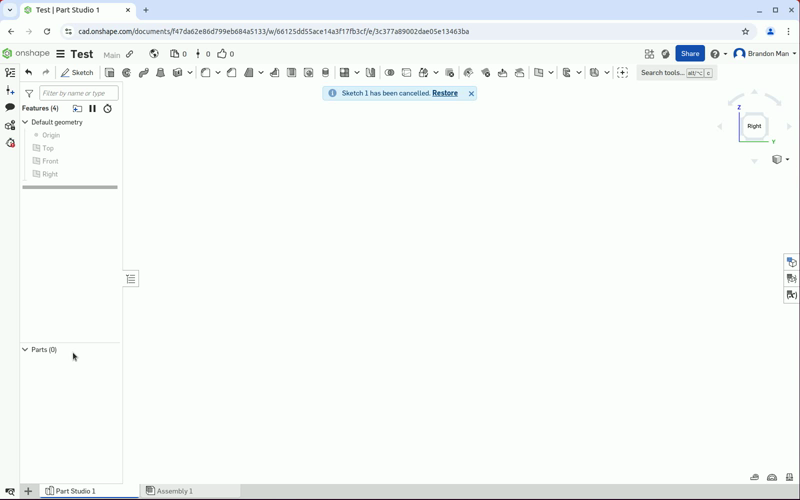
key(shift+y)
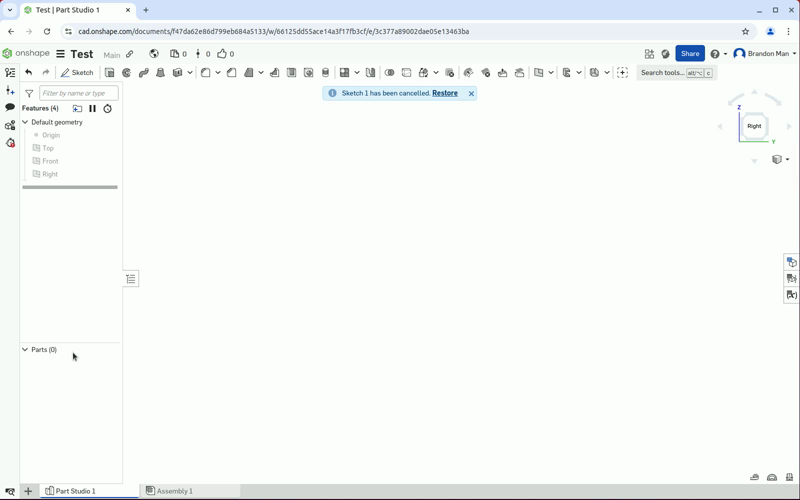
key(shift+s)
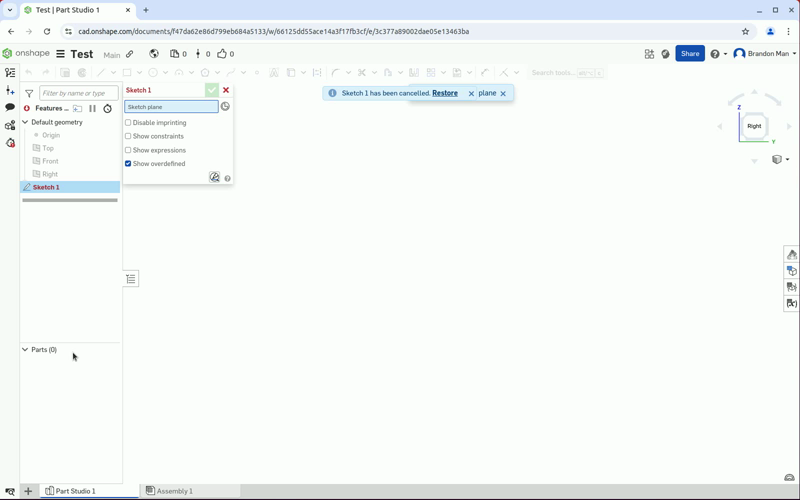
mouse_move(73, 176)
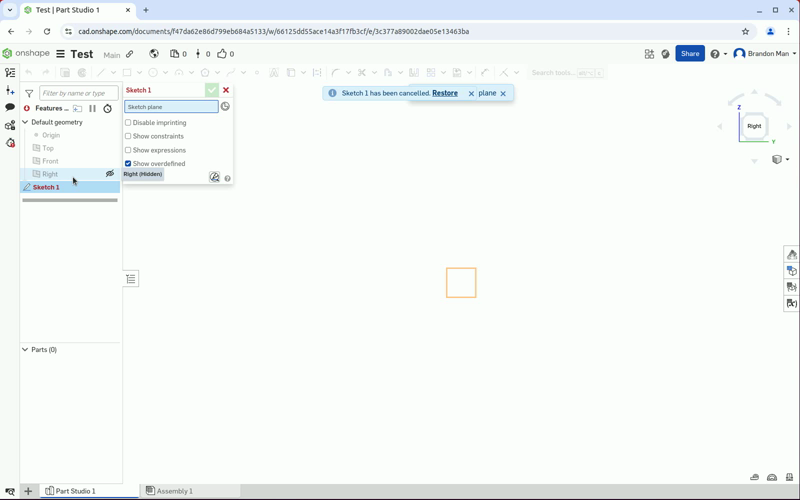
click(73, 176)
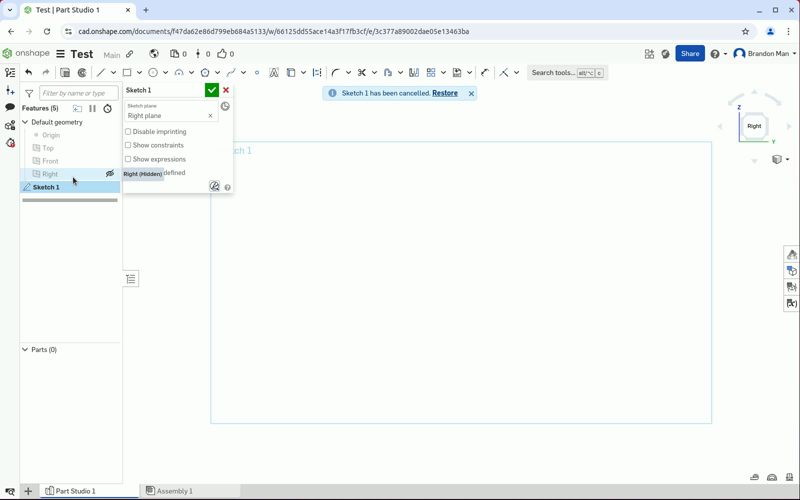
mouse_move(73, 352)
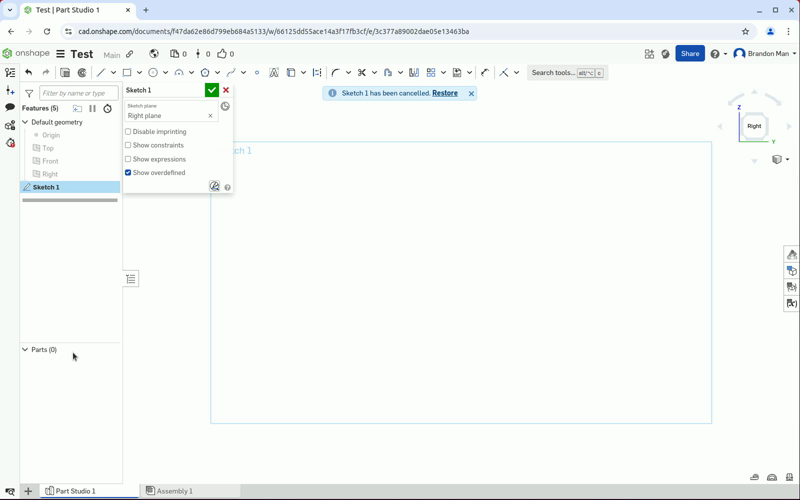
key(y)
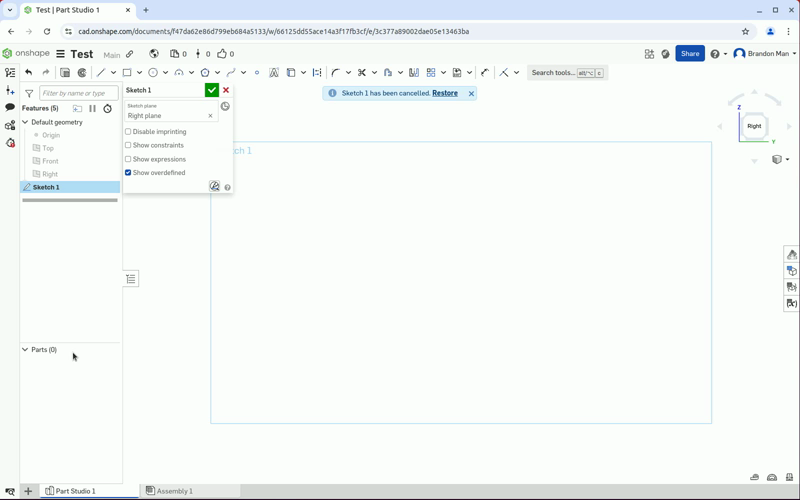
key(l)
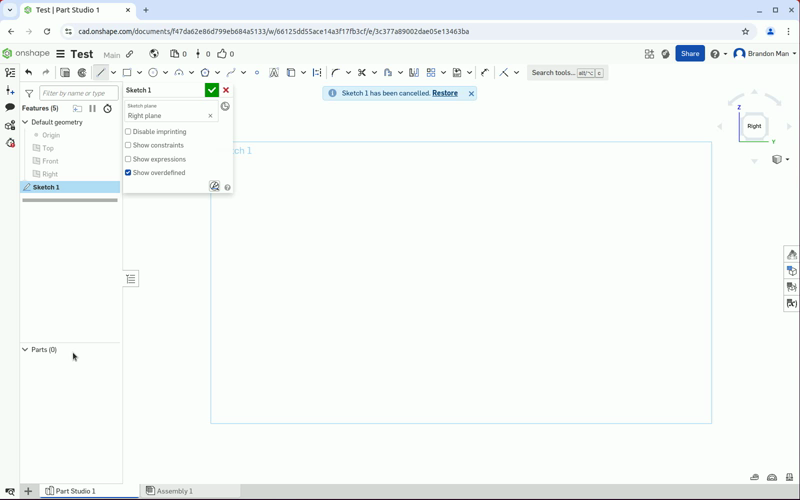
key_down(shift)
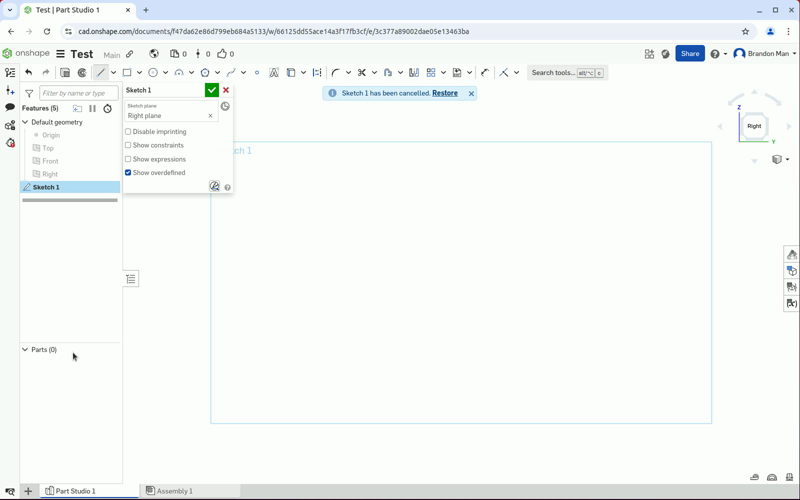
mouse_move(422, 282)
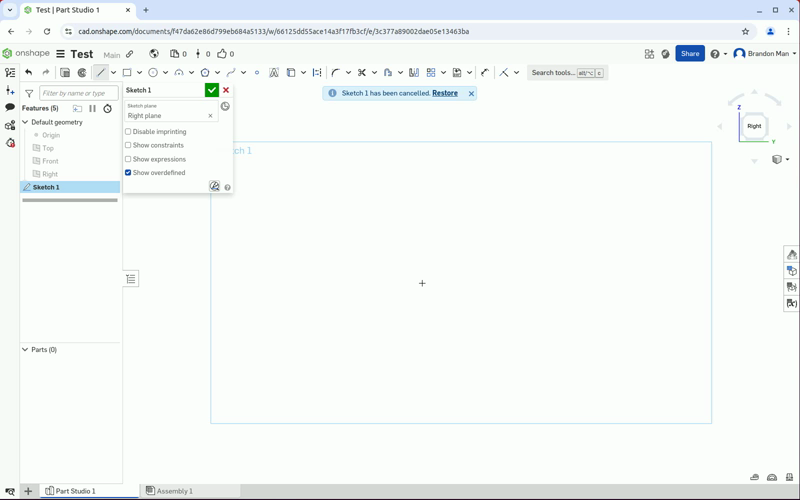
click(422, 282)
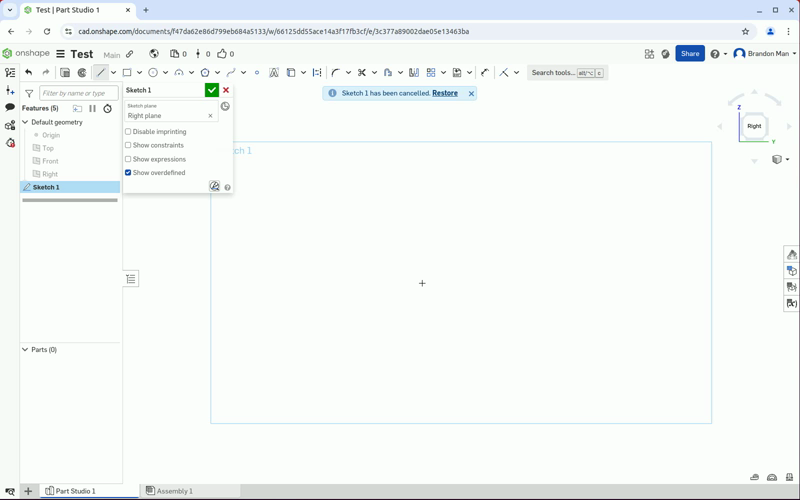
key_up(shift)
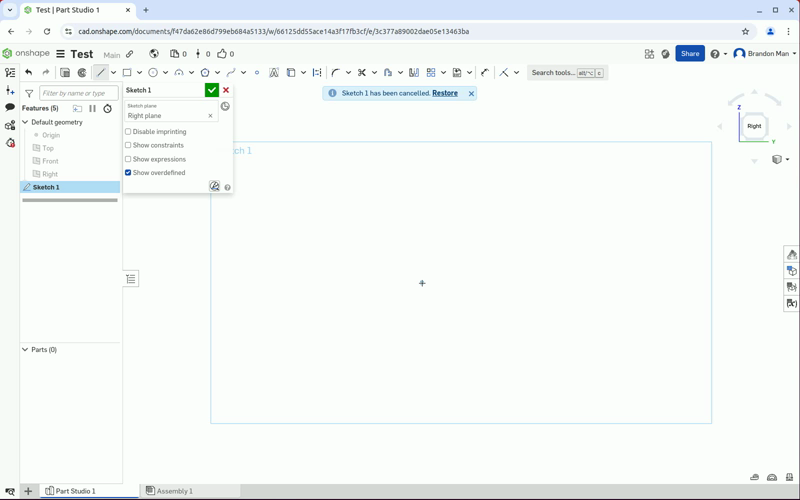
key_down(shift)
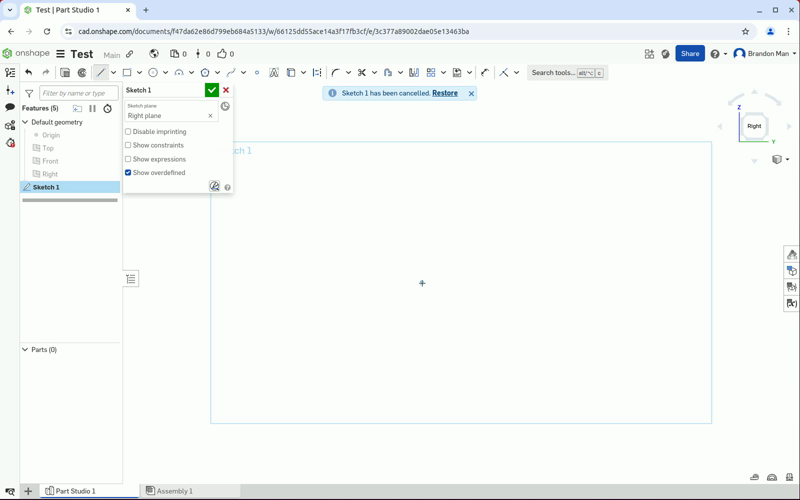
mouse_move(497, 282)
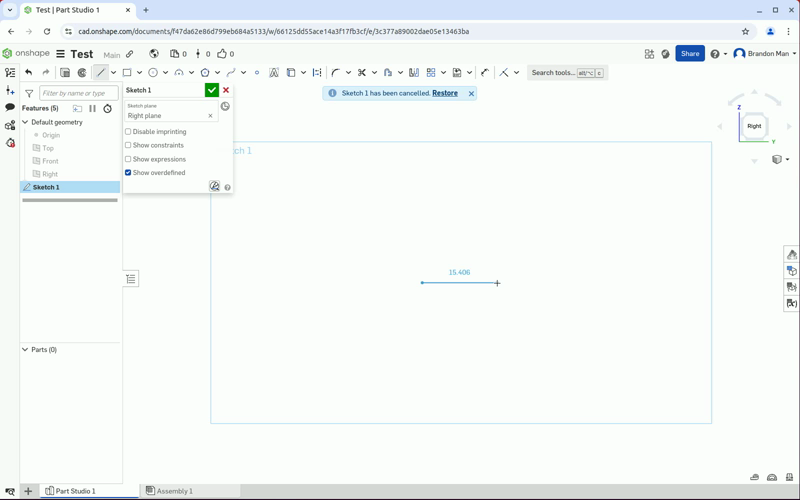
click(497, 282)
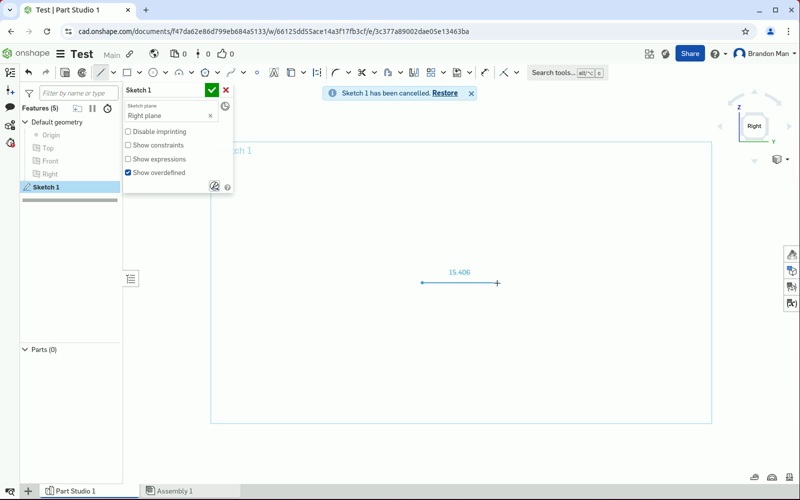
key_up(shift)
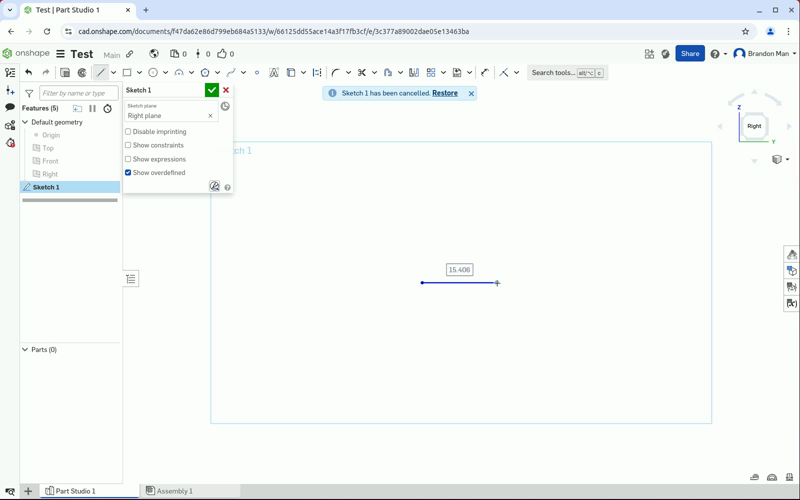
key_down(shift)
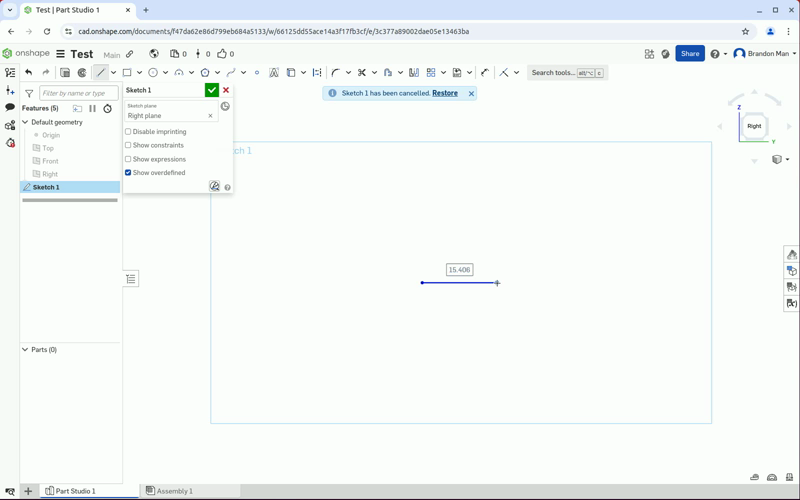
mouse_move(527, 282)
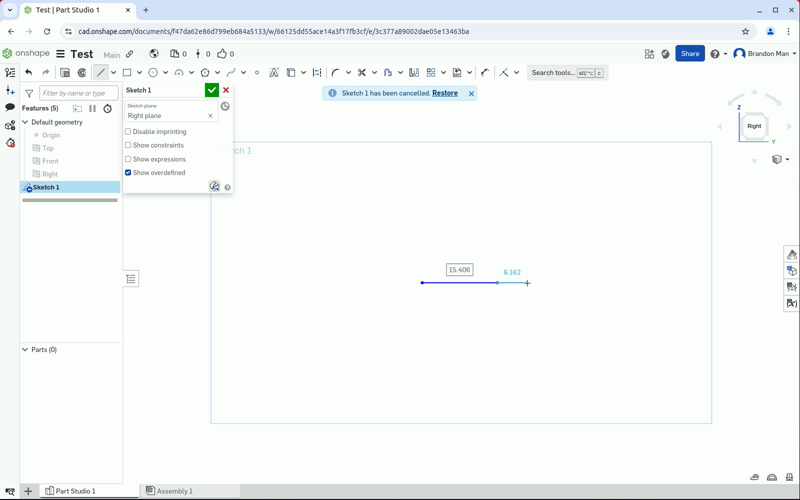
mouse_move(497, 277)
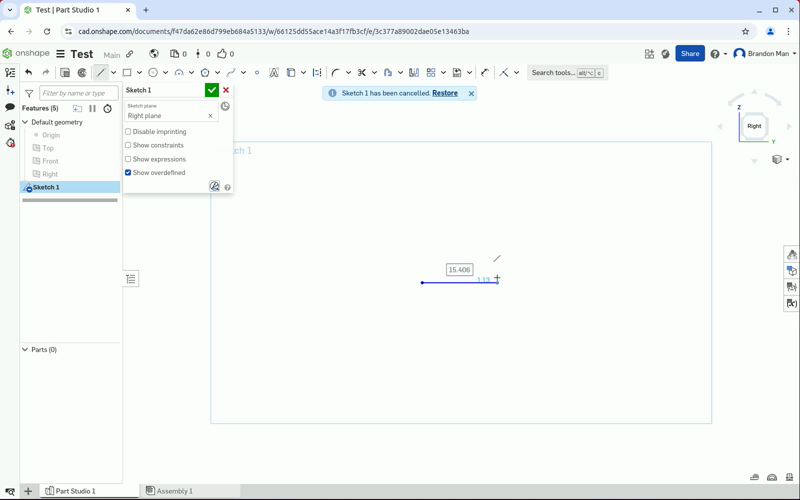
scroll(6)
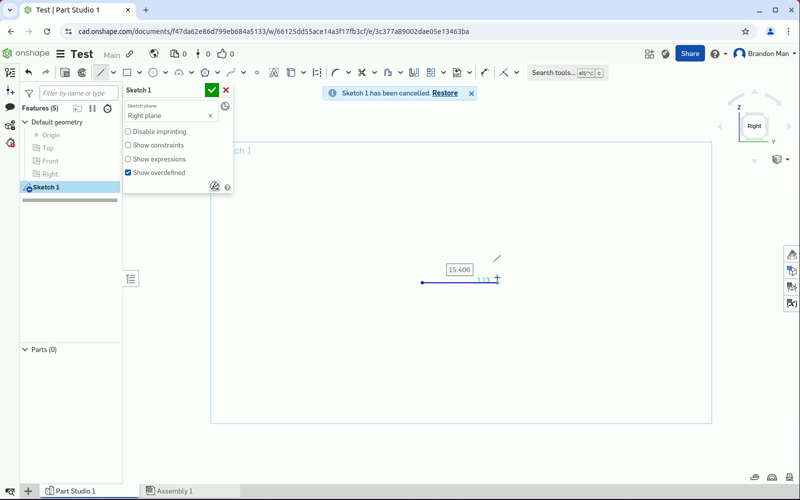
scroll(6)
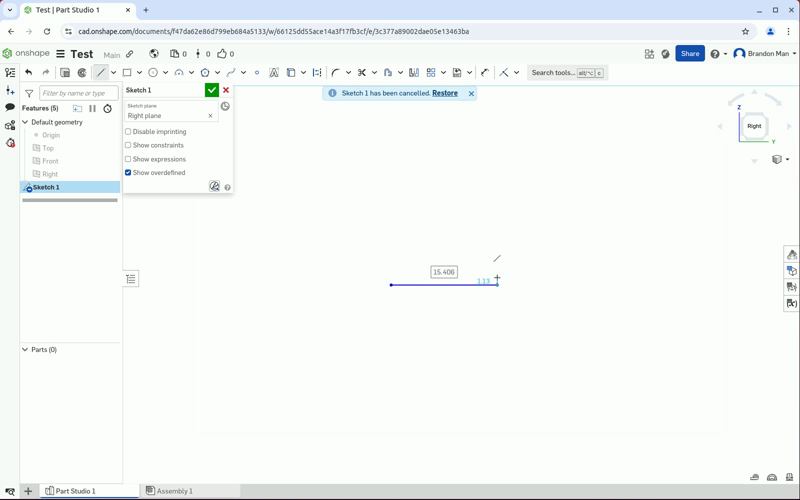
scroll(6)
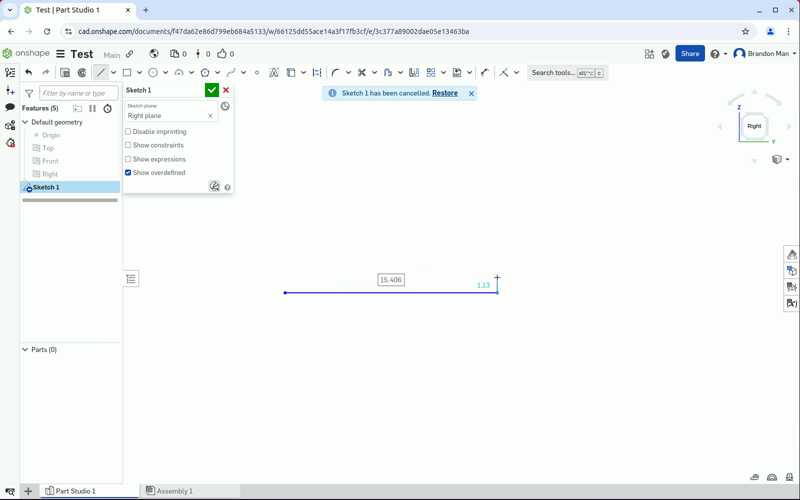
scroll(6)
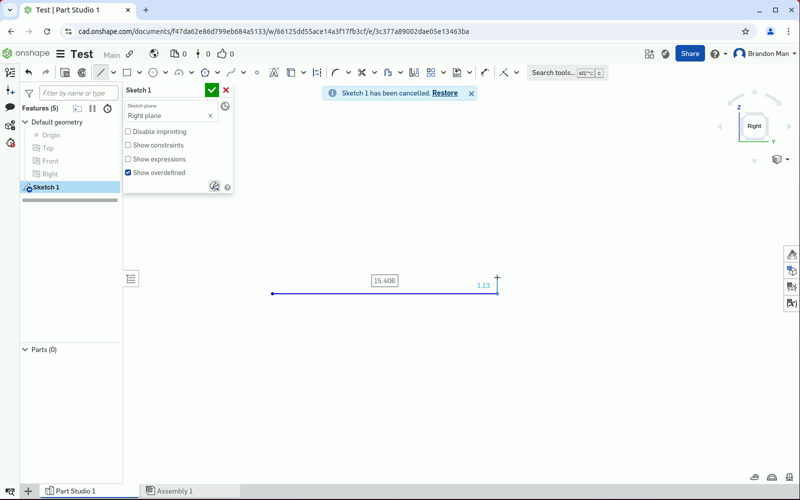
scroll(6)
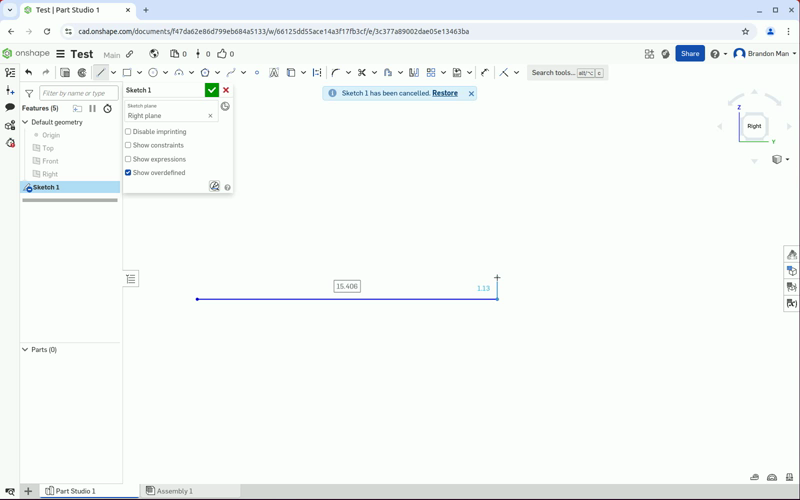
scroll(6)
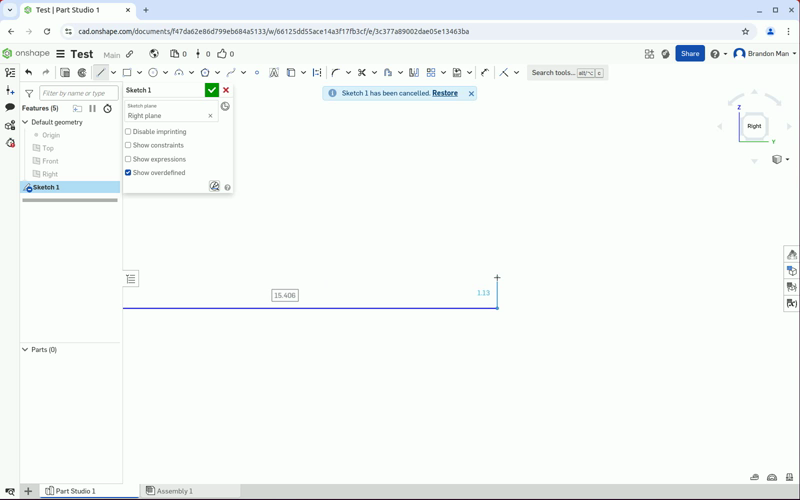
scroll(6)
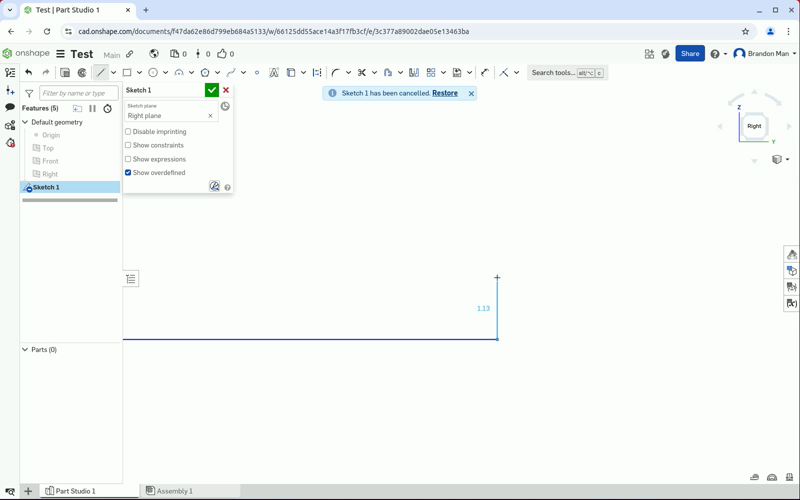
click(497, 277)
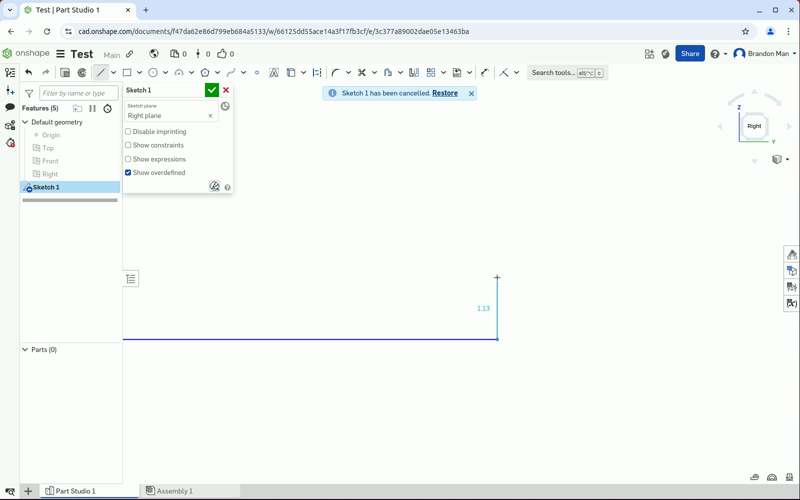
scroll(-6)
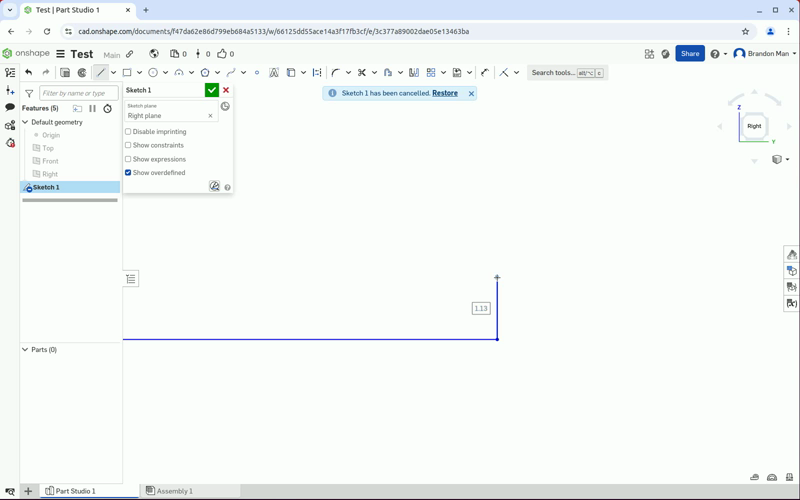
scroll(-6)
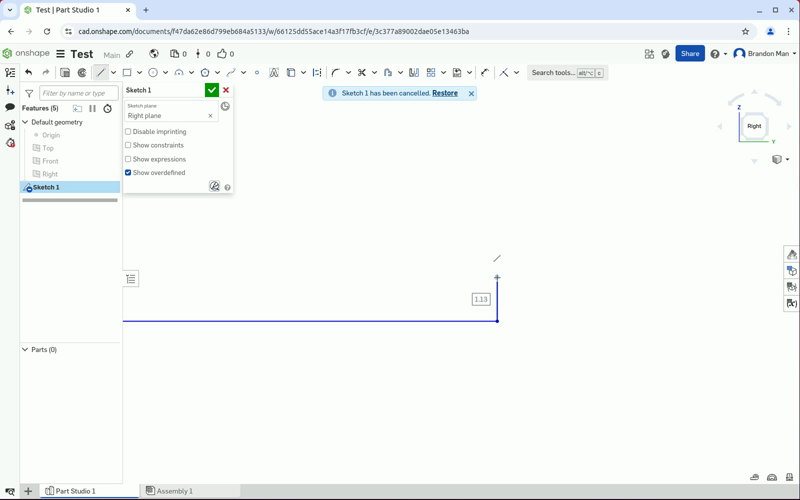
scroll(-6)
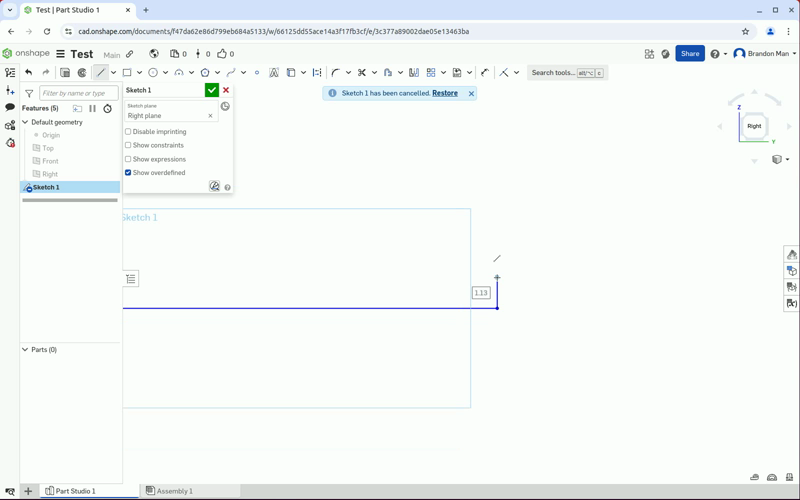
scroll(-6)
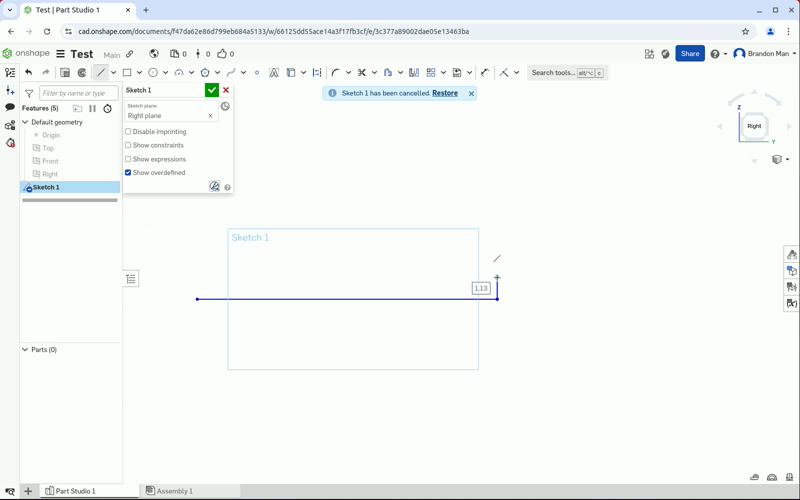
scroll(-6)
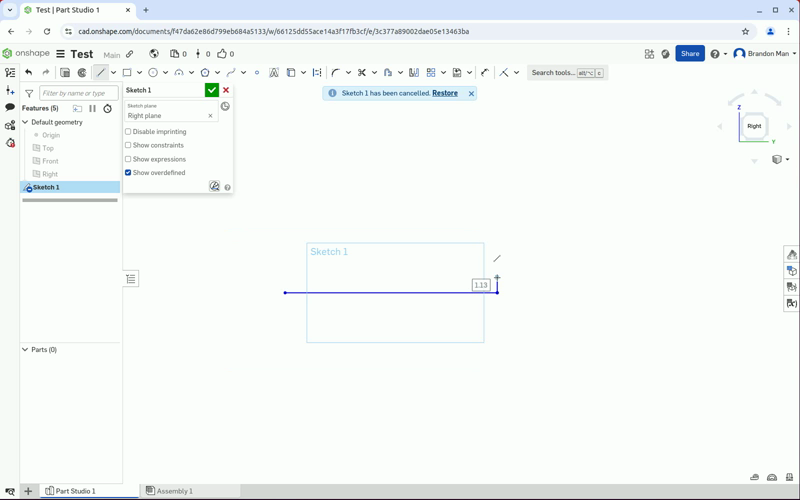
scroll(-6)
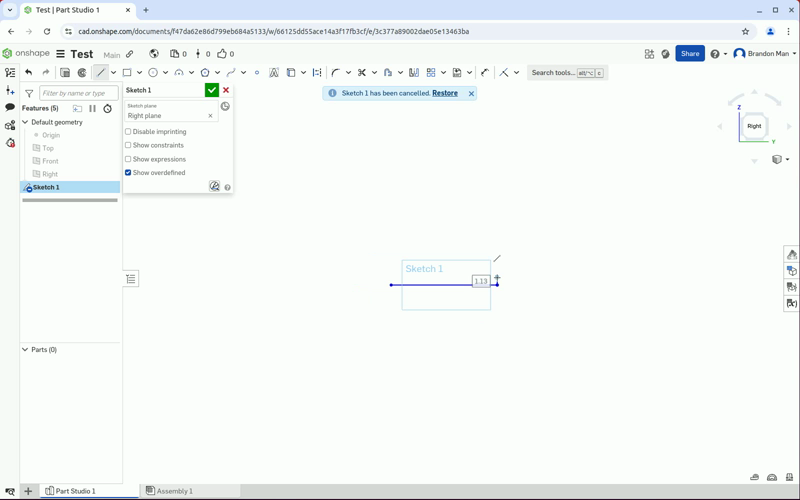
scroll(-6)
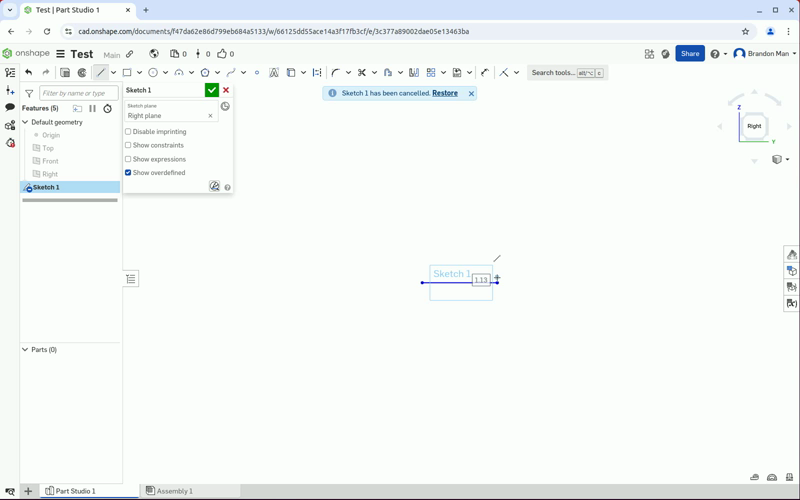
key_up(shift)
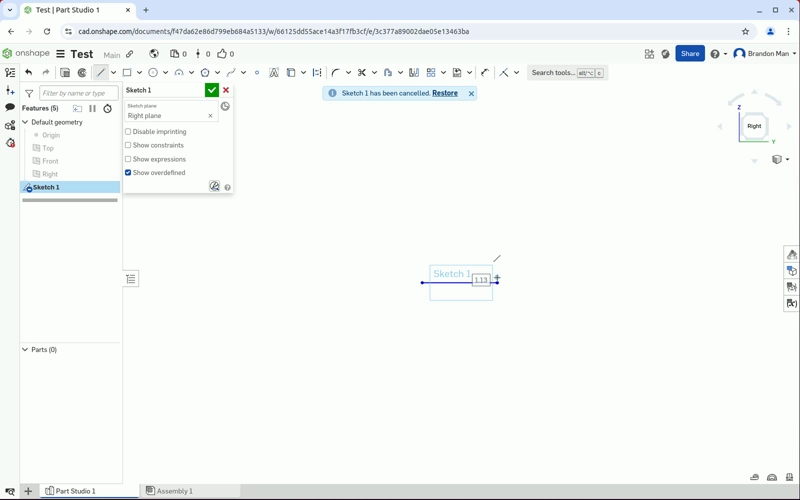
key_down(shift)
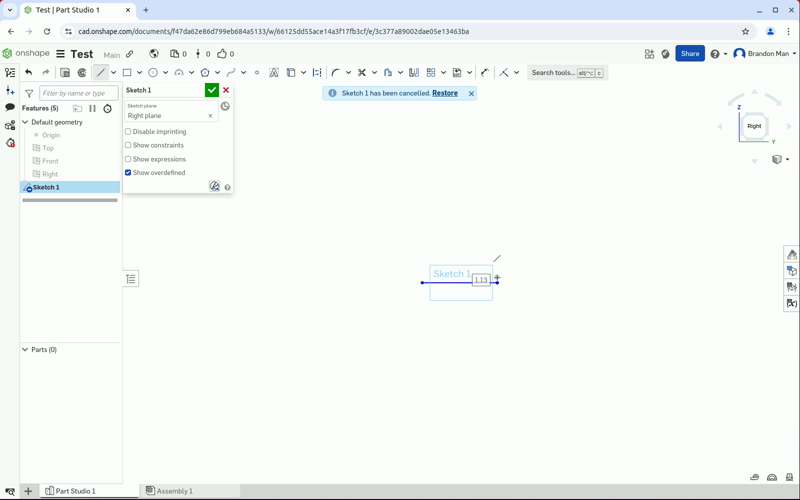
mouse_move(422, 277)
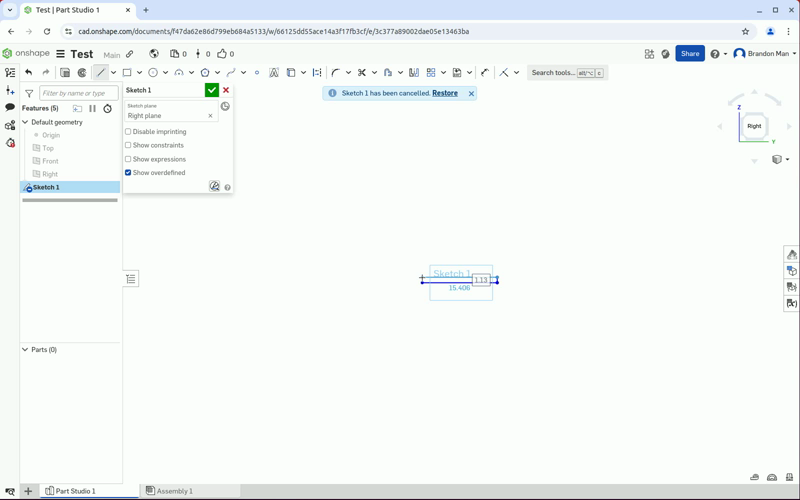
click(422, 277)
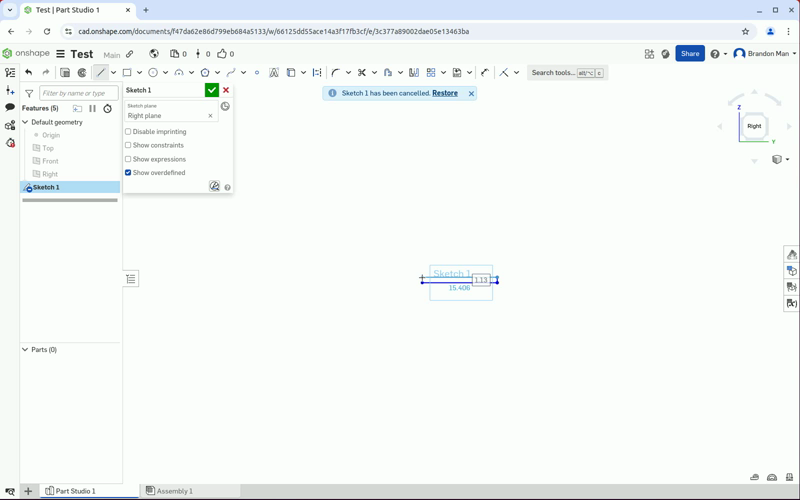
key_up(shift)
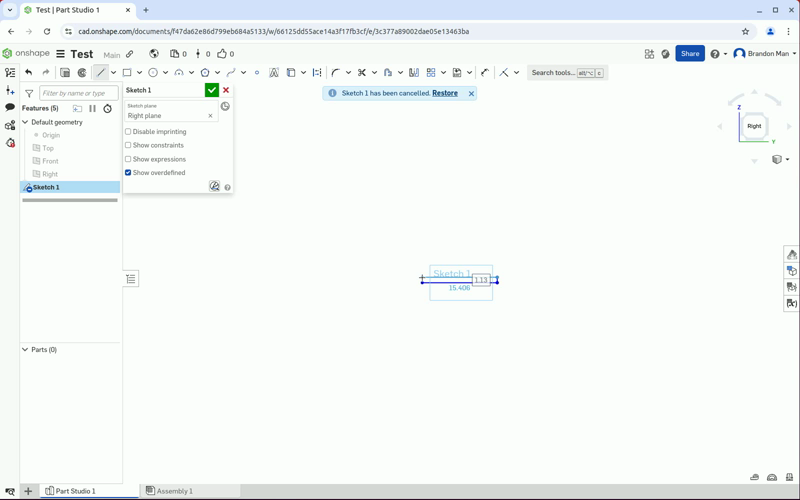
mouse_move(452, 277)
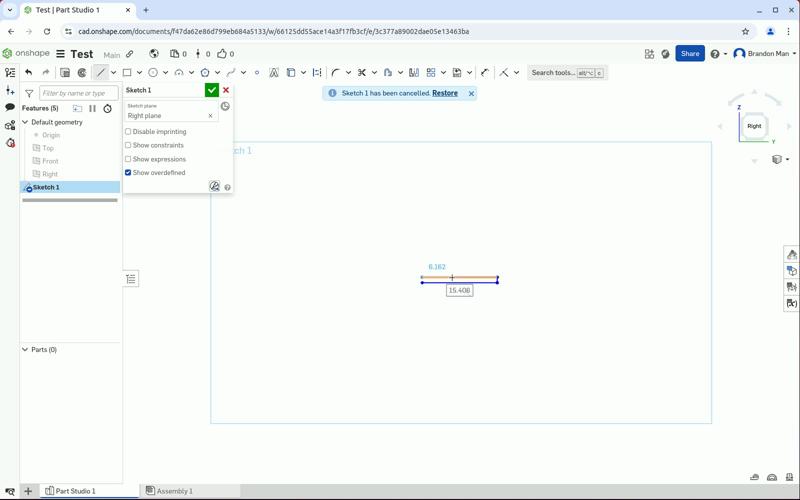
key_down(shift)
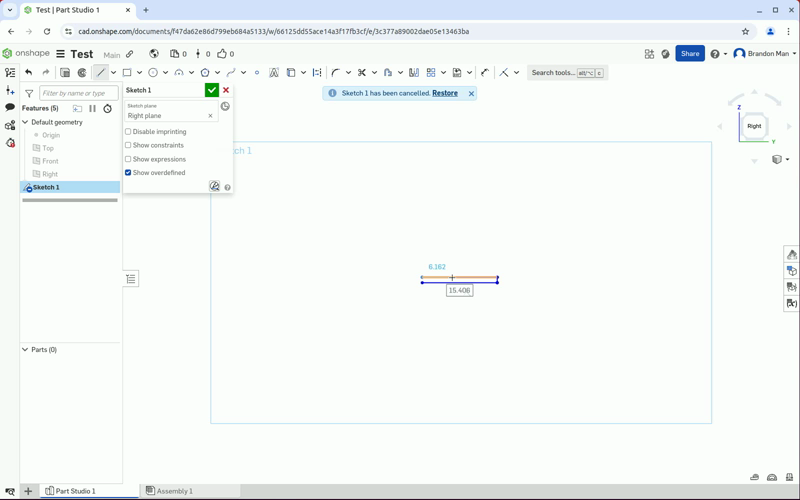
mouse_move(422, 282)
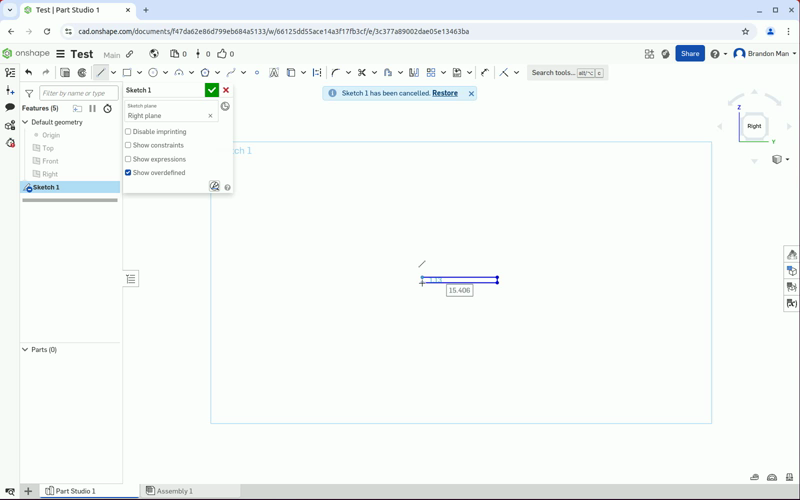
scroll(6)
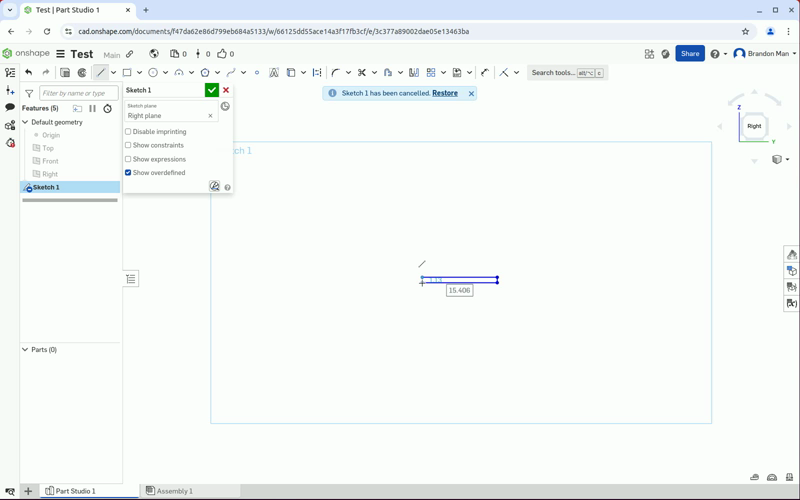
scroll(6)
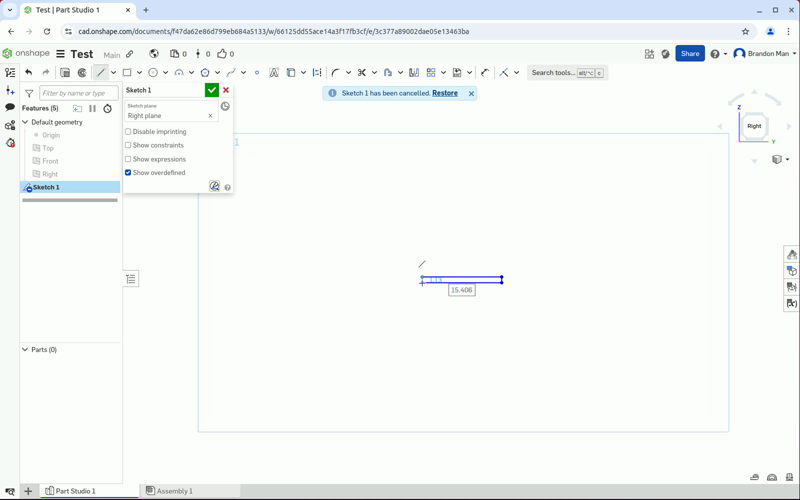
scroll(6)
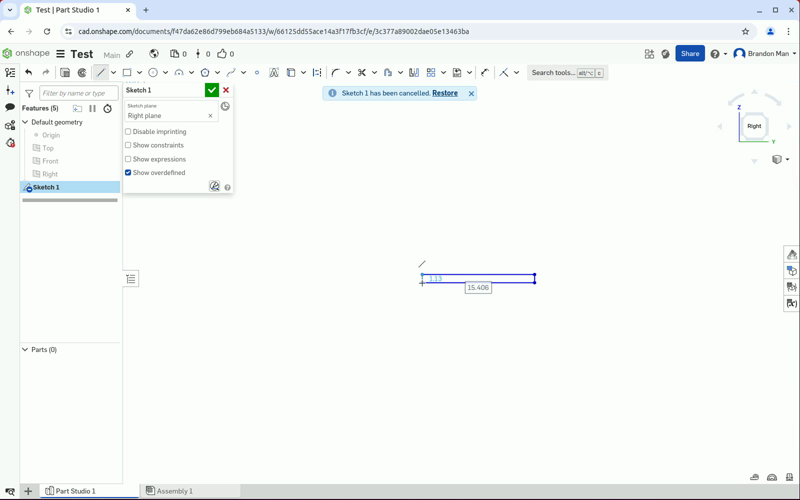
scroll(6)
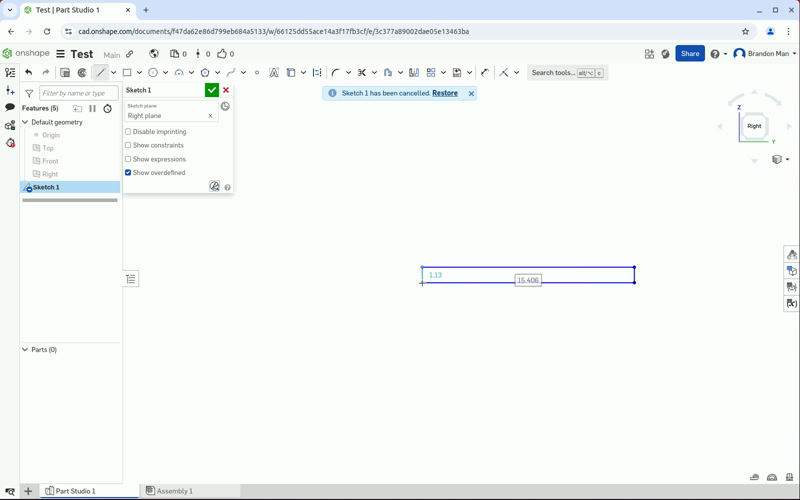
scroll(6)
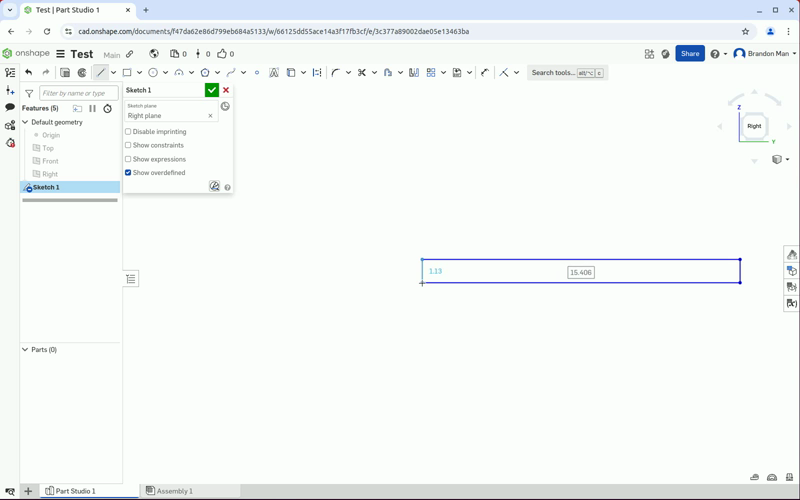
scroll(6)
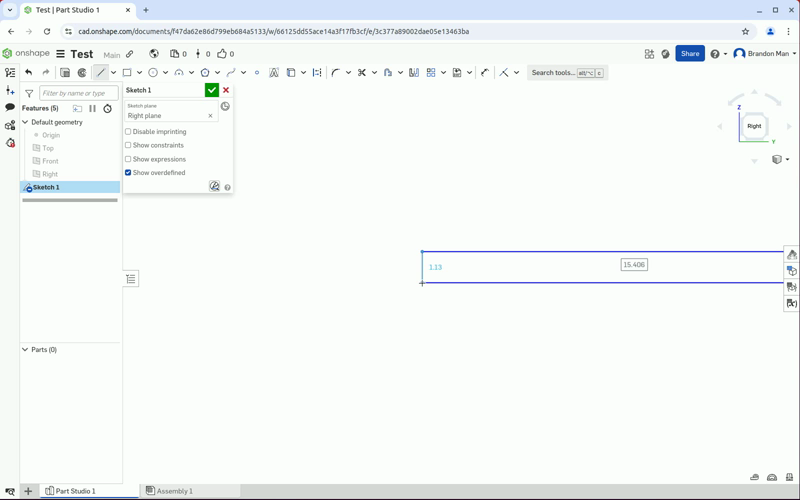
scroll(6)
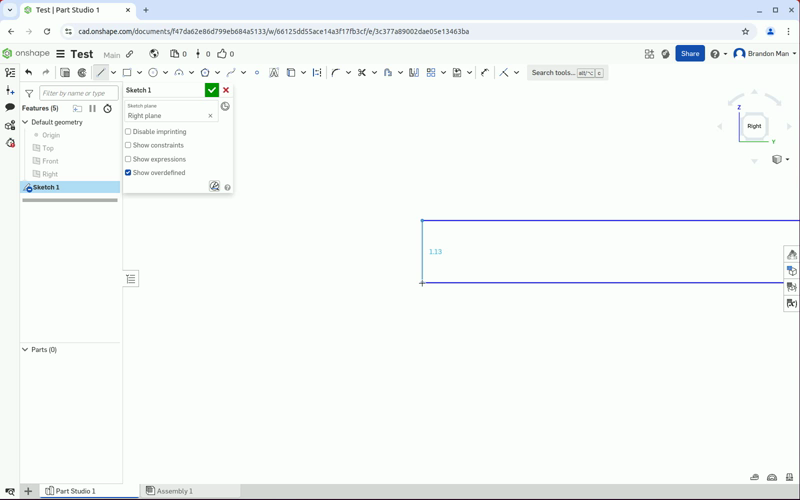
key_up(shift)
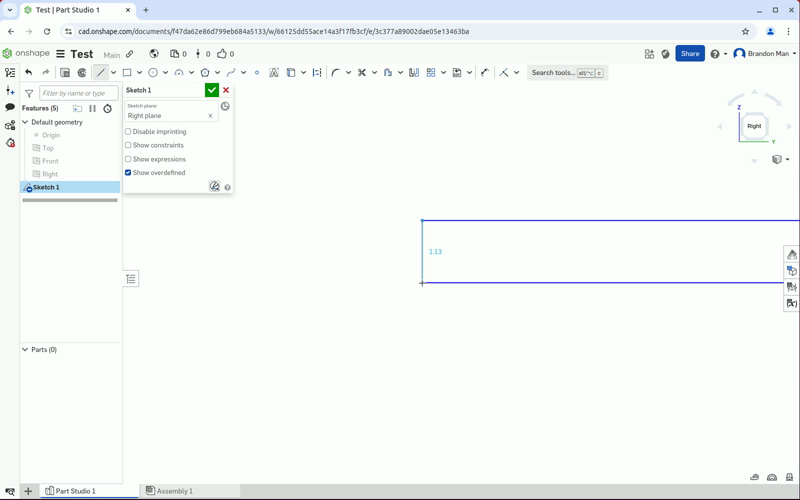
click(422, 282)
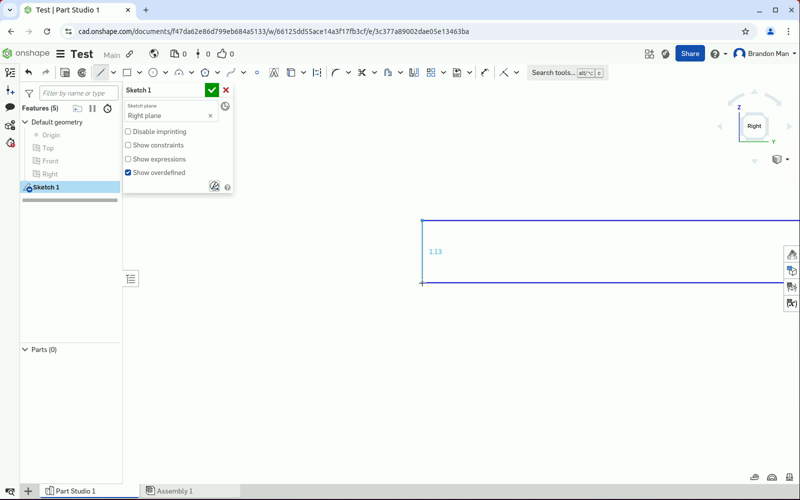
scroll(-6)
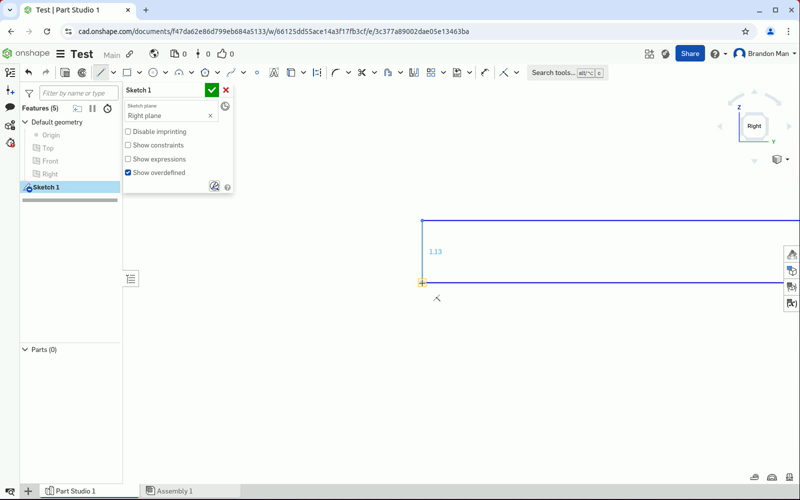
scroll(-6)
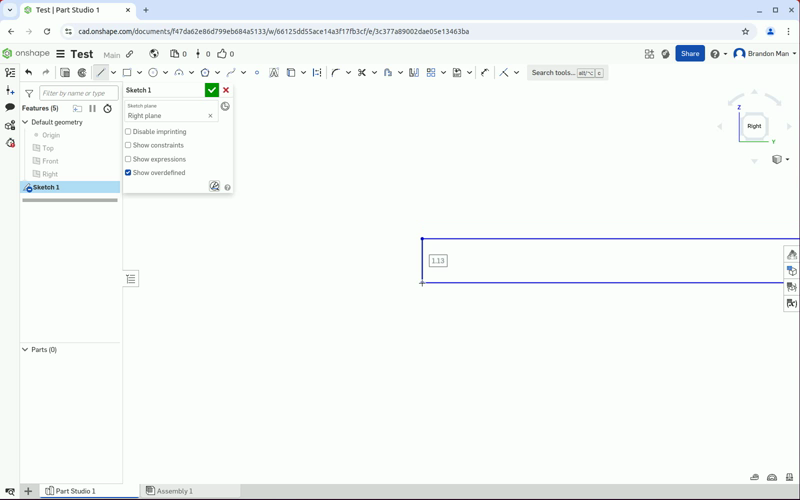
scroll(-6)
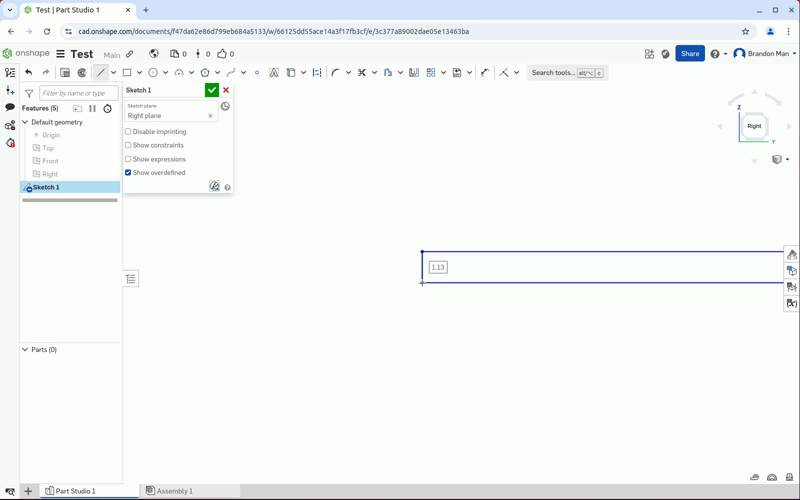
scroll(-6)
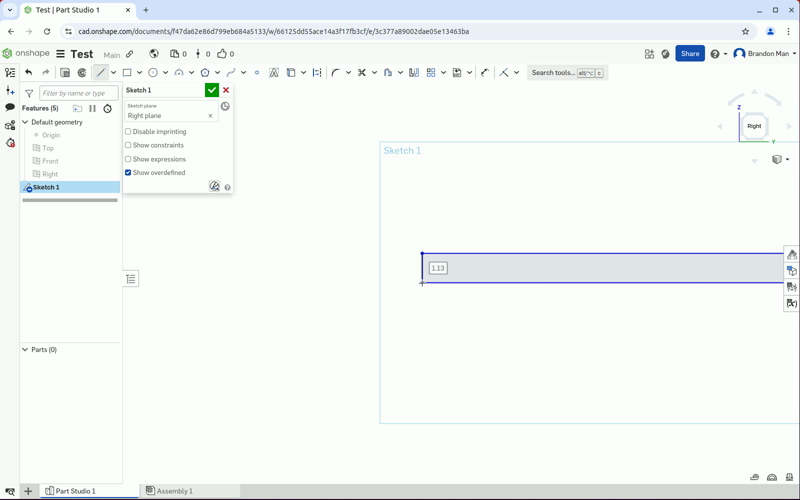
scroll(-6)
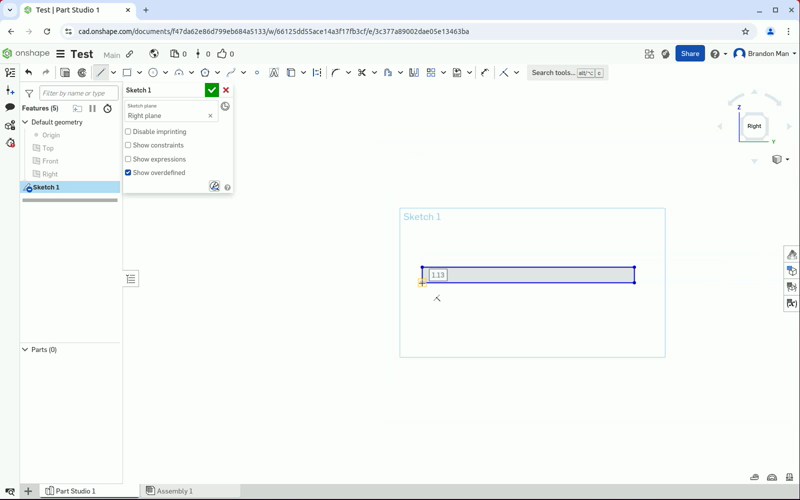
scroll(-6)
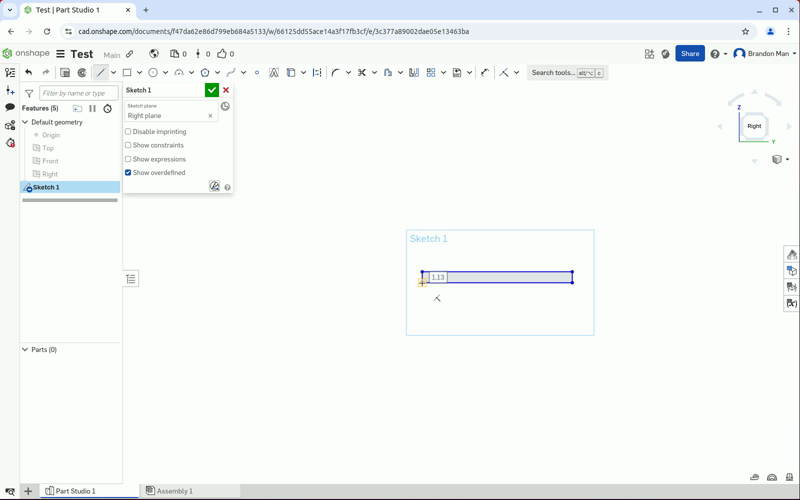
scroll(-6)
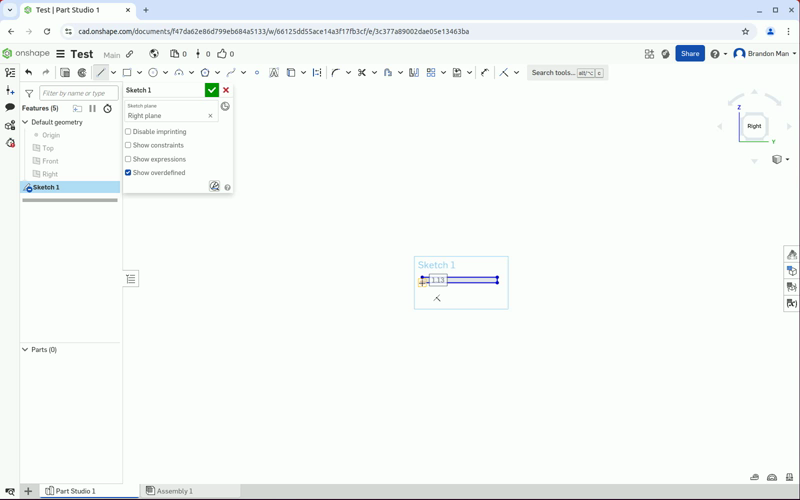
key(esc)
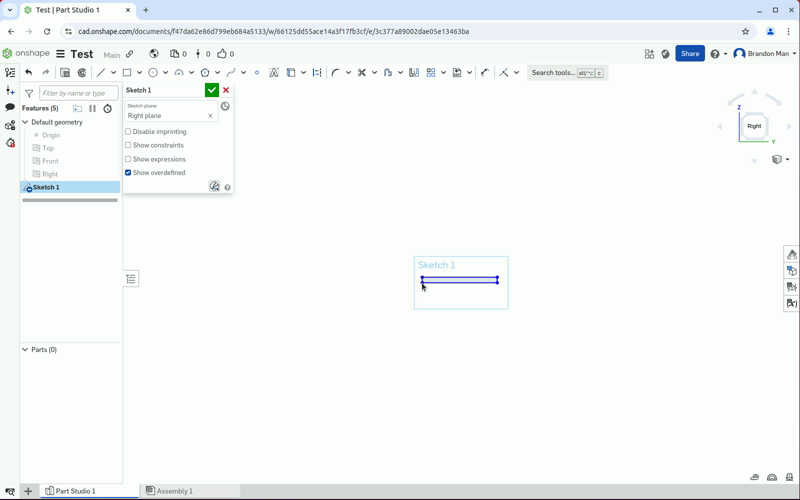
mouse_move(474, 282)
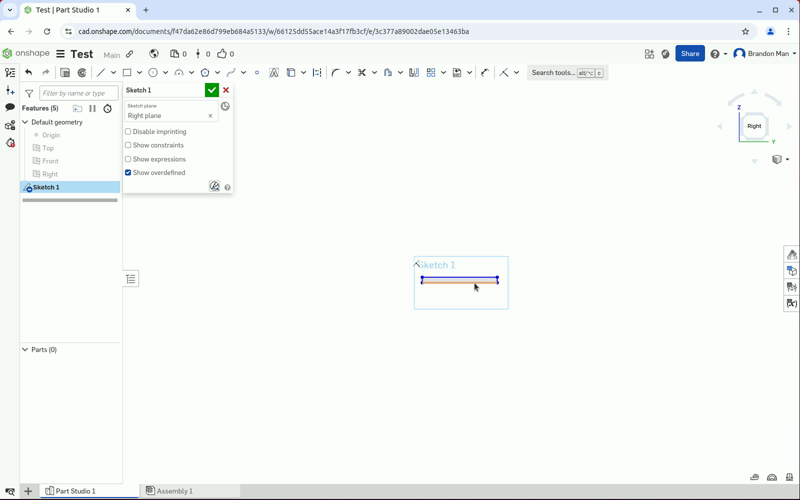
scroll(6)
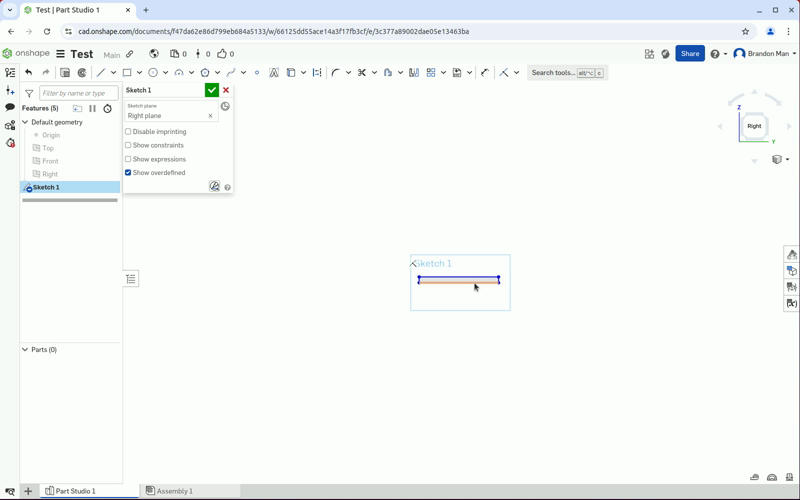
scroll(6)
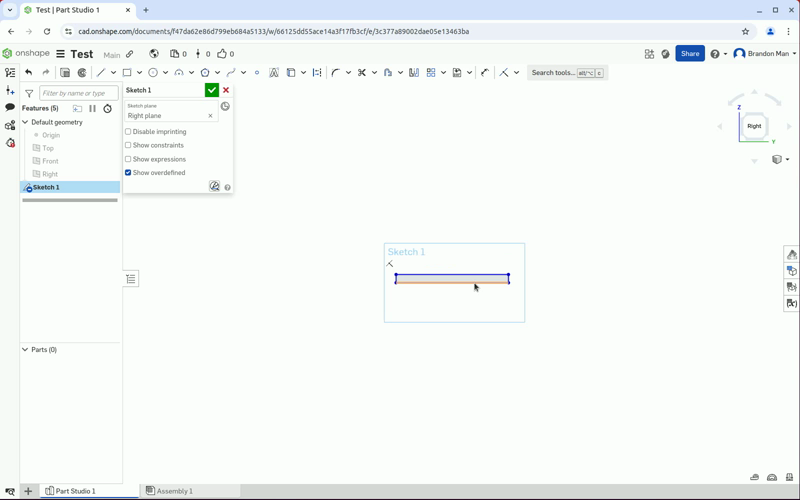
scroll(6)
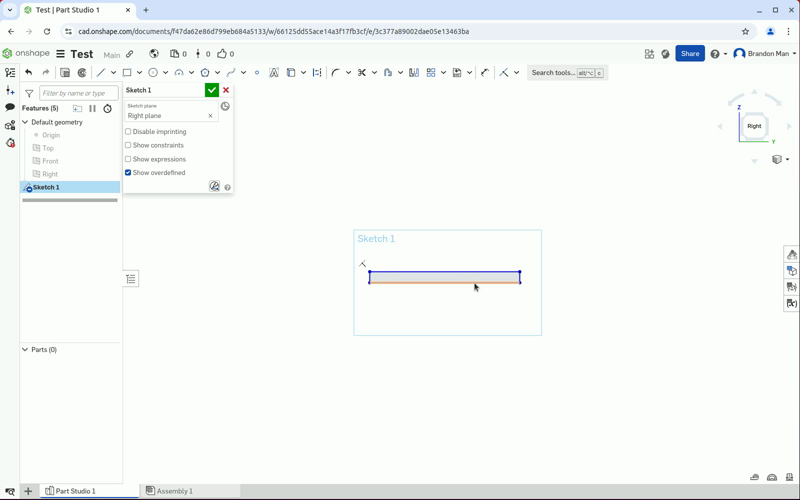
scroll(6)
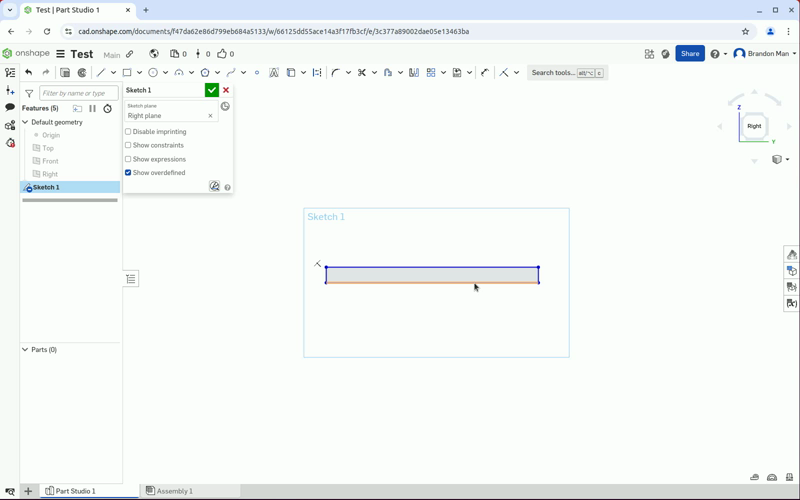
scroll(6)
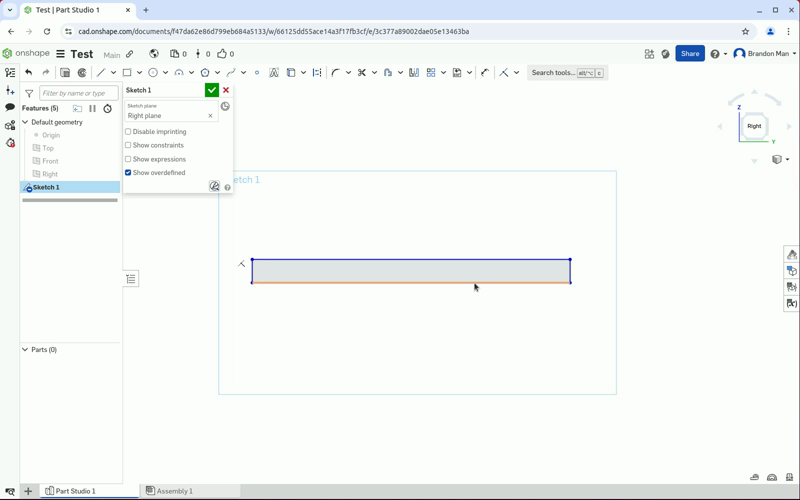
scroll(6)
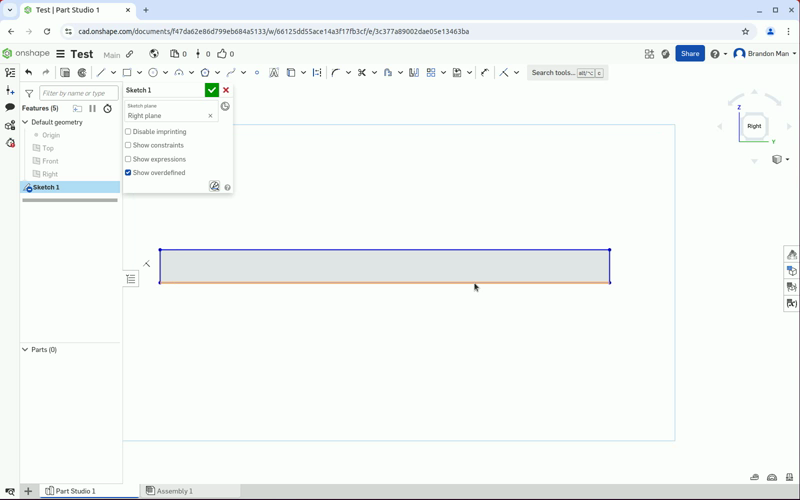
scroll(6)
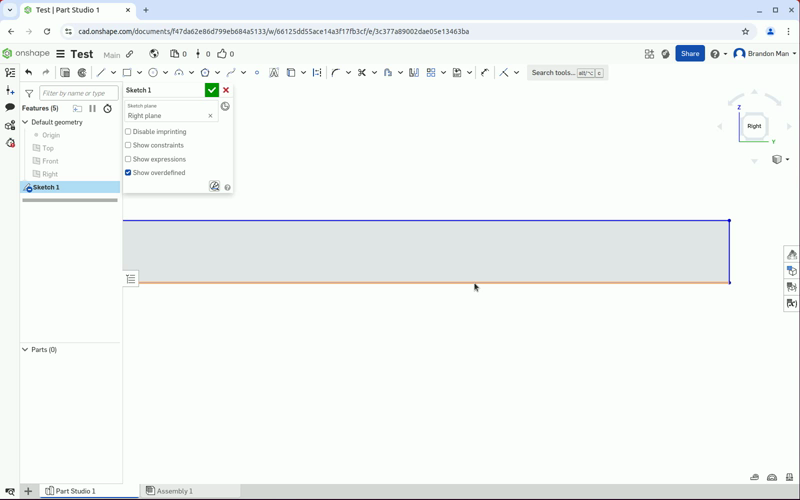
click(474, 282)
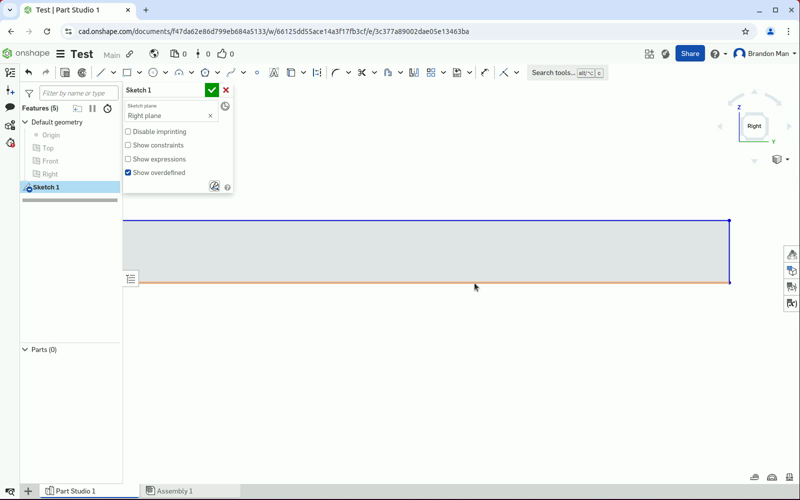
scroll(-6)
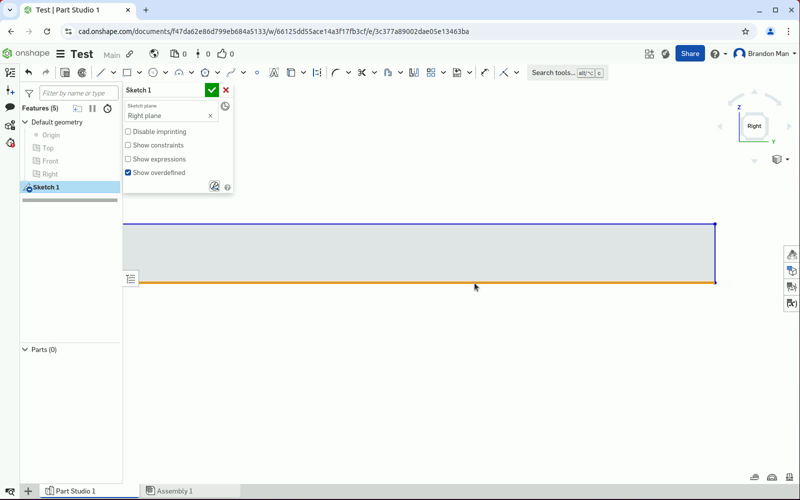
scroll(-6)
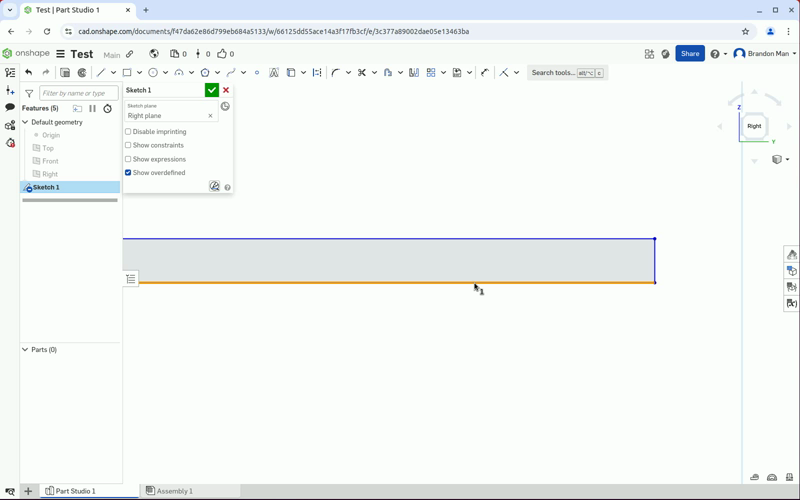
scroll(-6)
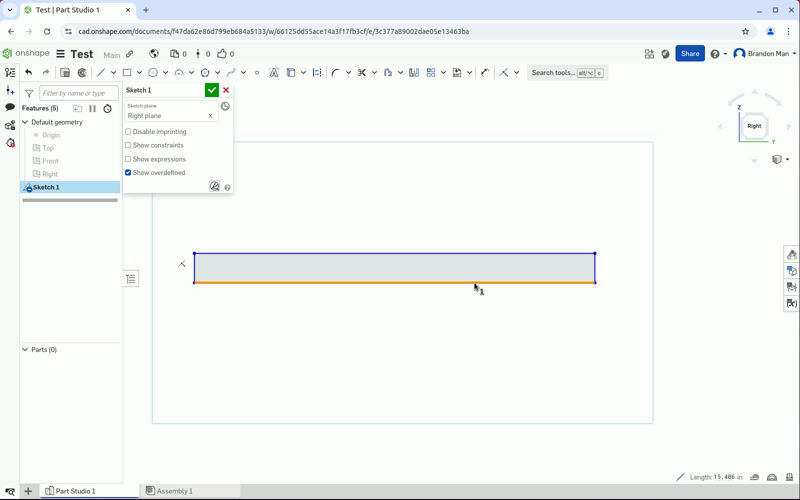
scroll(-6)
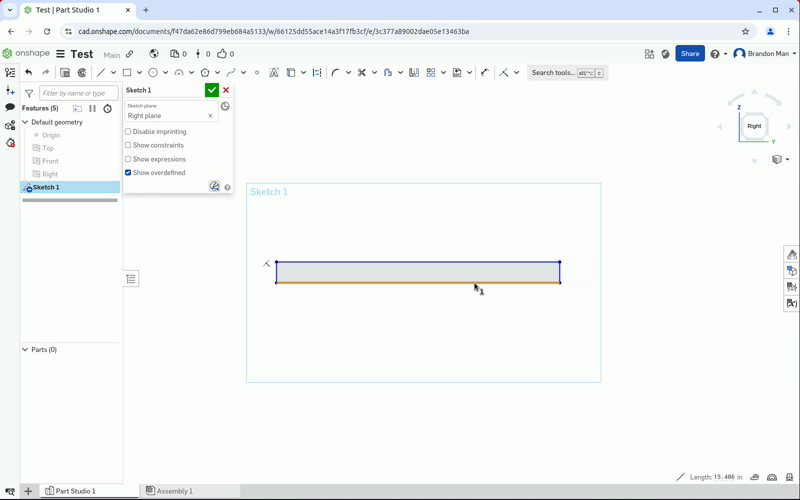
scroll(-6)
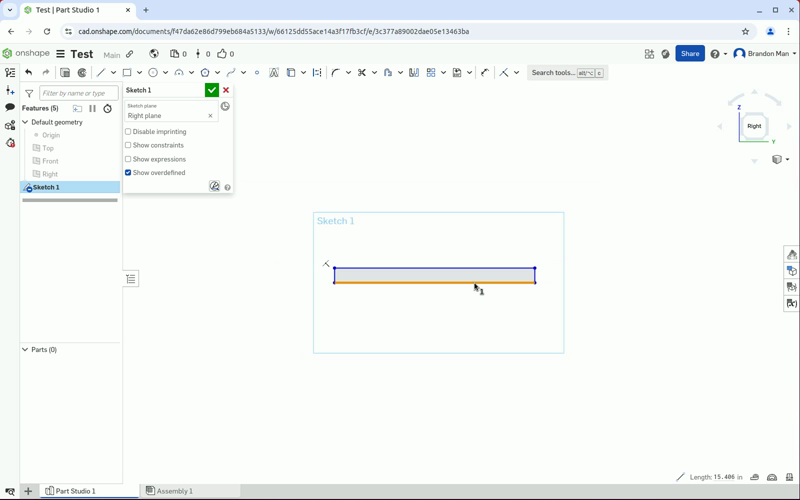
scroll(-6)
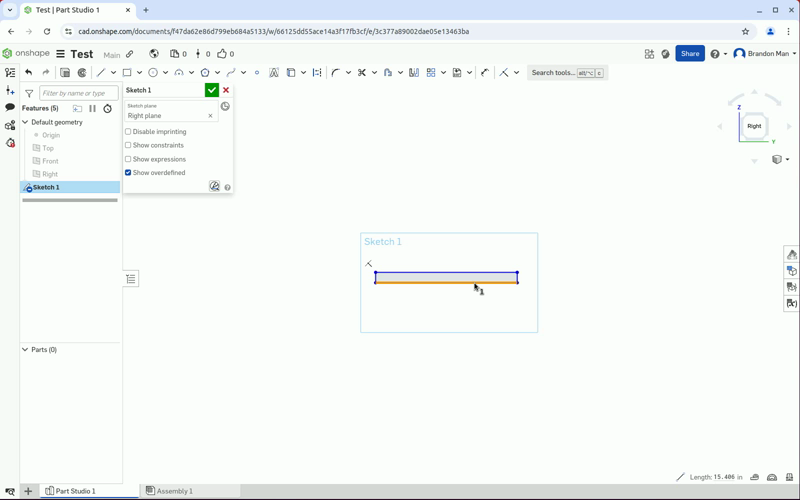
scroll(-6)
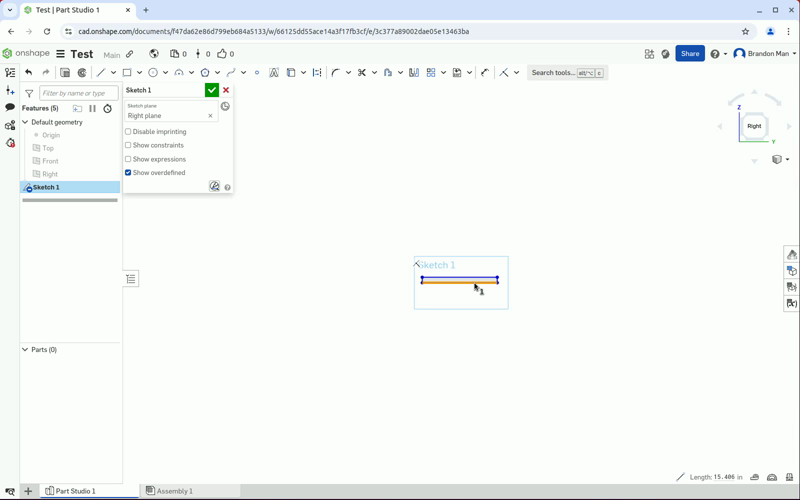
mouse_move(73, 352)
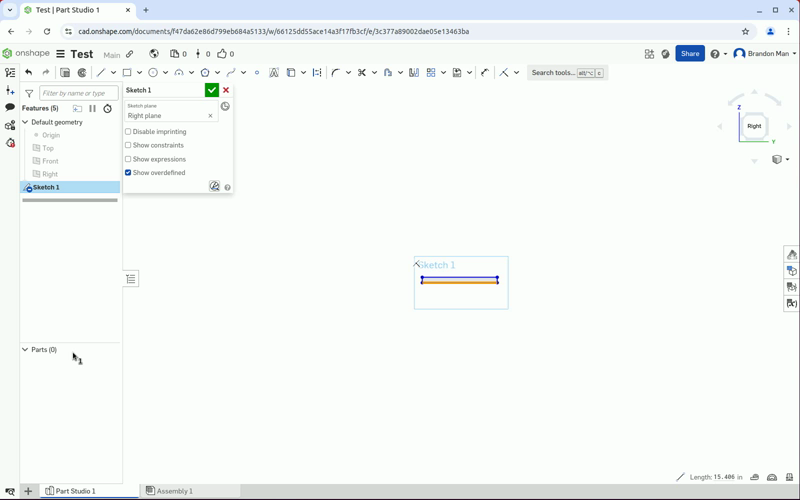
key(shift+y)
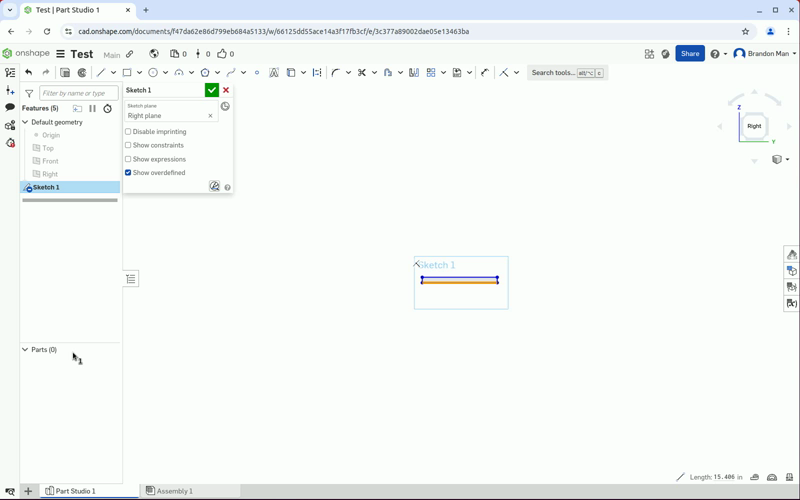
key(shift+e)
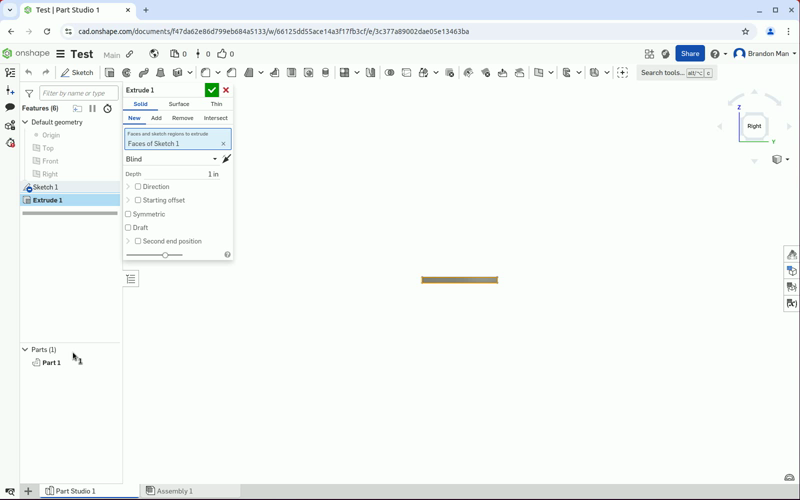
mouse_move(143, 106)
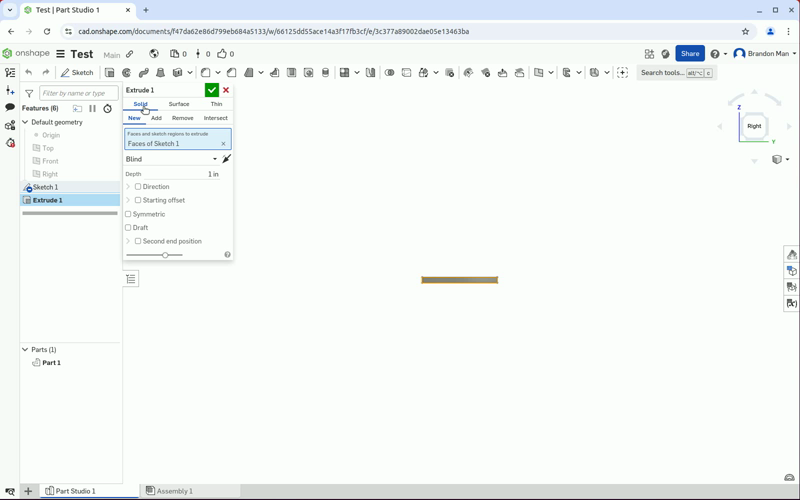
click(143, 106)
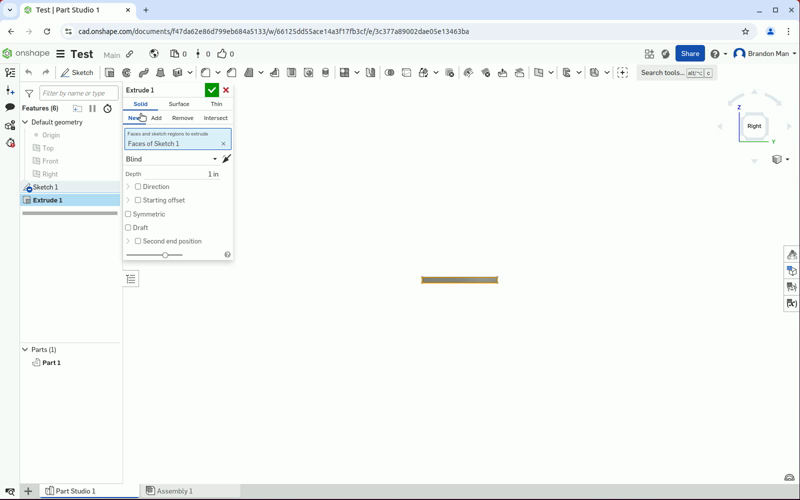
mouse_move(137, 120)
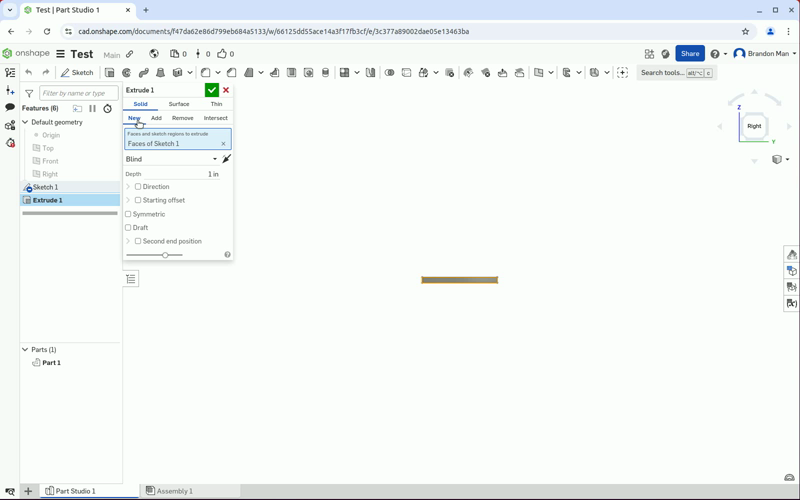
click(137, 120)
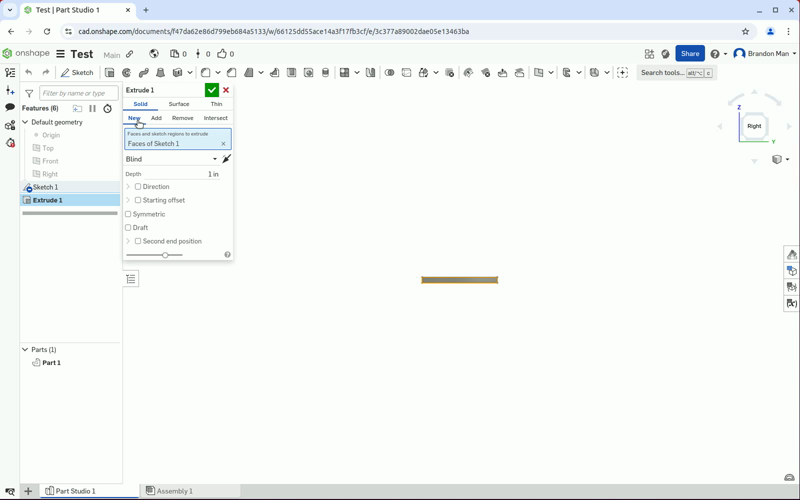
key(tab, 4)
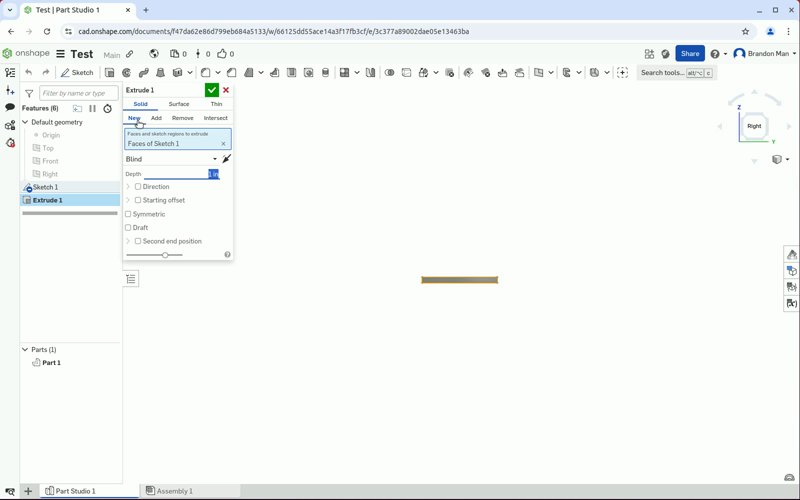
text(23.108)
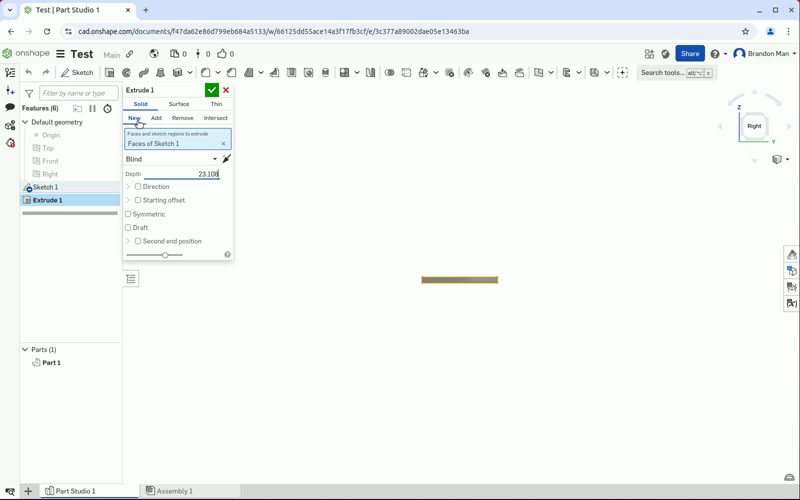
key(enter)
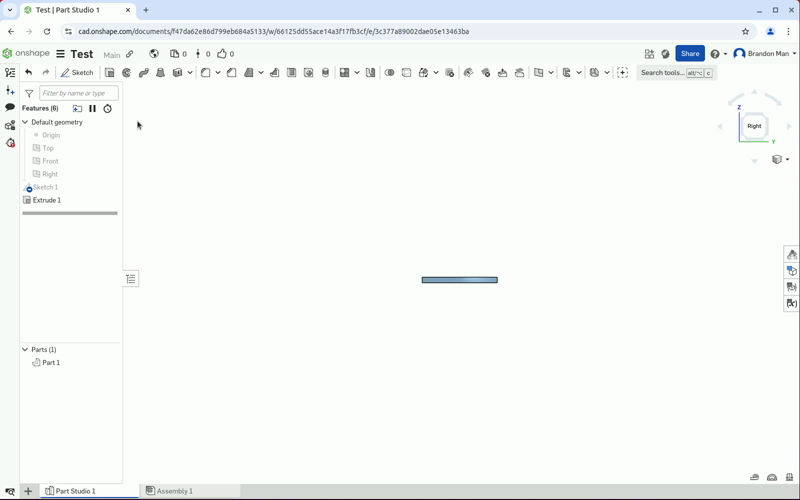
key(shift+h)
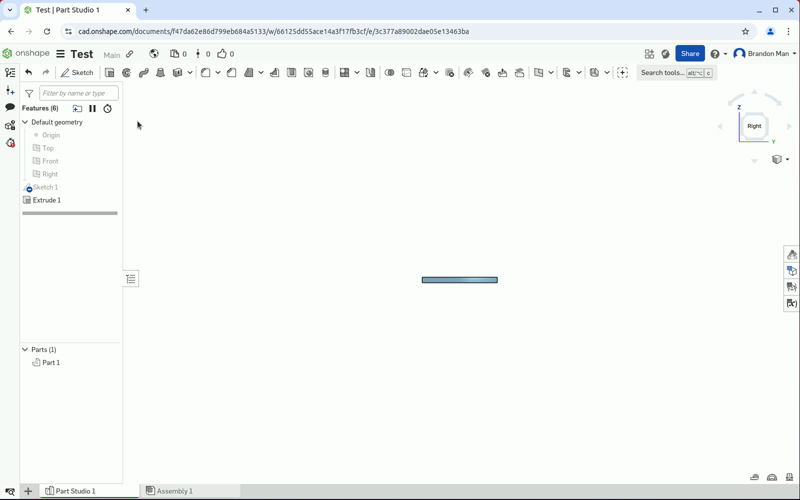
key(shift+h)
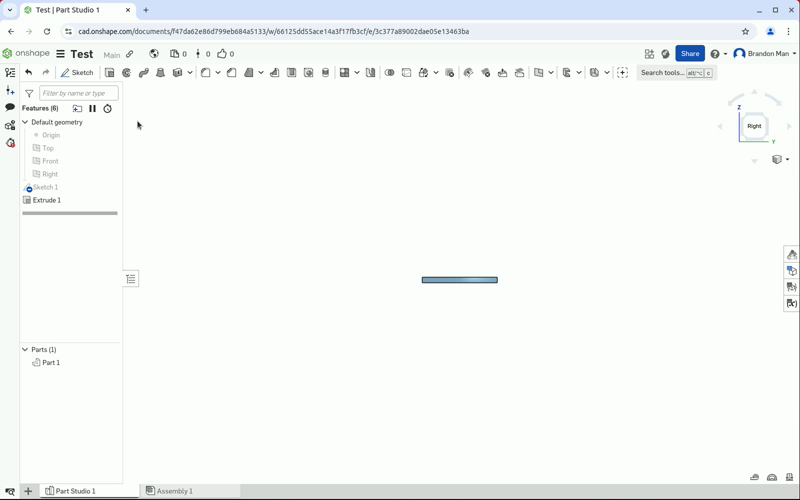
mouse_move(73, 189)
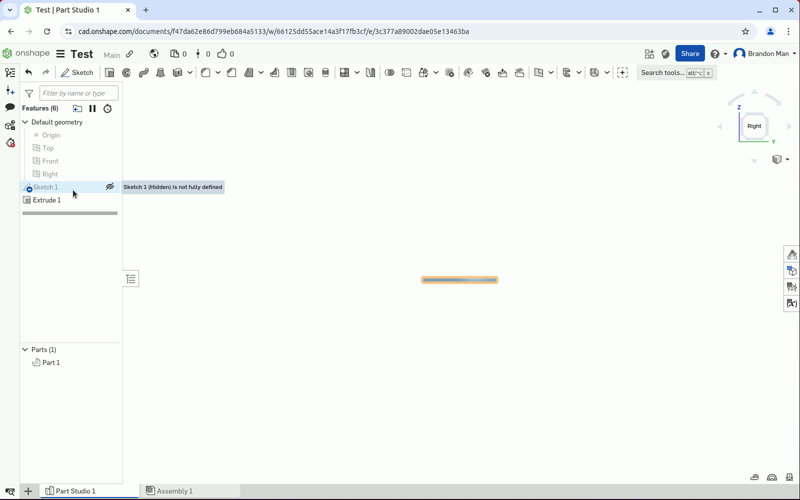
click(73, 189)
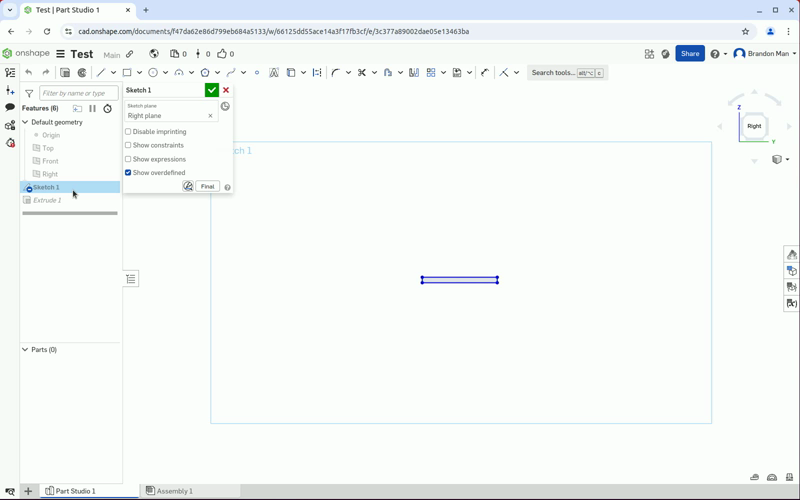
mouse_move(229, 92)
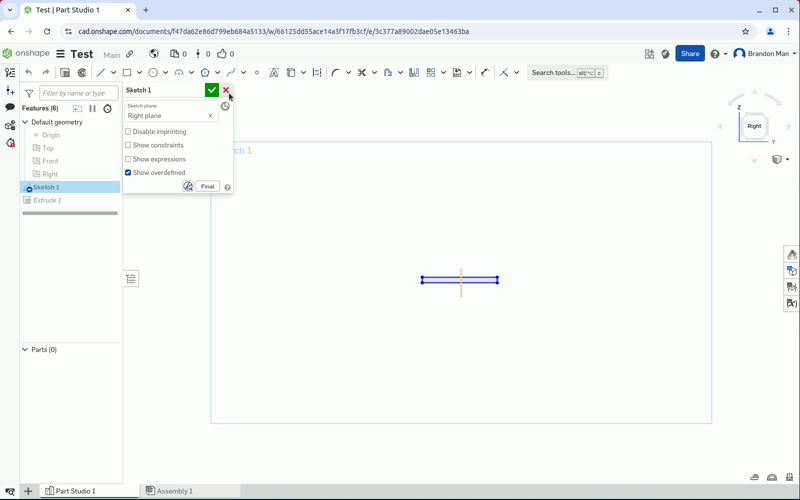
click(229, 92)
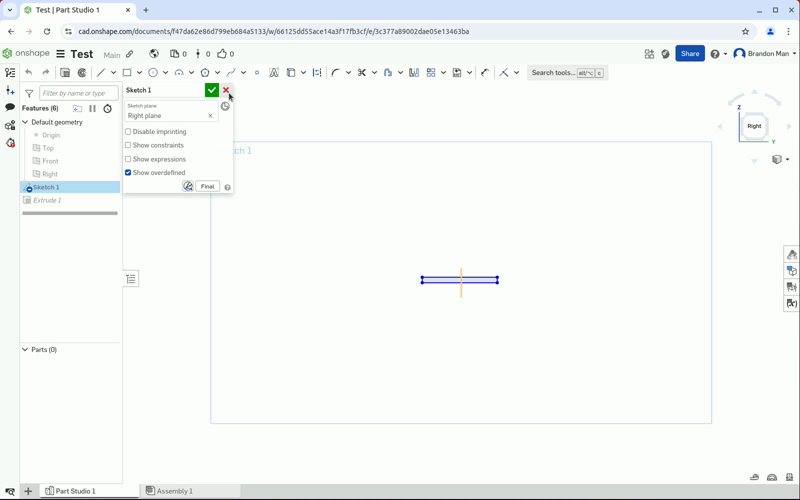
key(shift+s)
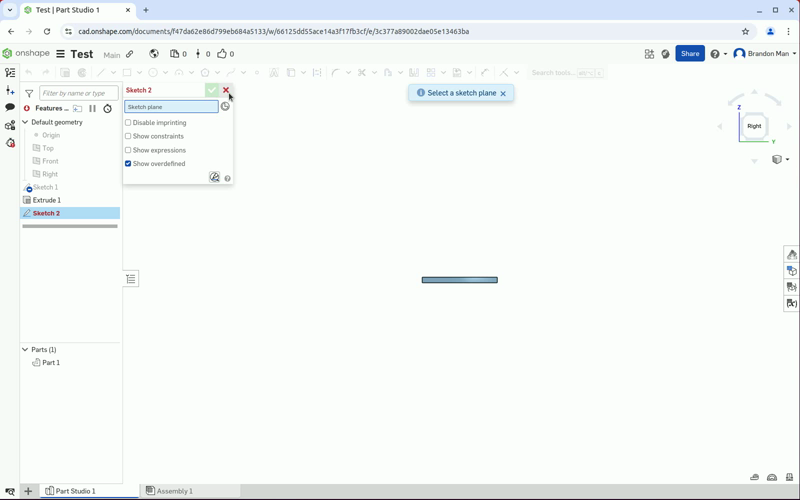
mouse_move(73, 176)
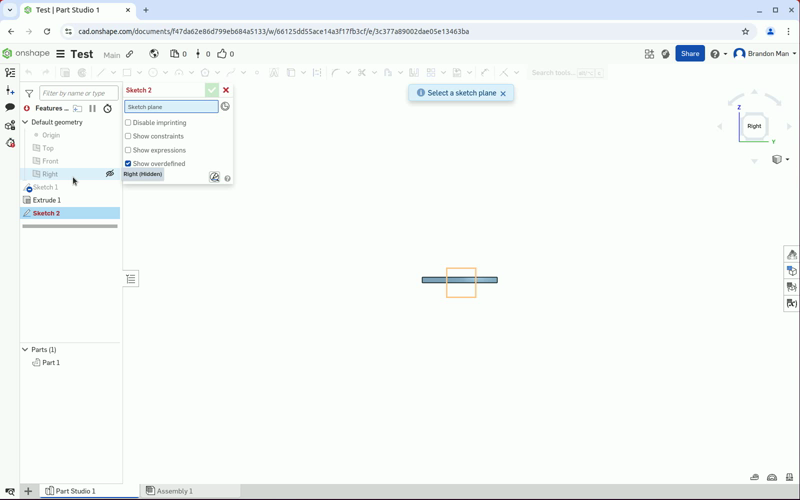
click(73, 176)
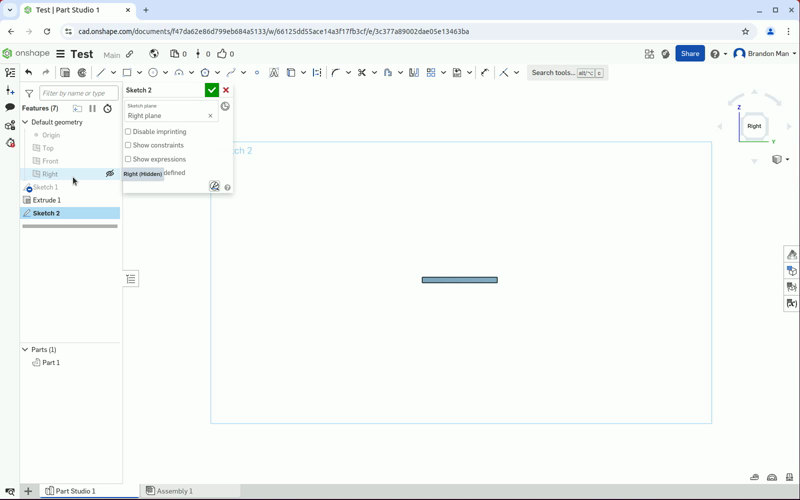
mouse_move(73, 352)
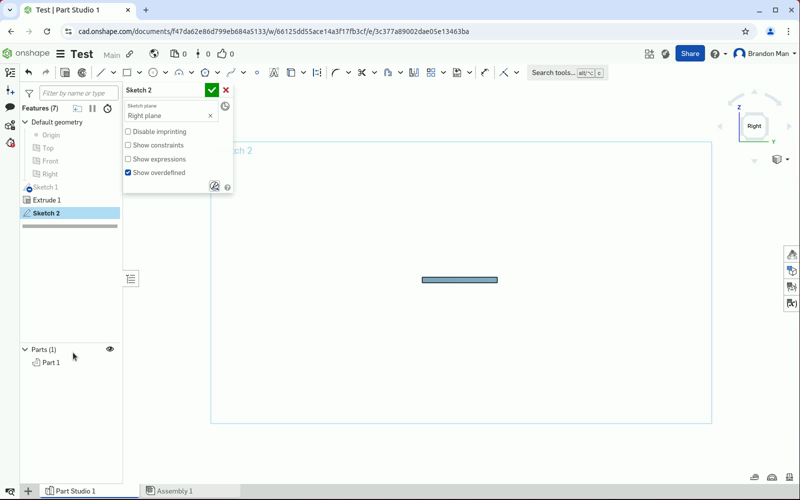
key(y)
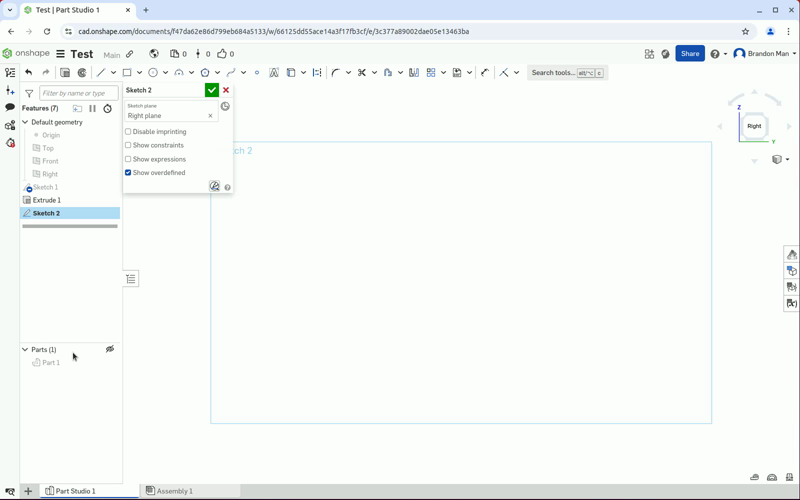
key(l)
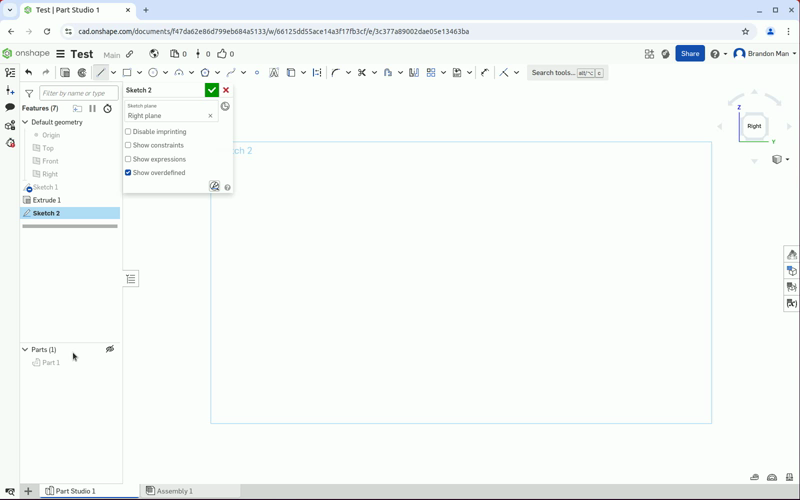
key_down(shift)
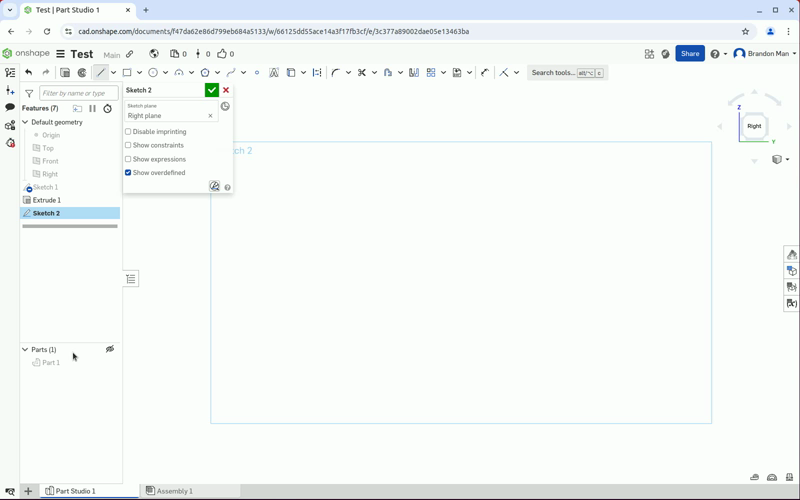
mouse_move(422, 282)
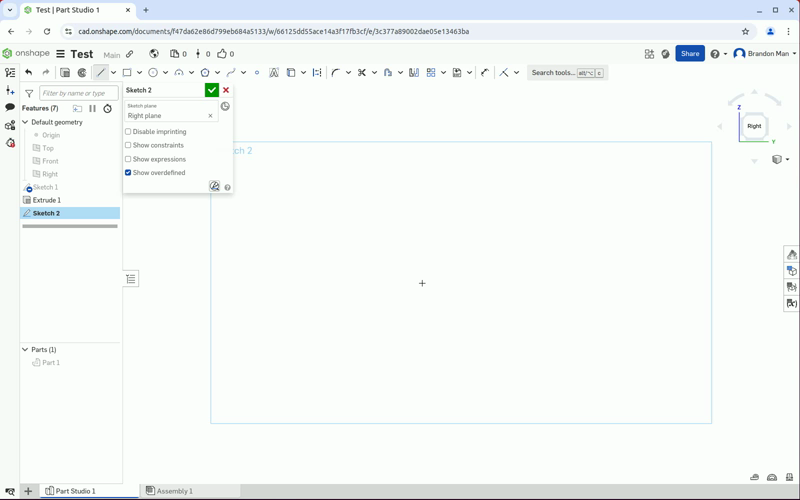
click(422, 282)
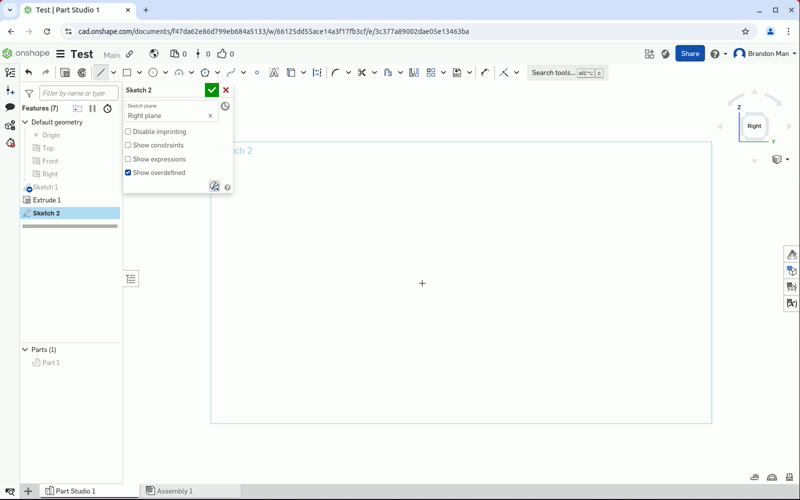
key_up(shift)
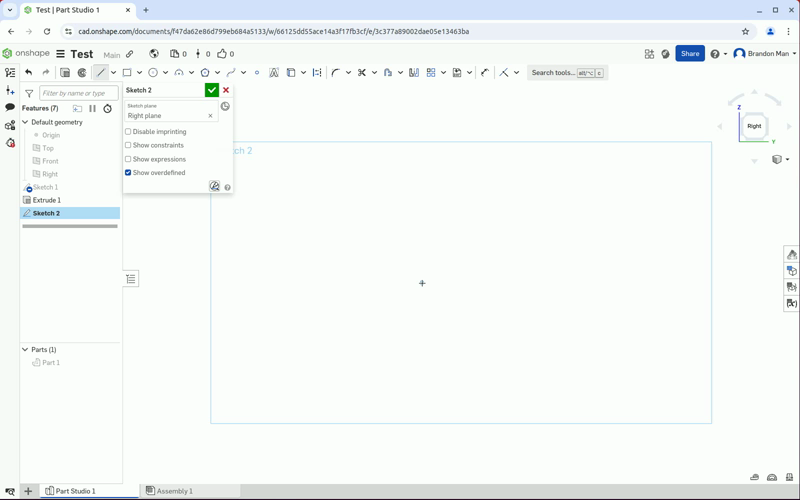
key_down(shift)
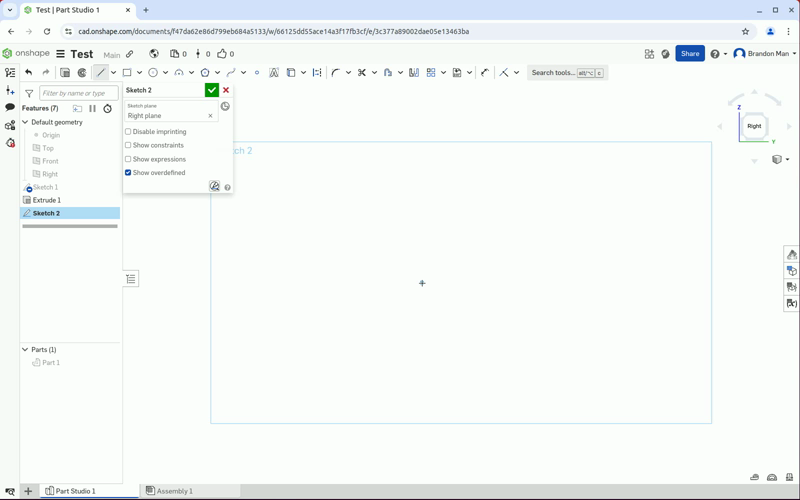
mouse_move(496, 282)
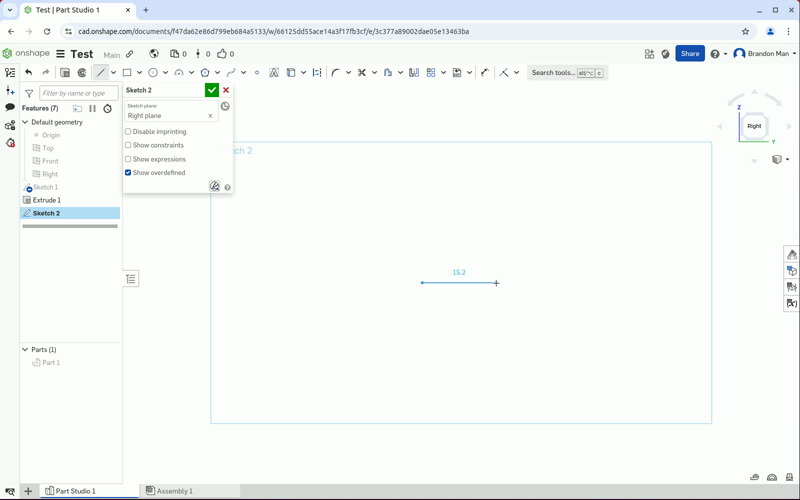
click(496, 282)
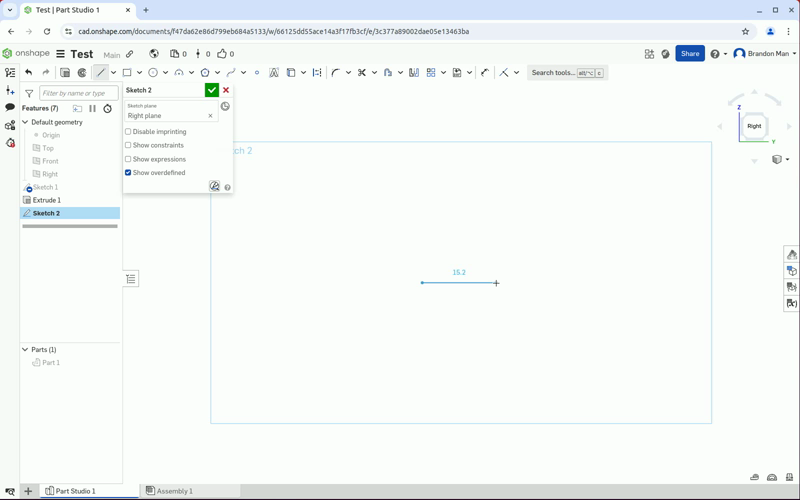
key_up(shift)
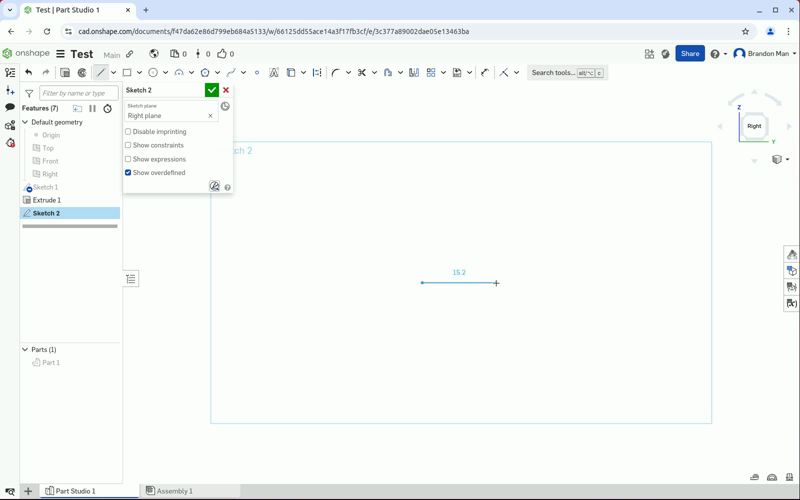
key_down(shift)
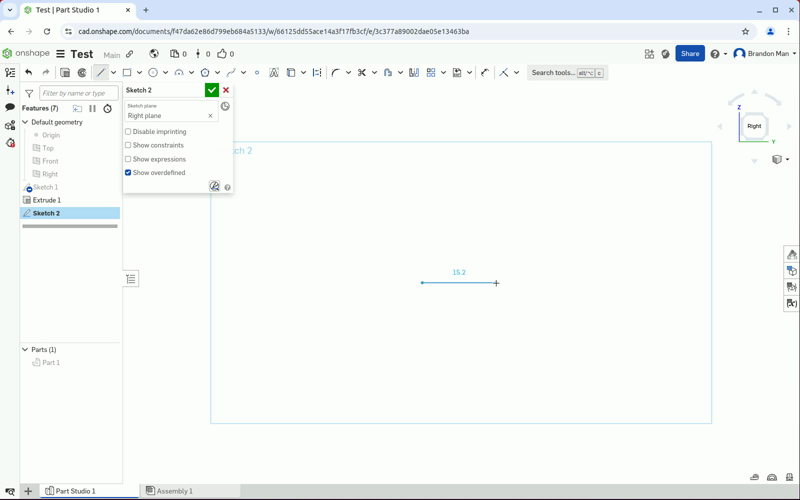
mouse_move(526, 282)
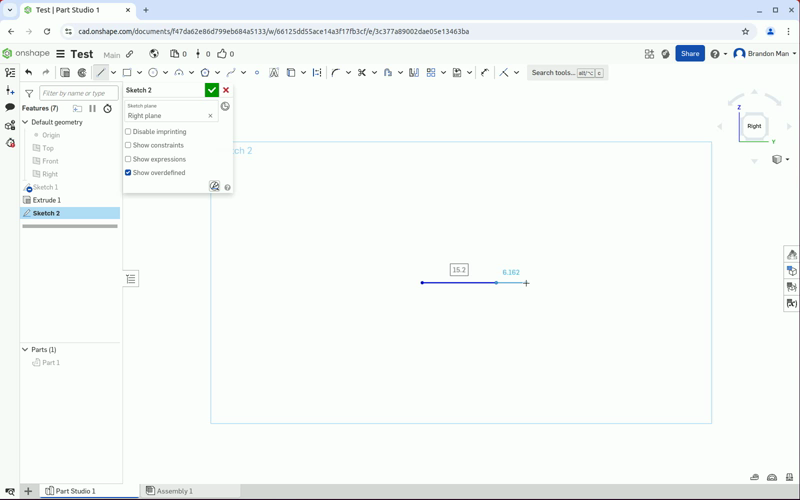
mouse_move(496, 277)
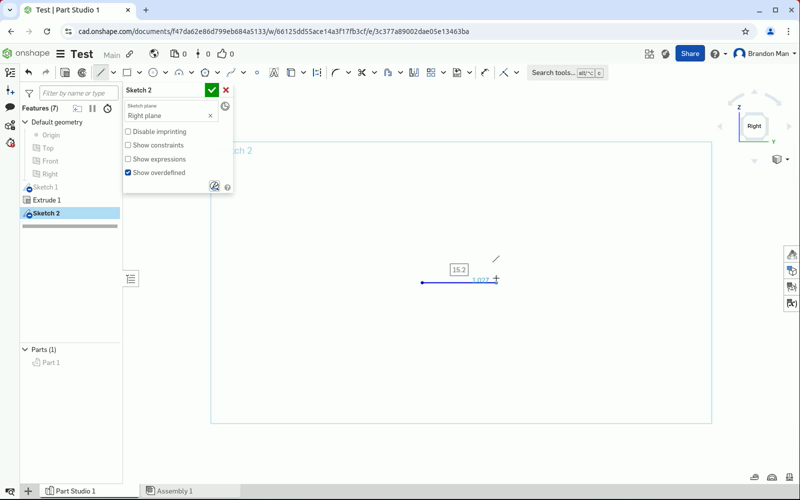
scroll(6)
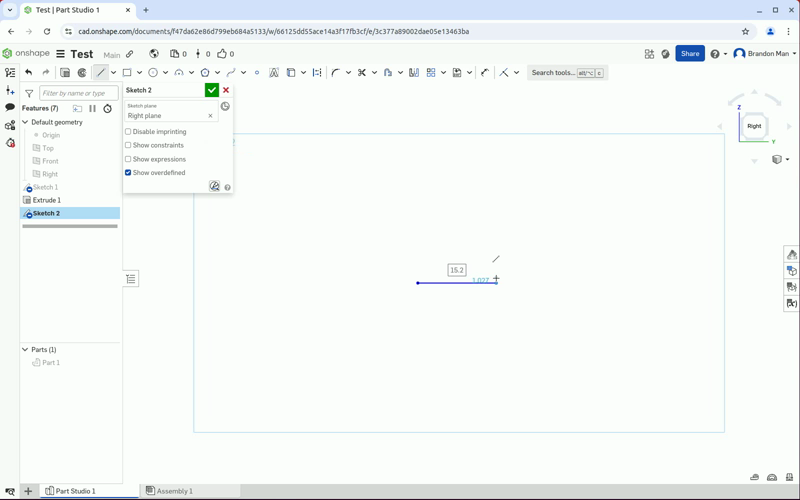
scroll(6)
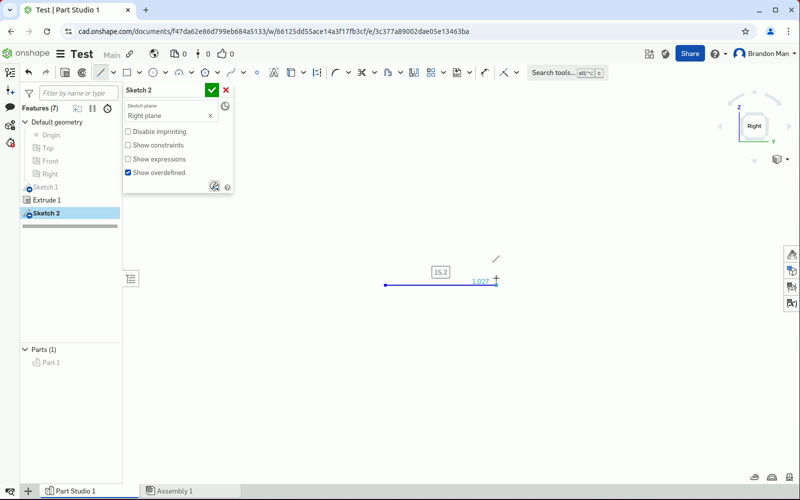
scroll(6)
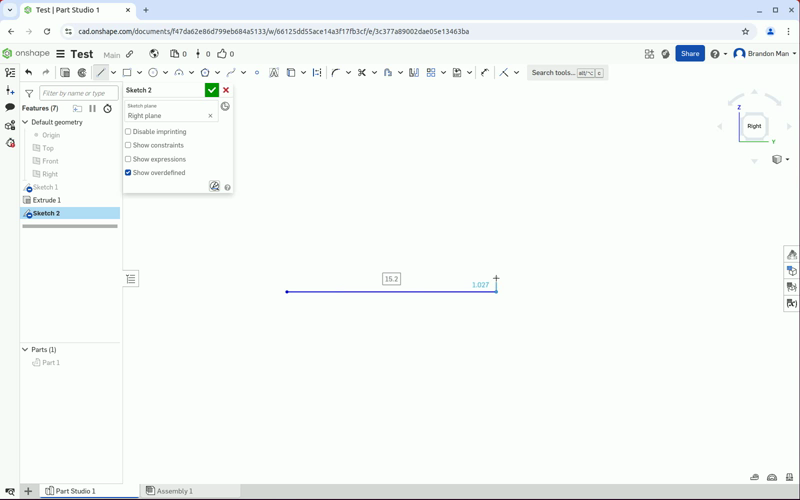
scroll(6)
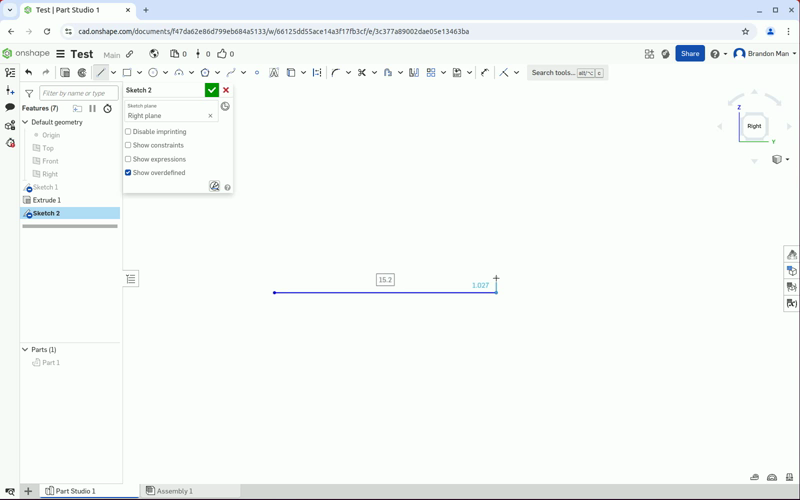
scroll(6)
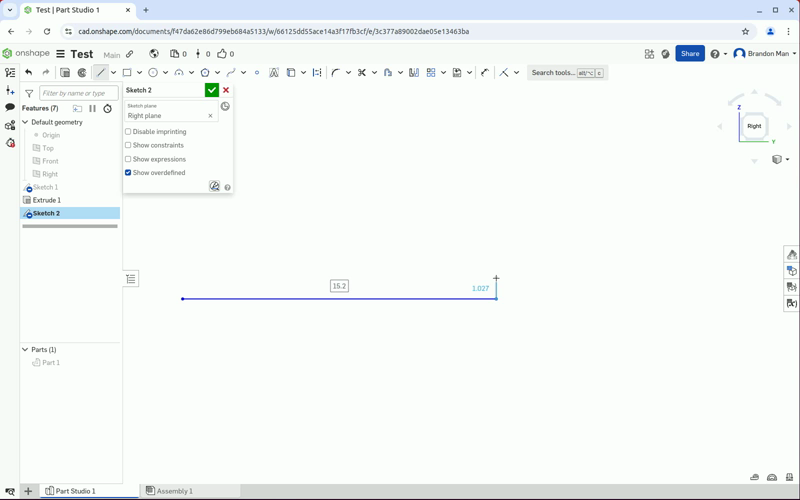
scroll(6)
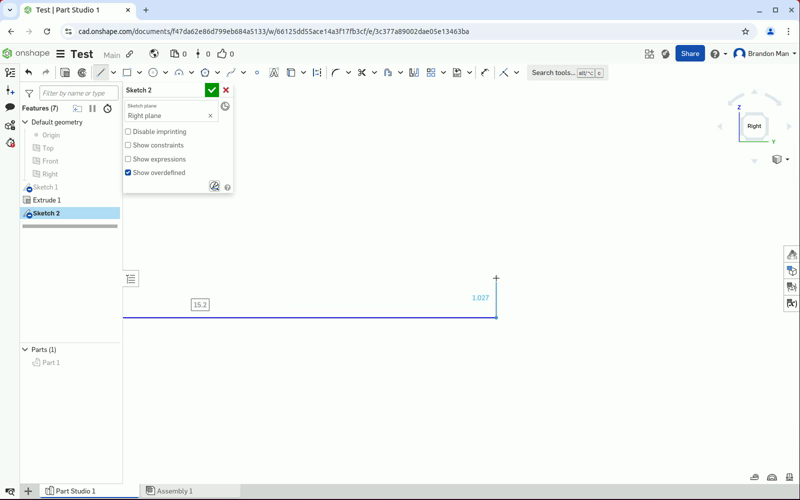
scroll(6)
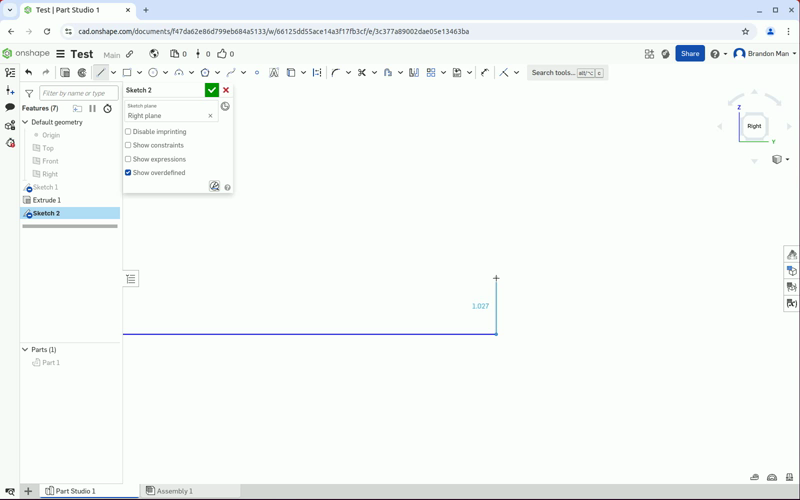
click(496, 277)
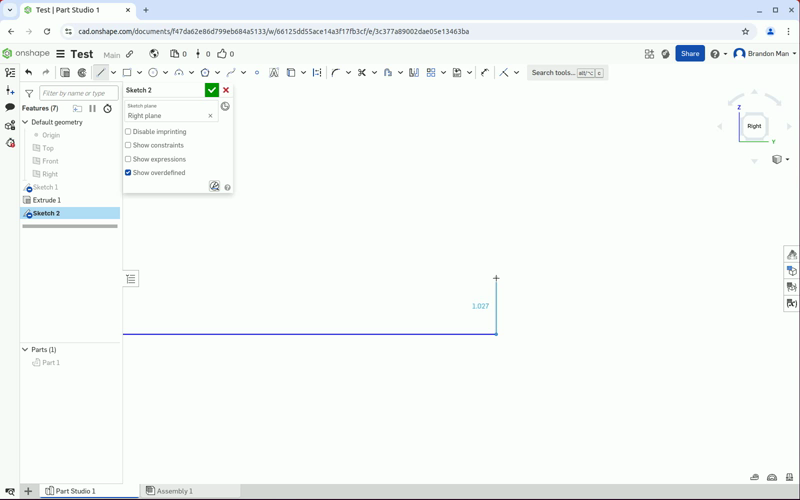
scroll(-6)
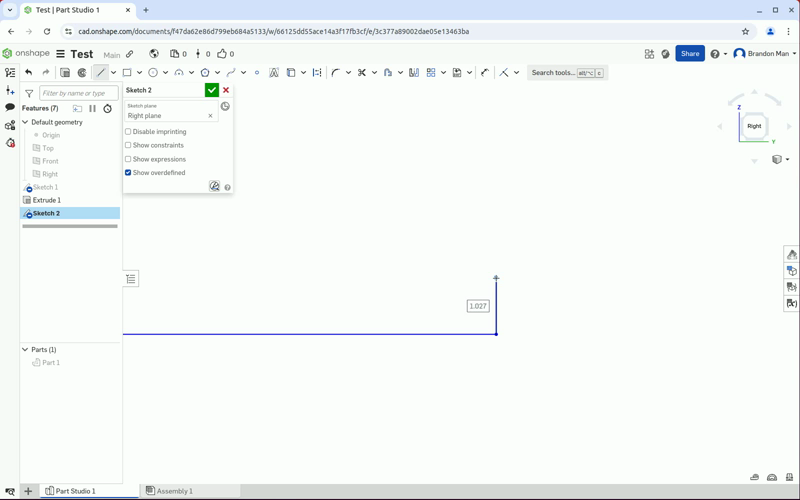
scroll(-6)
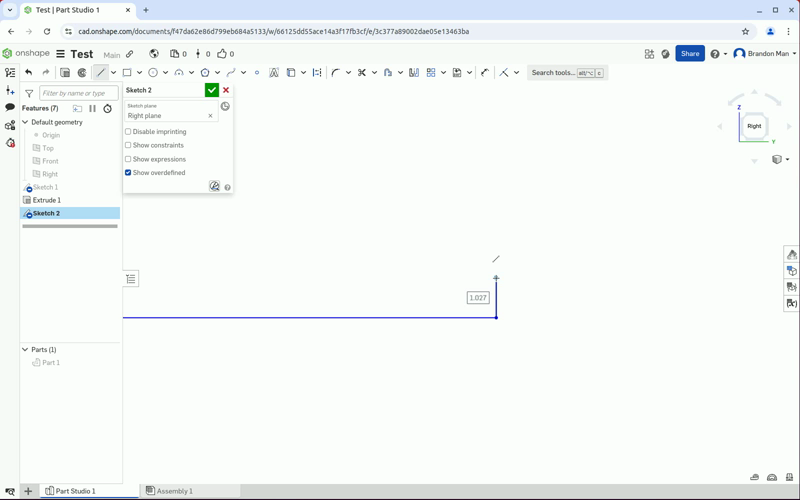
scroll(-6)
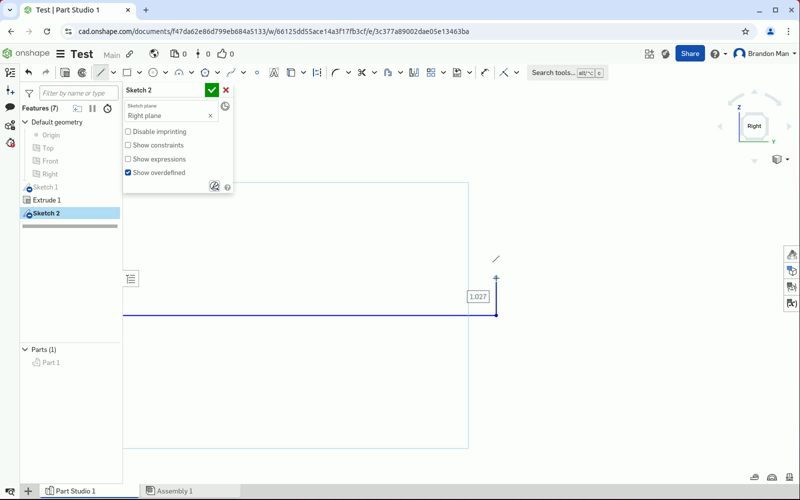
scroll(-6)
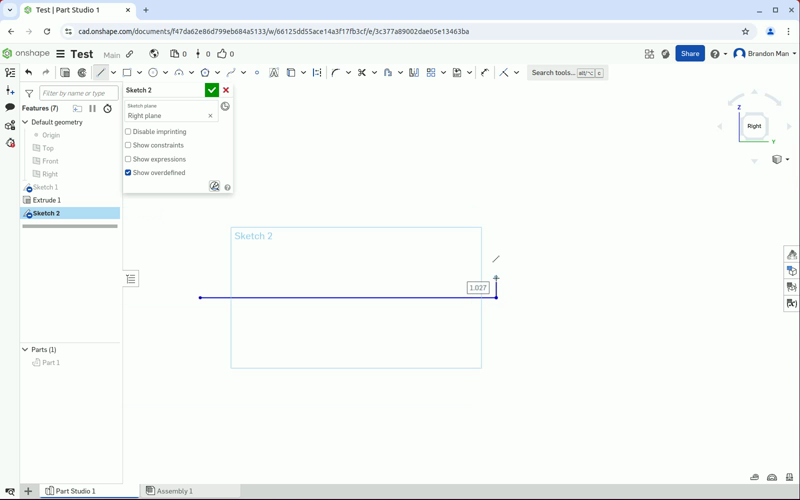
scroll(-6)
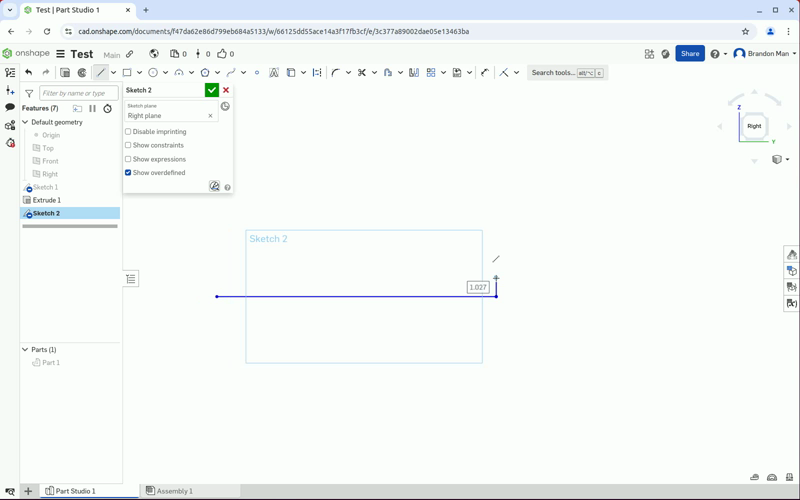
scroll(-6)
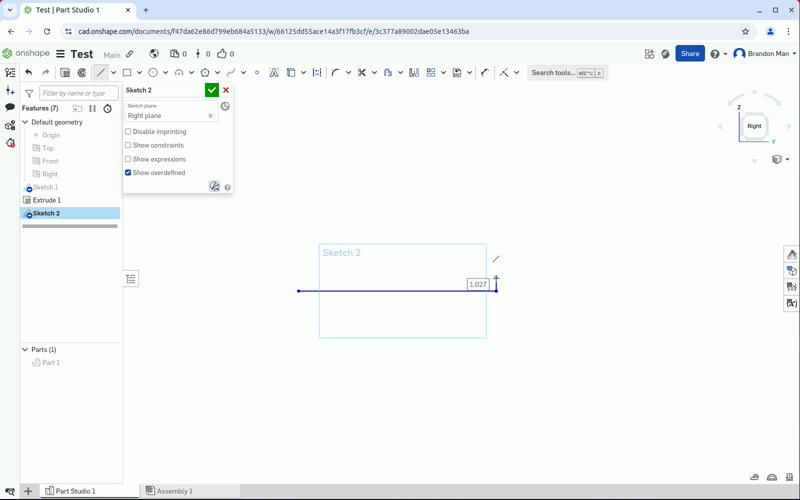
scroll(-6)
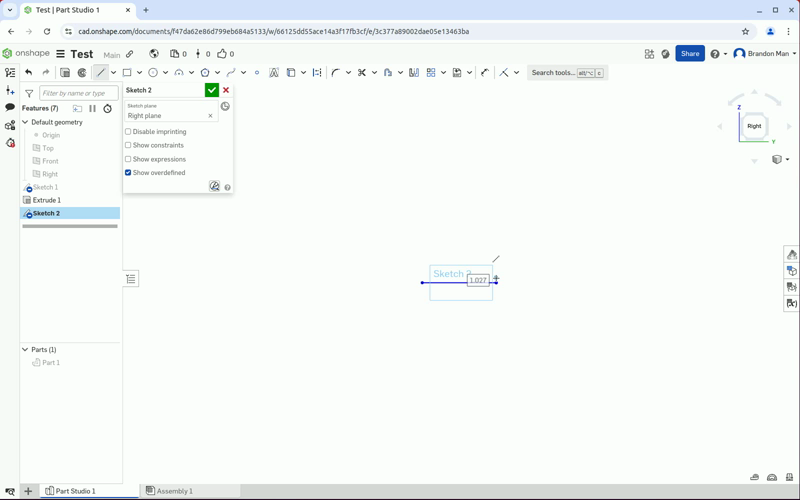
key_up(shift)
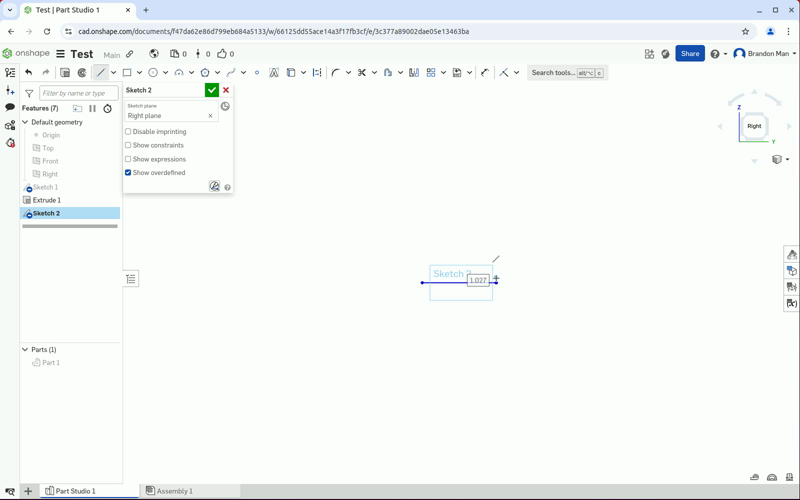
key_down(shift)
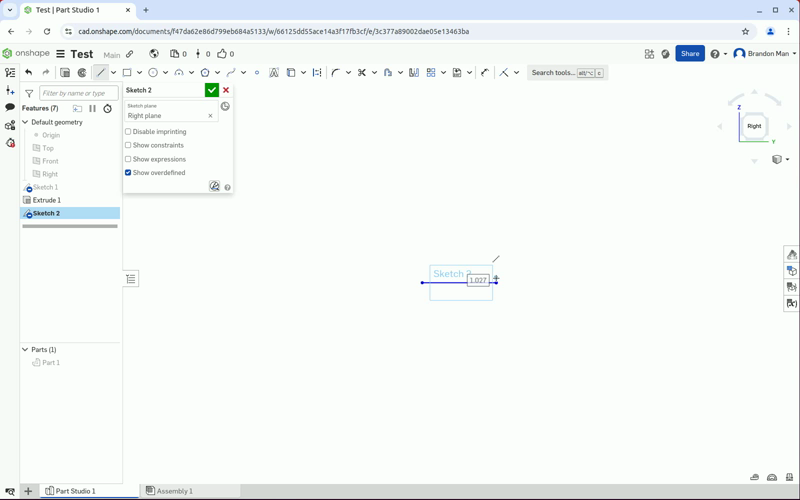
mouse_move(422, 277)
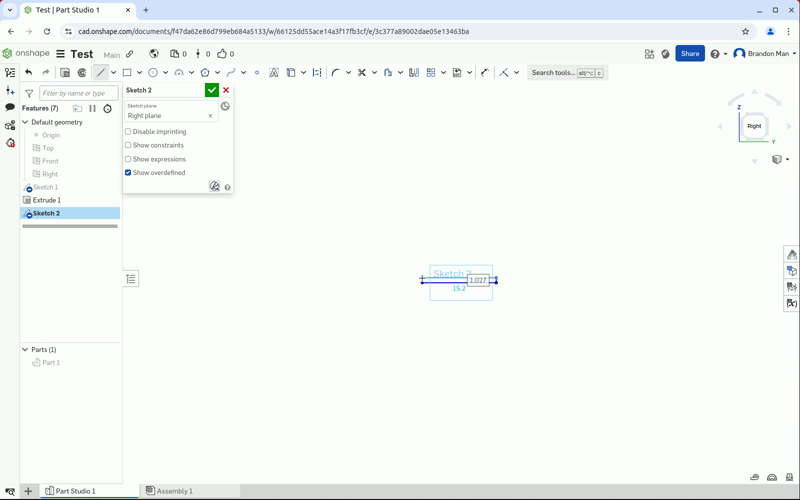
click(422, 277)
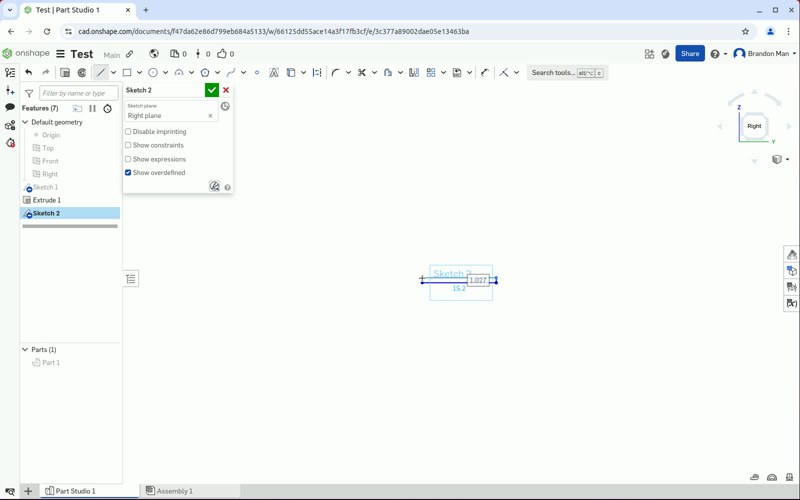
key_up(shift)
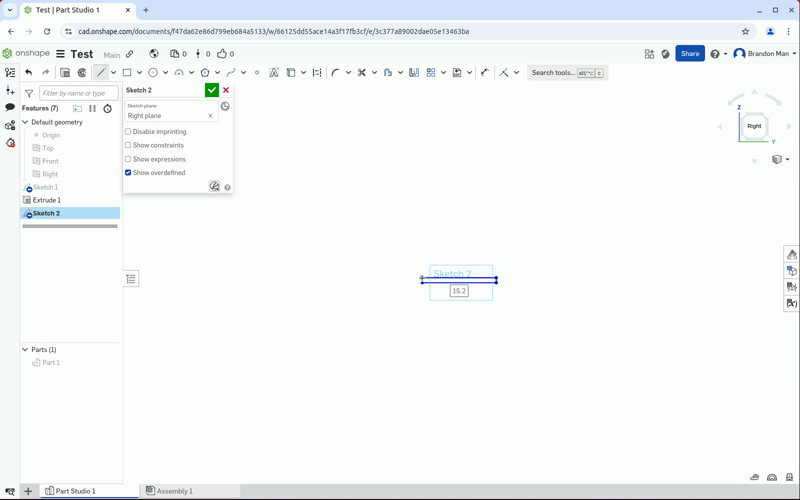
mouse_move(452, 277)
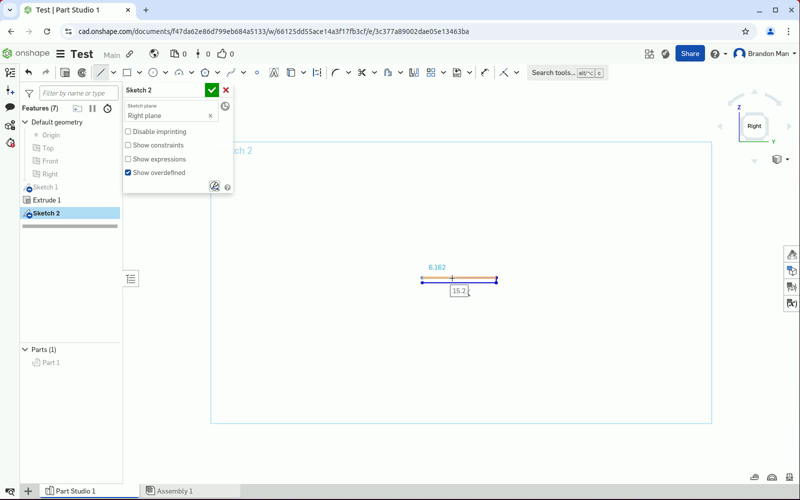
key_down(shift)
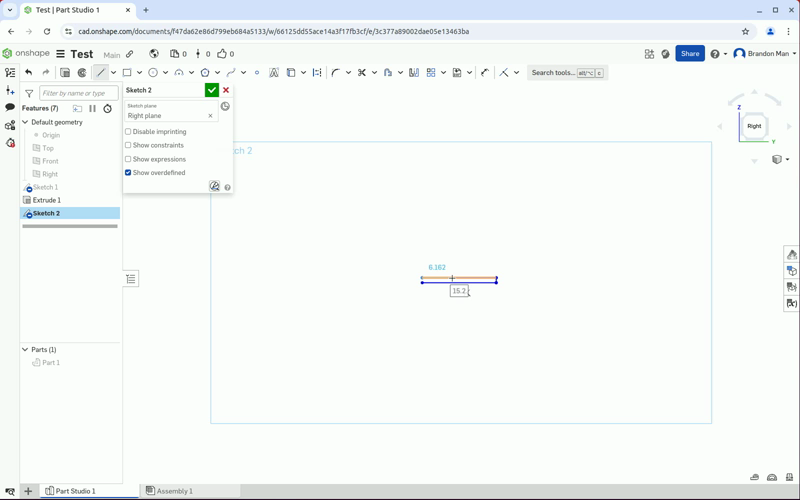
mouse_move(422, 282)
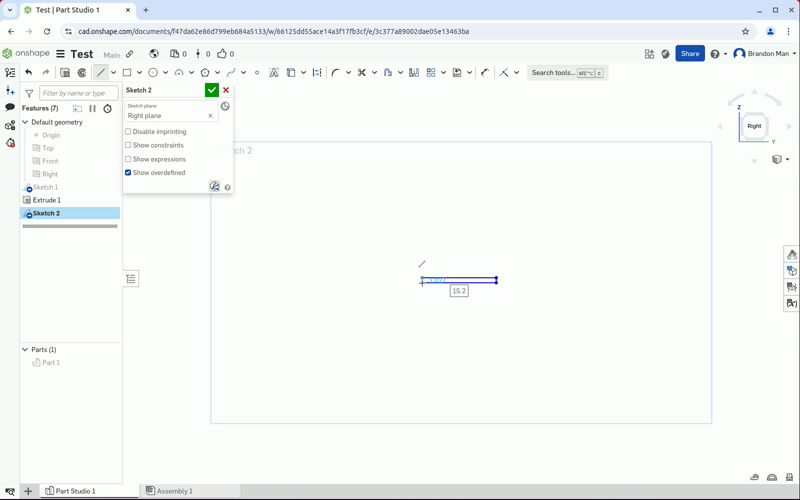
scroll(6)
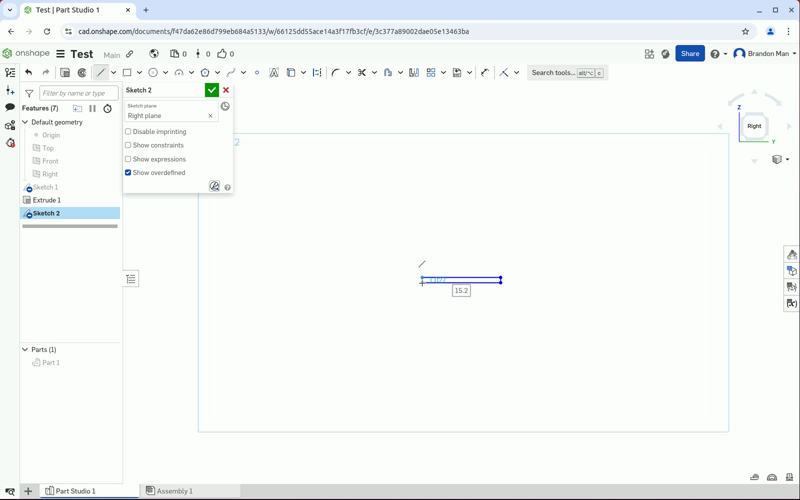
scroll(6)
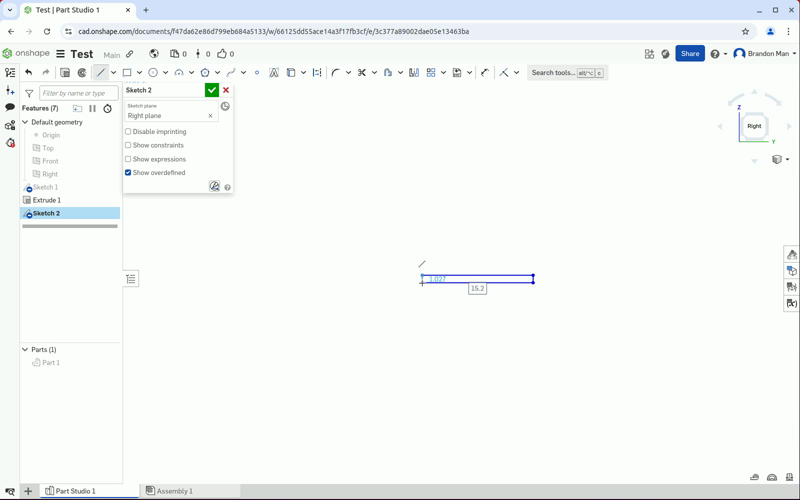
scroll(6)
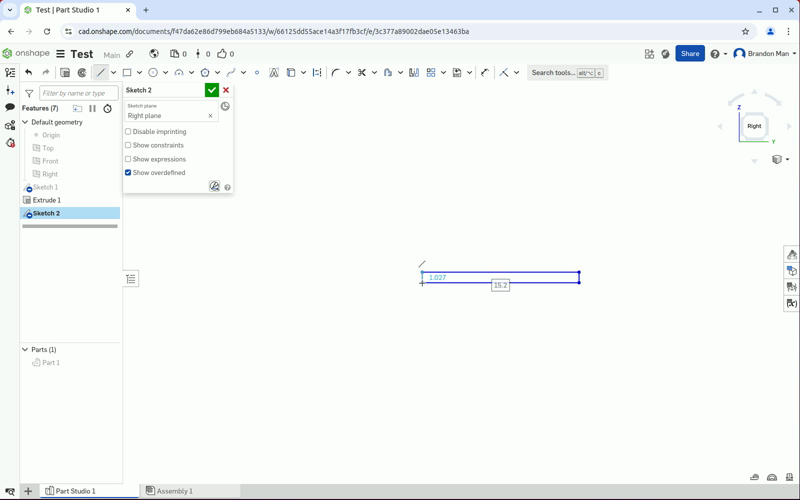
scroll(6)
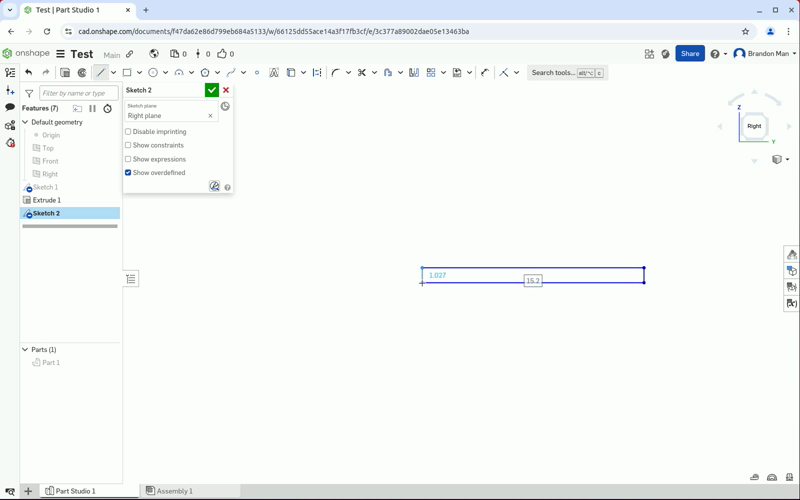
scroll(6)
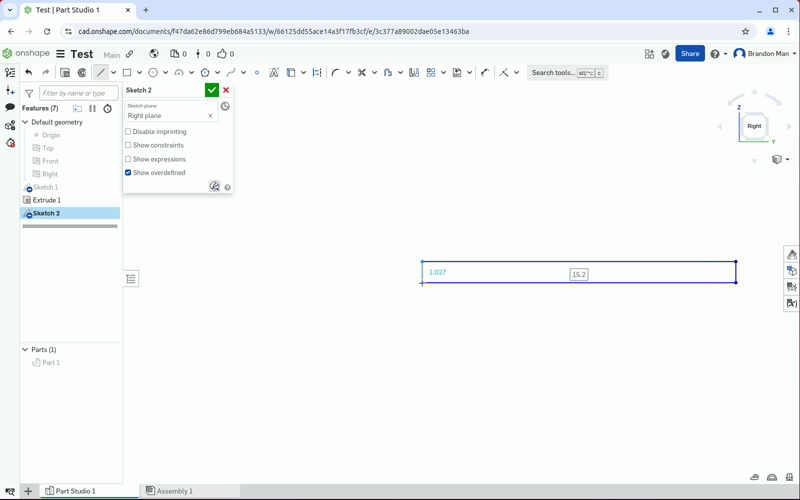
scroll(6)
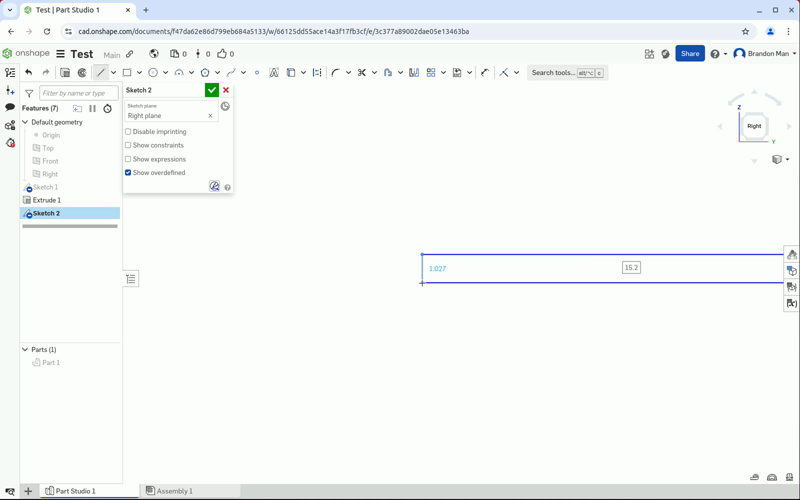
scroll(6)
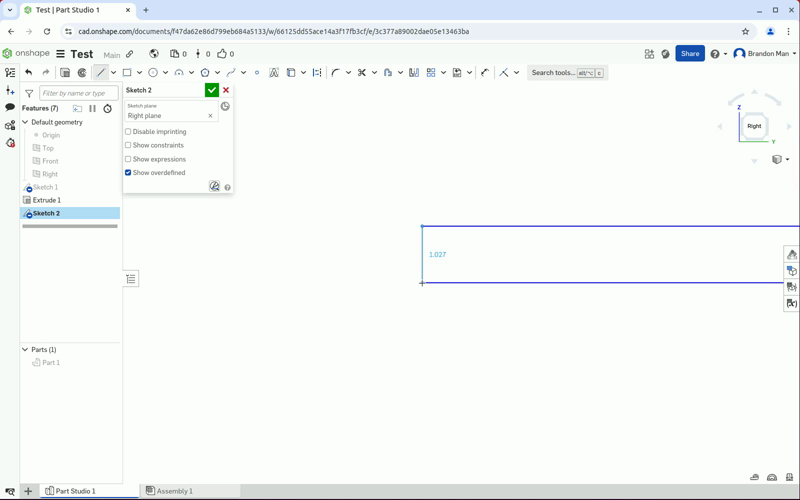
key_up(shift)
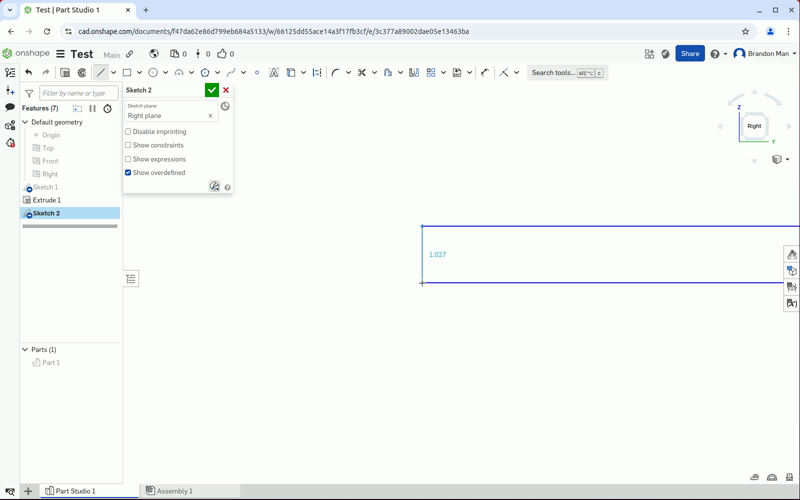
click(422, 282)
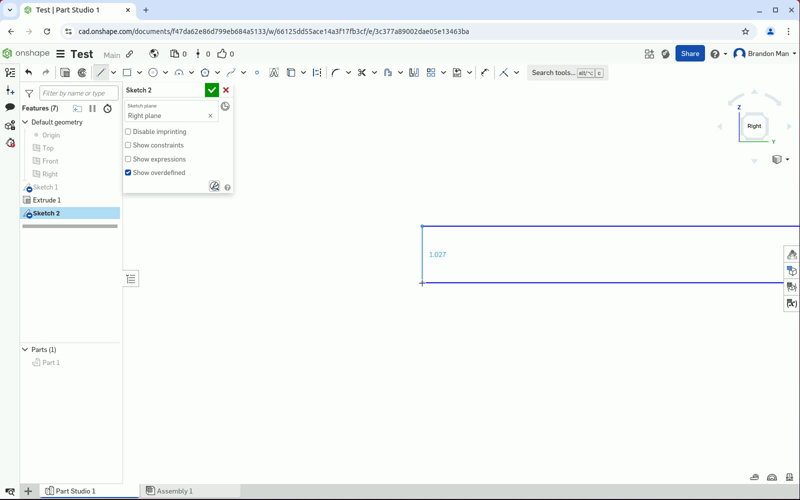
scroll(-6)
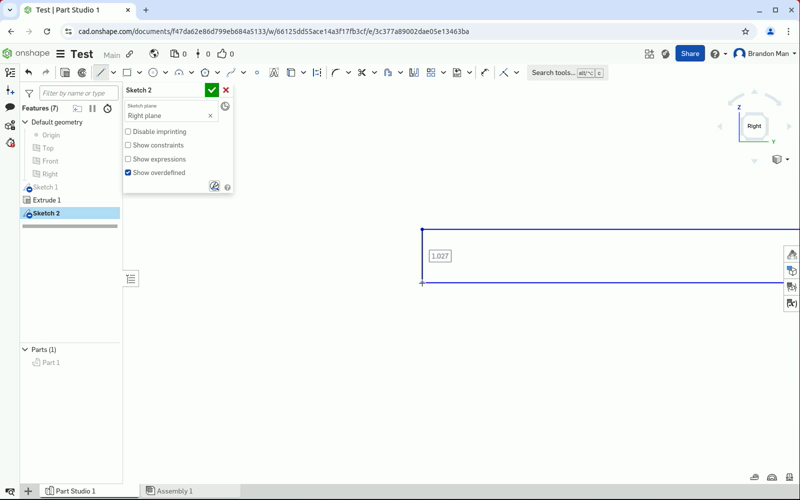
scroll(-6)
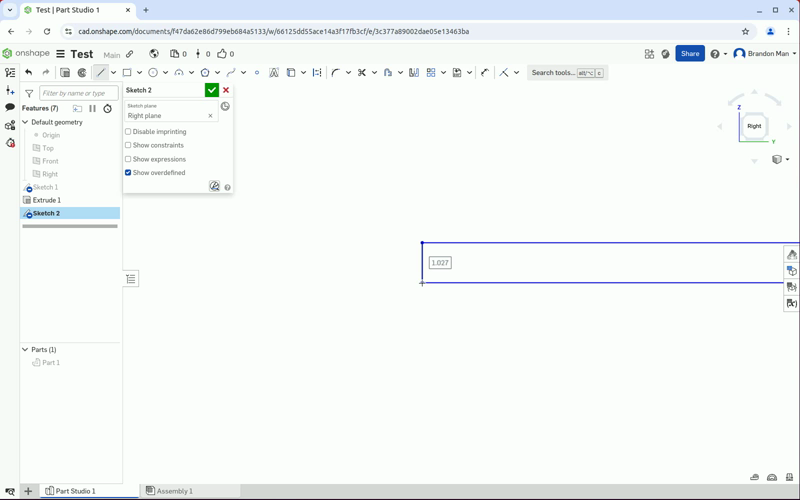
scroll(-6)
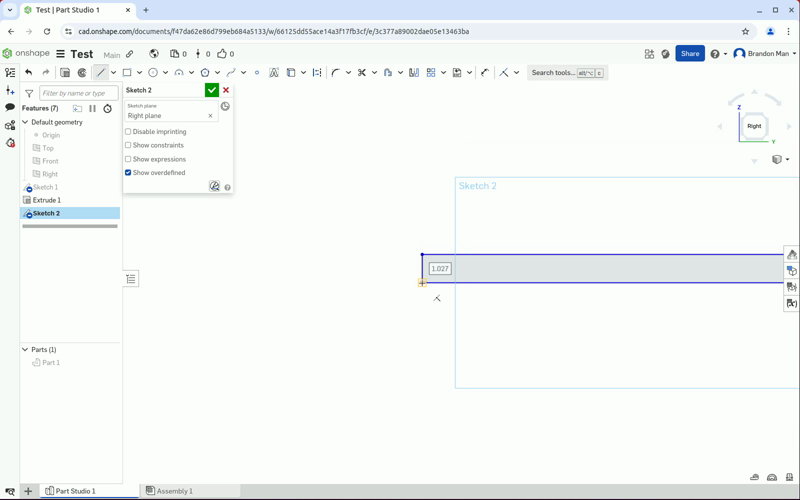
scroll(-6)
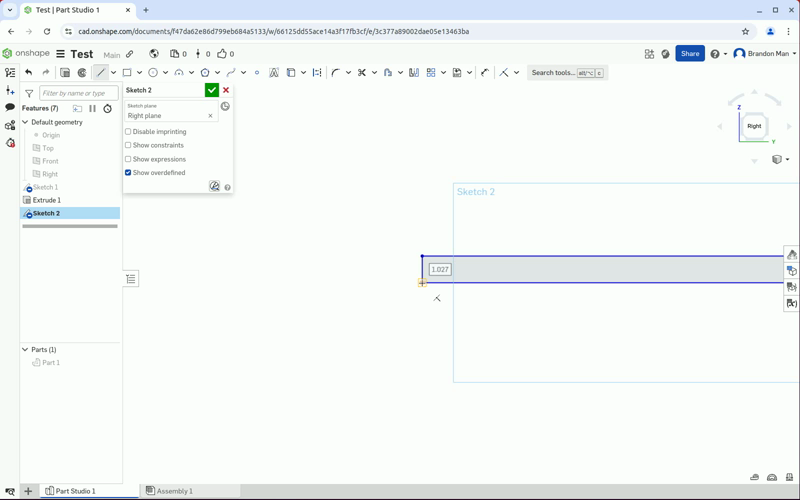
scroll(-6)
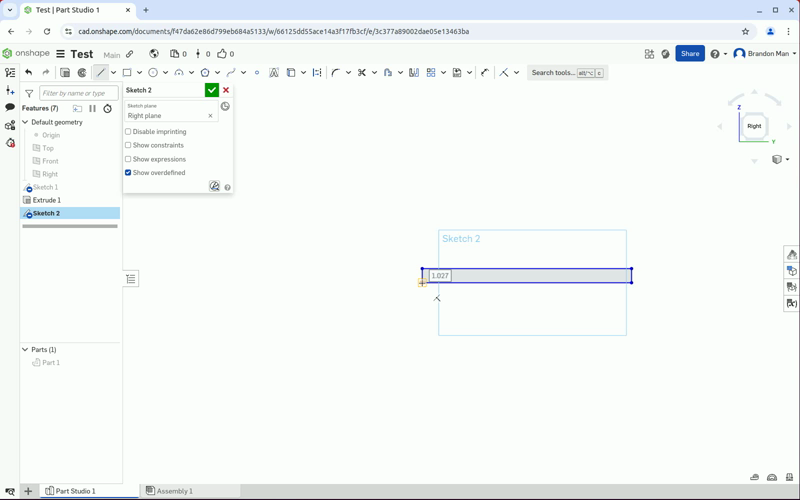
scroll(-6)
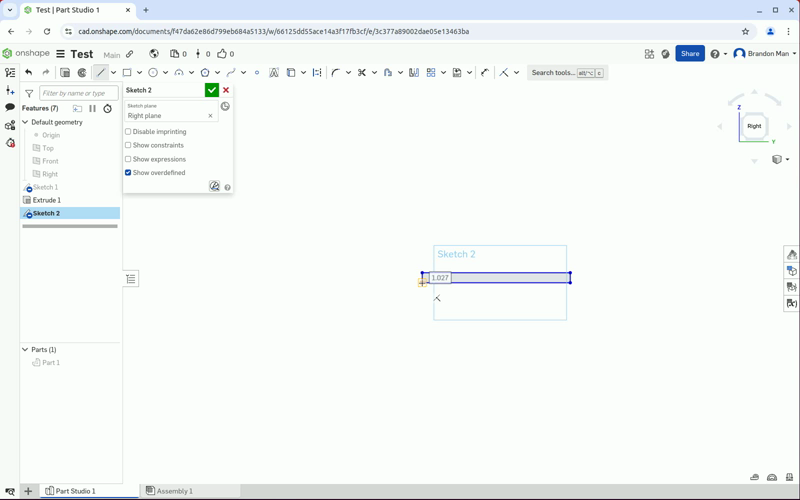
scroll(-6)
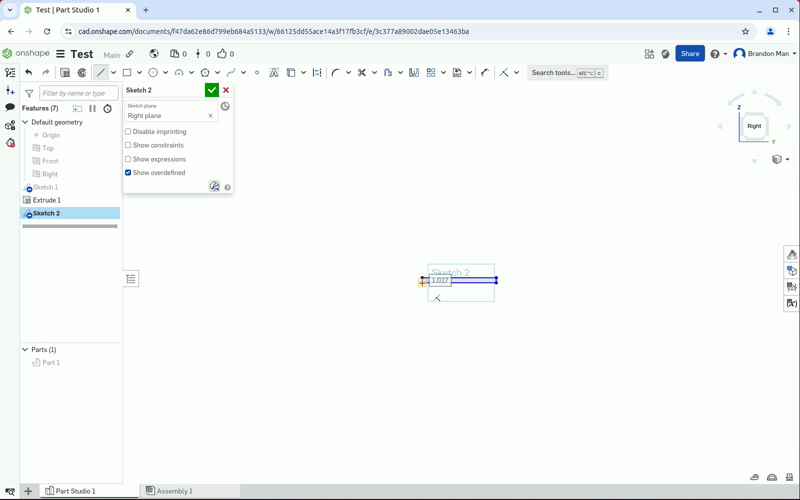
key(esc)
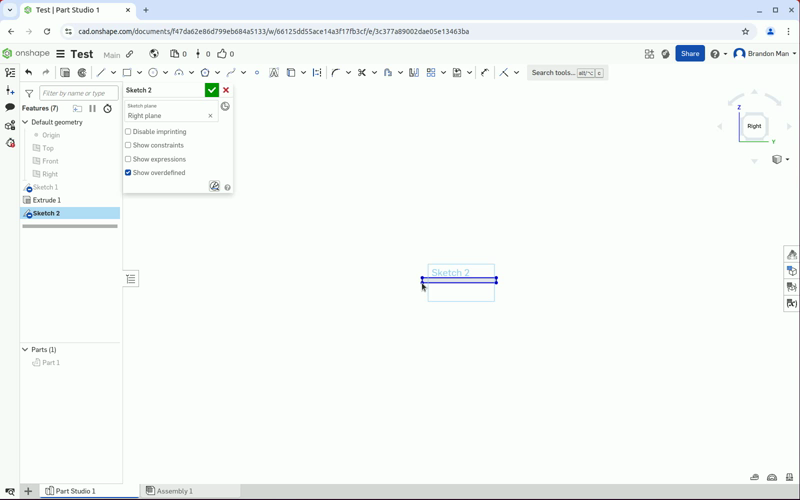
mouse_move(445, 280)
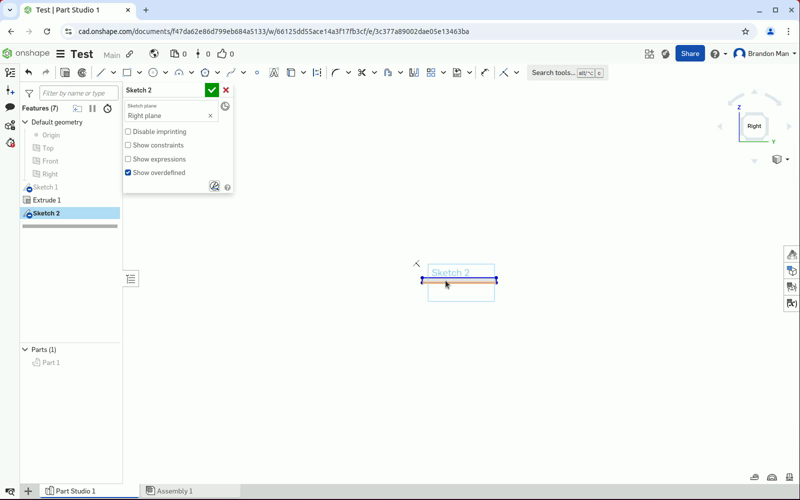
scroll(6)
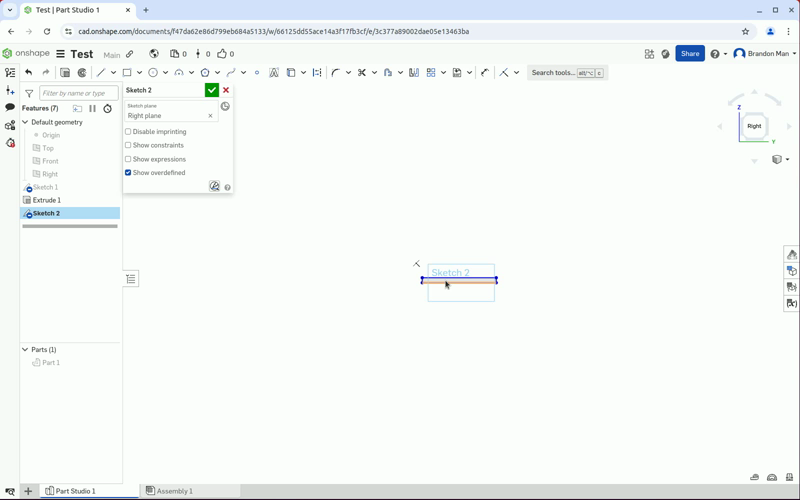
scroll(6)
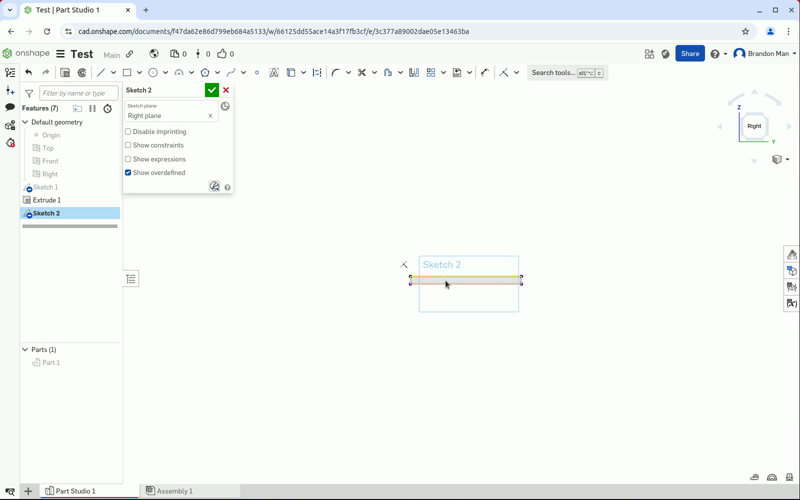
scroll(6)
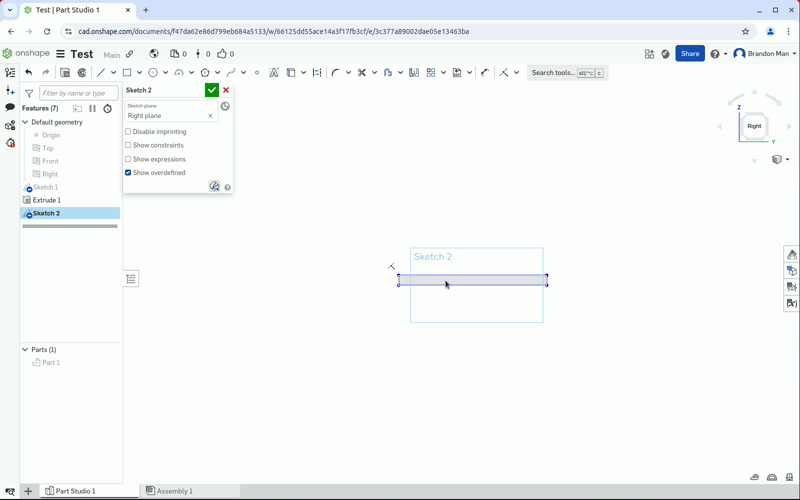
scroll(6)
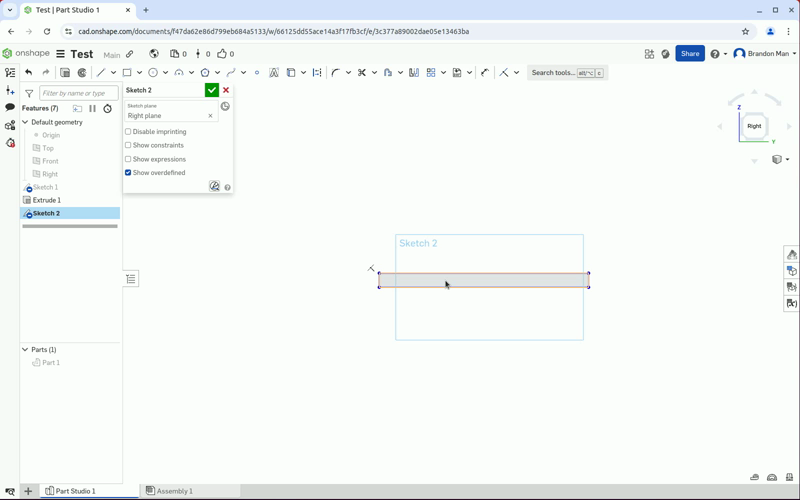
scroll(6)
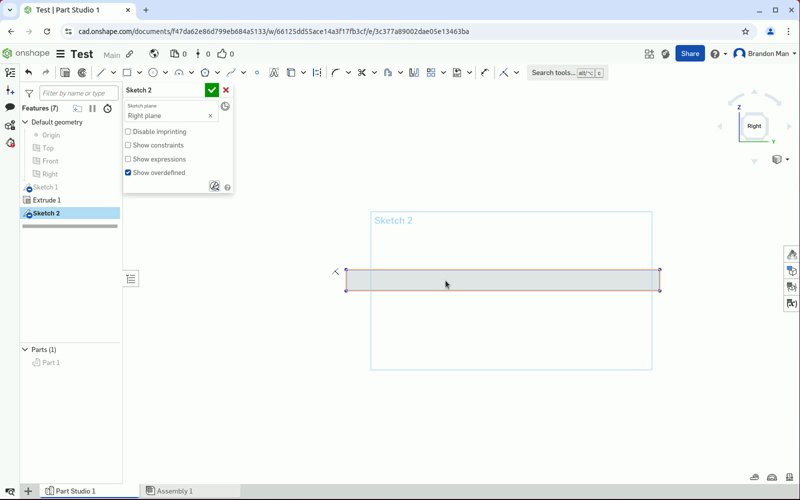
scroll(6)
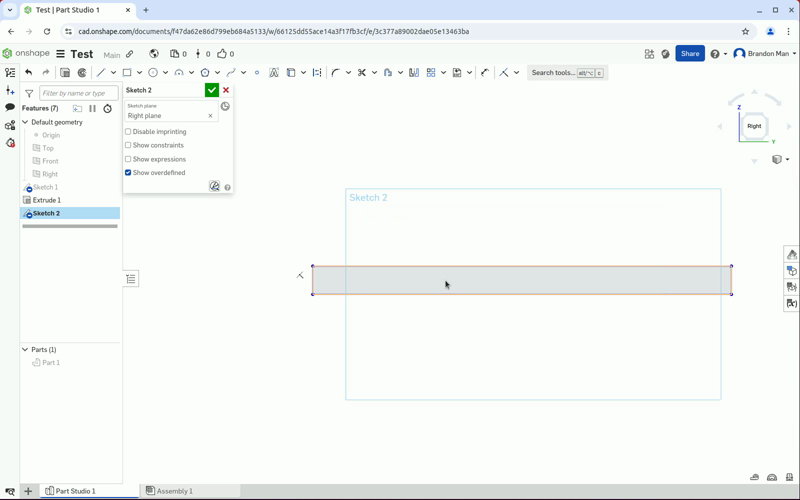
scroll(6)
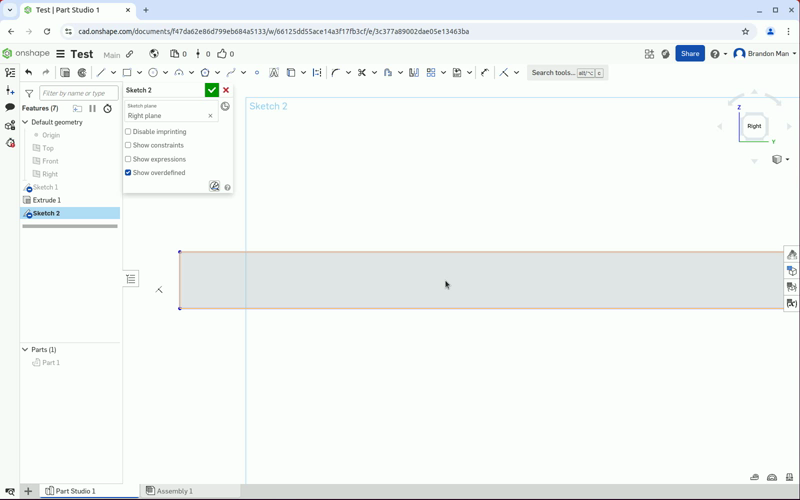
click(445, 280)
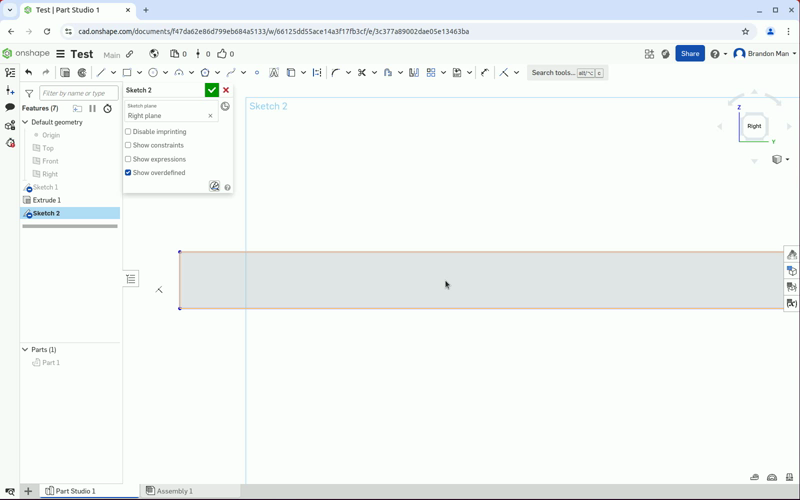
scroll(-6)
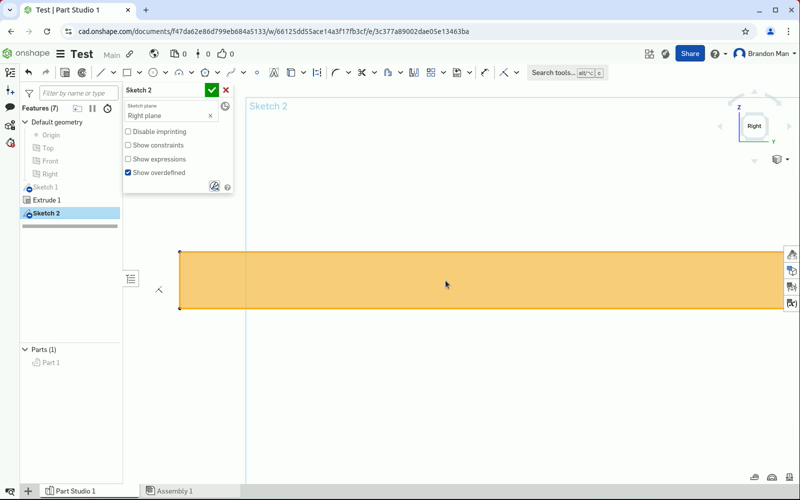
scroll(-6)
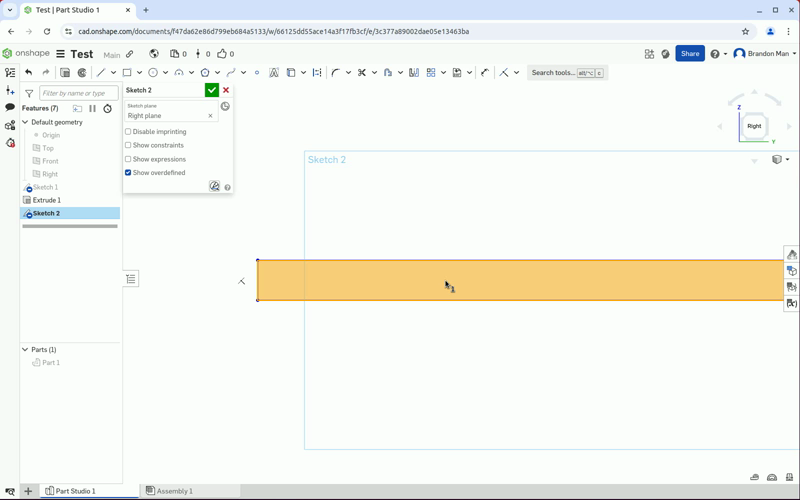
scroll(-6)
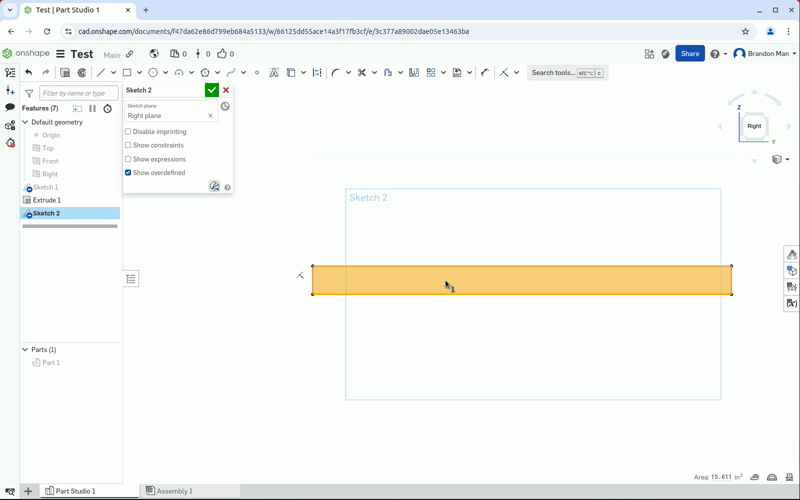
scroll(-6)
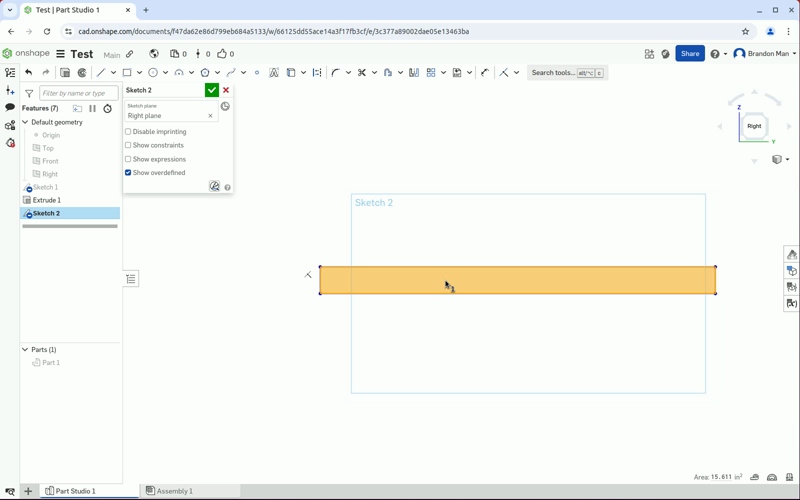
scroll(-6)
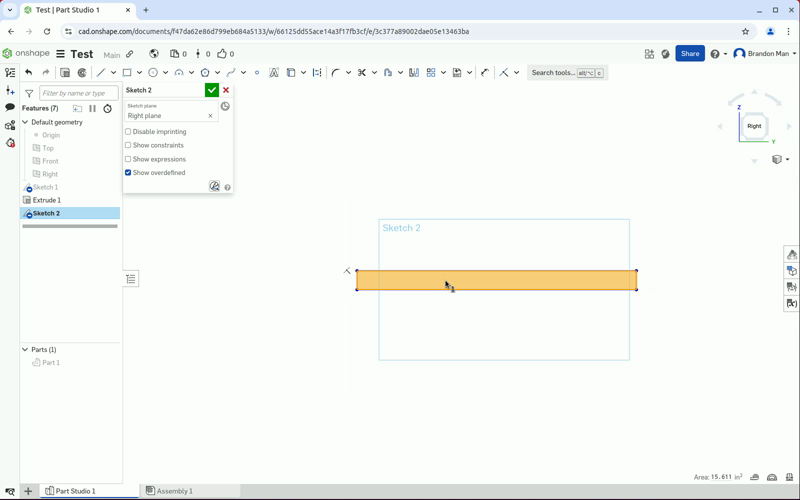
scroll(-6)
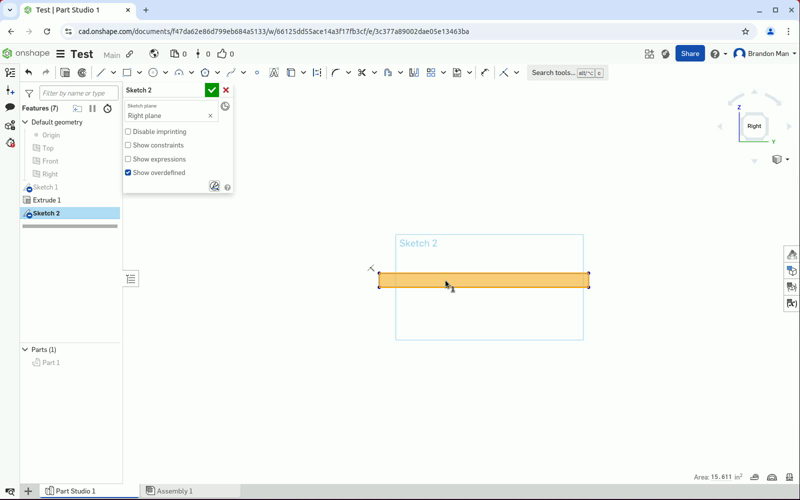
scroll(-6)
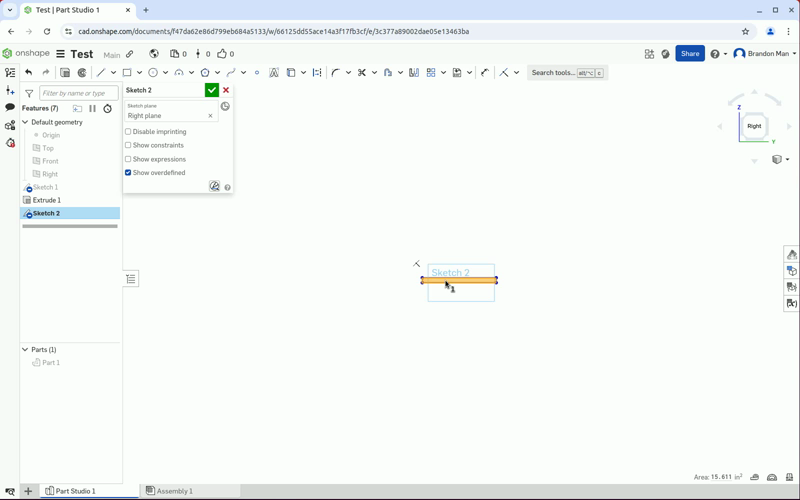
mouse_move(73, 352)
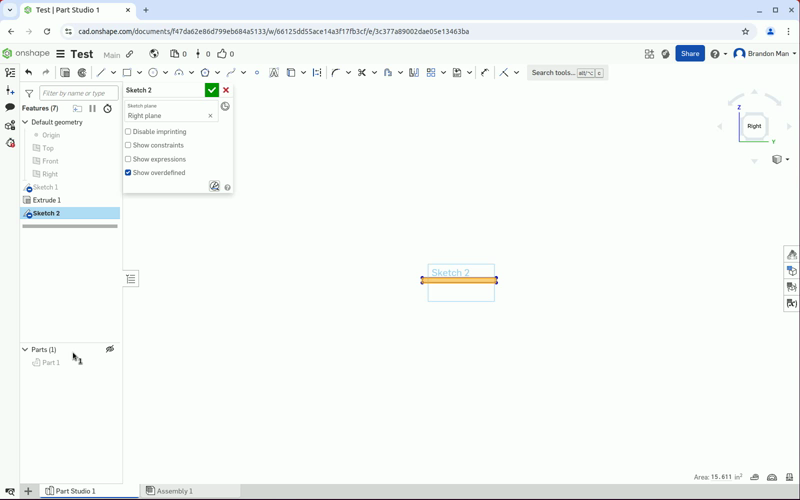
key(shift+y)
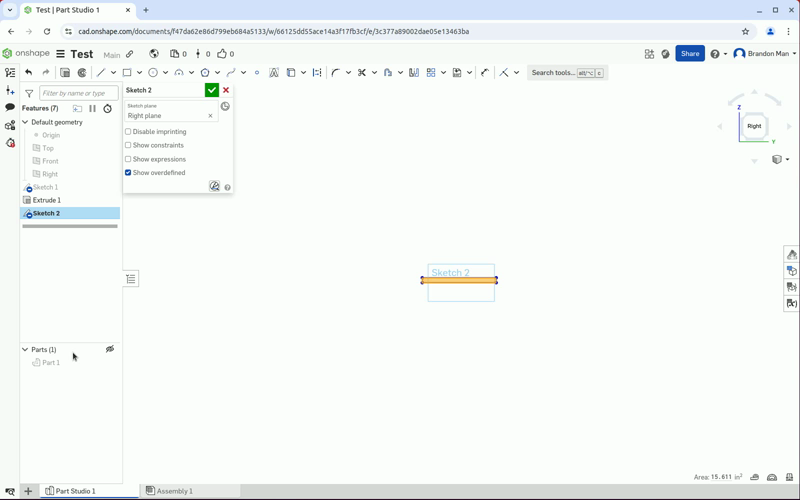
key(shift+e)
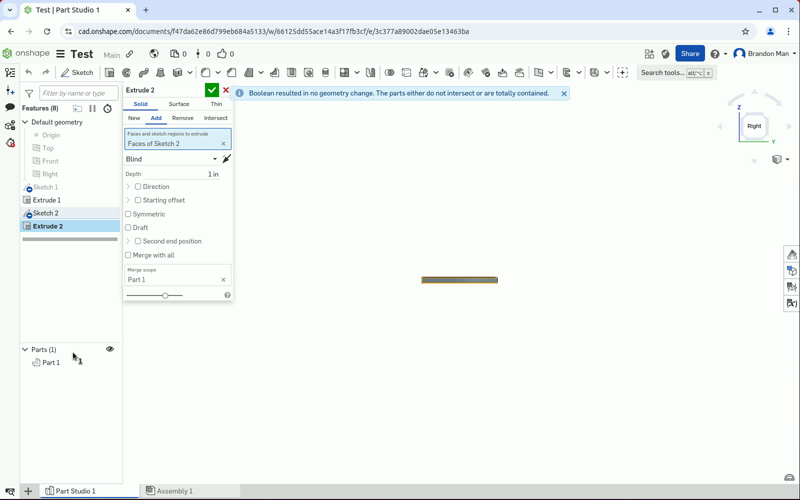
mouse_move(143, 106)
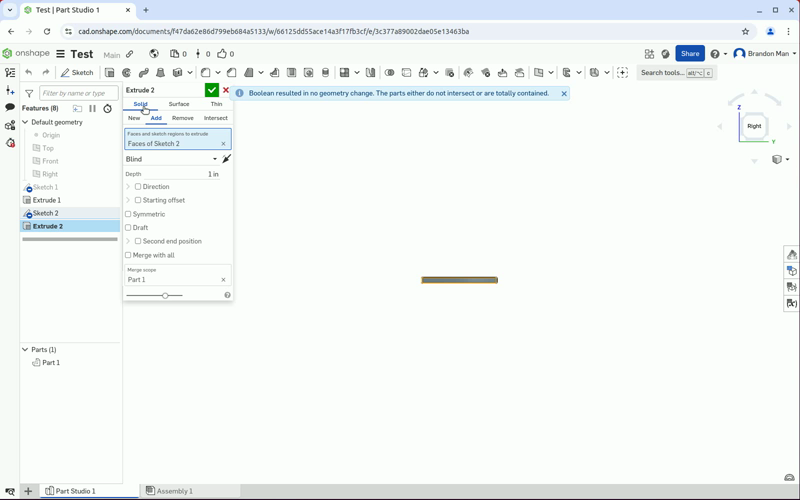
click(143, 106)
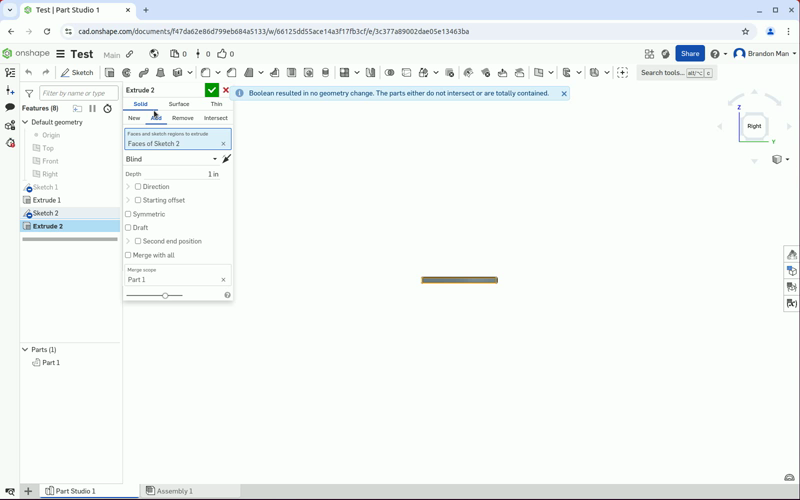
mouse_move(186, 120)
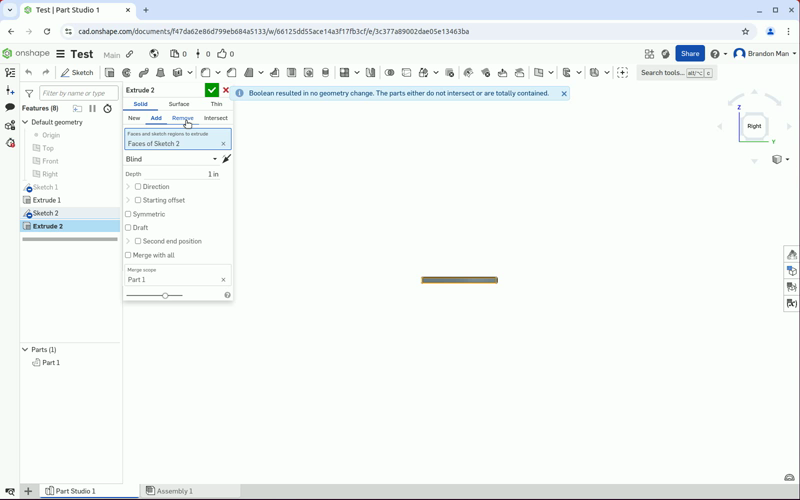
click(186, 120)
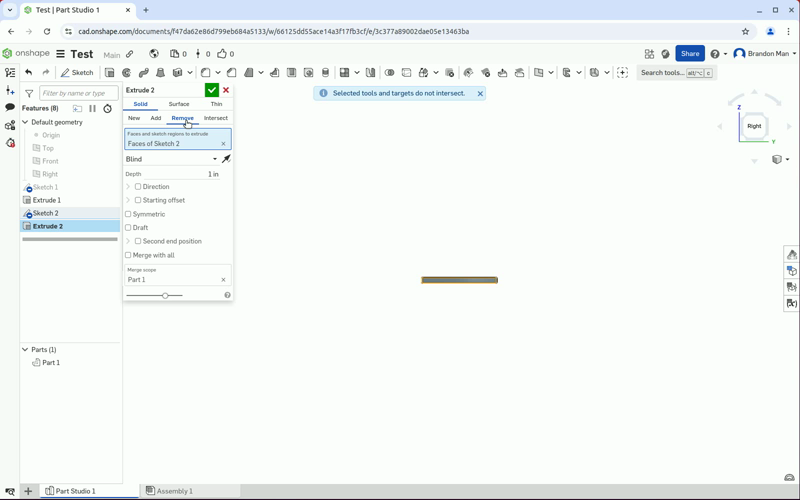
key(tab, 4)
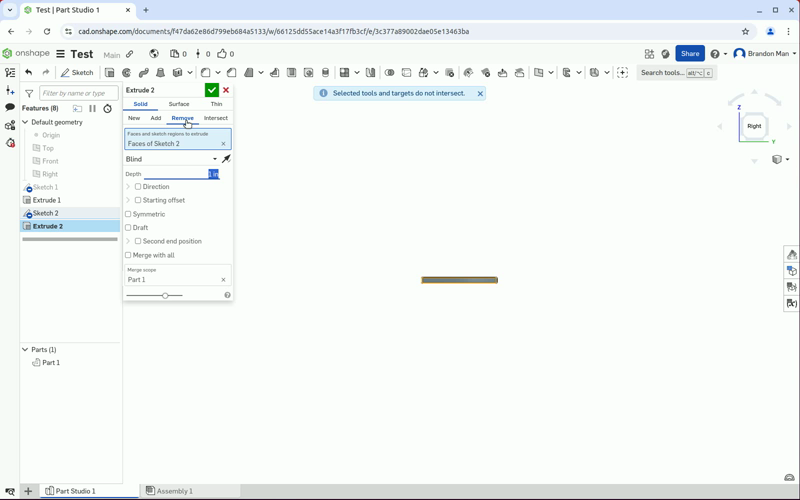
text(-23.83)
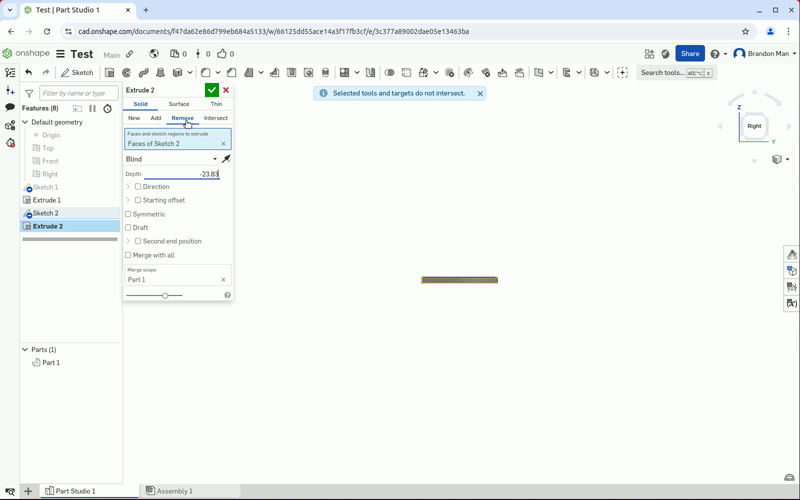
key(tab, 6)
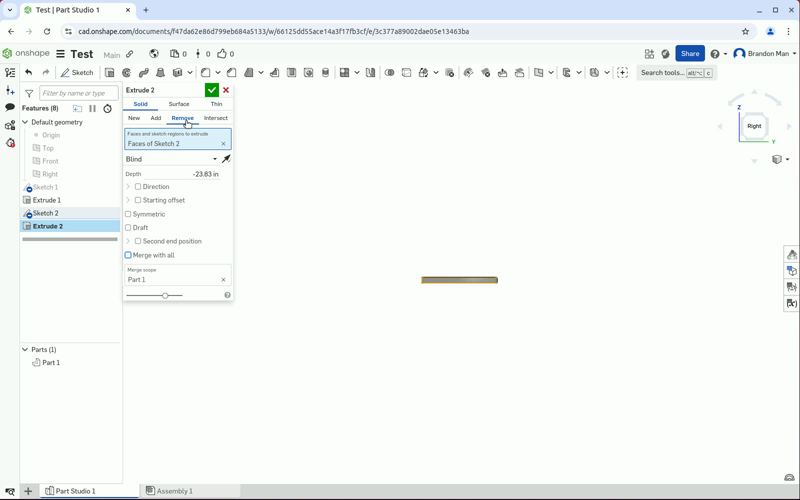
key(space)
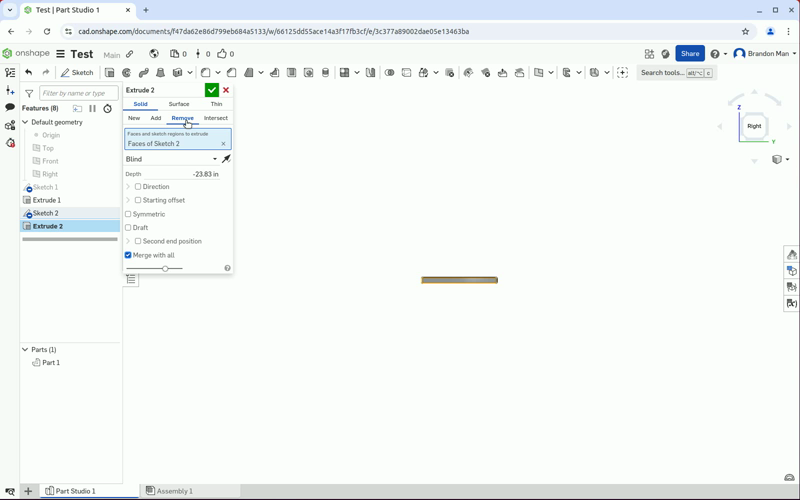
key(enter)
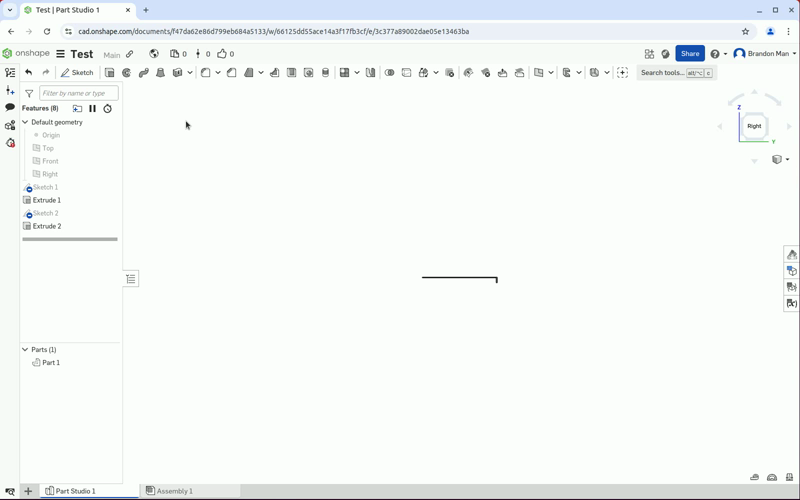
key(shift+h)
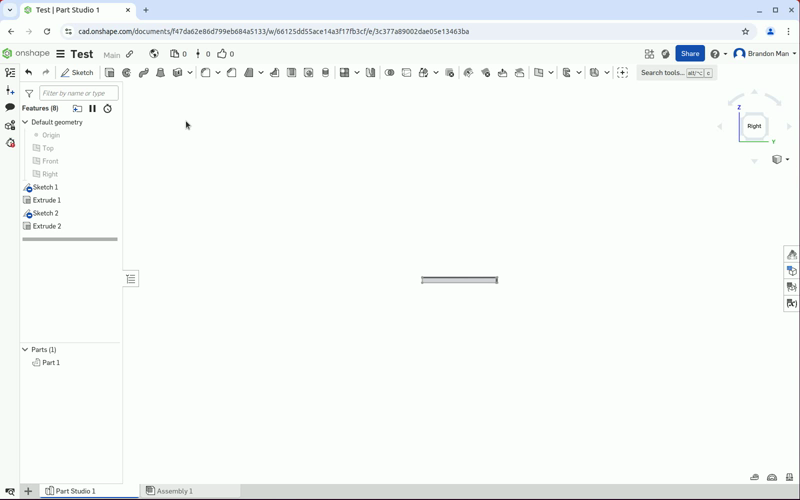
key(shift+h)
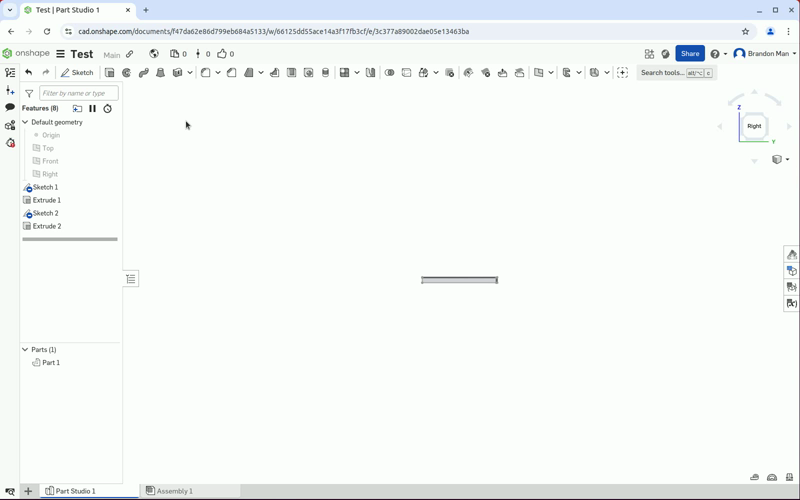
key(shift+7)
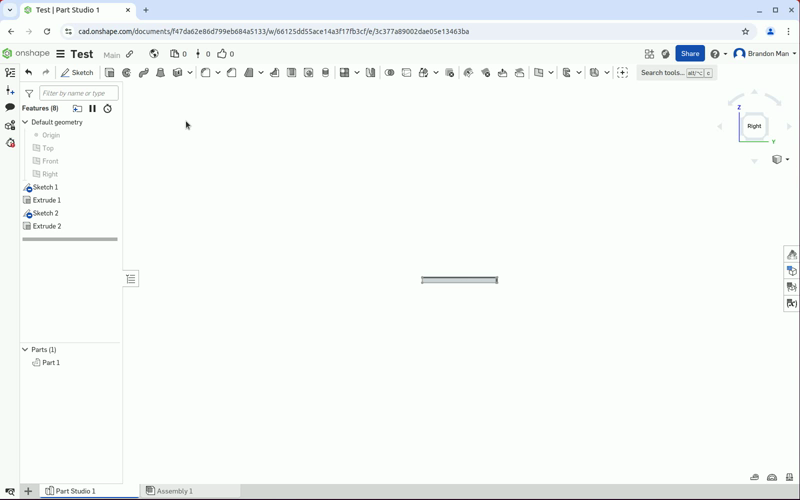
key(right, 2)
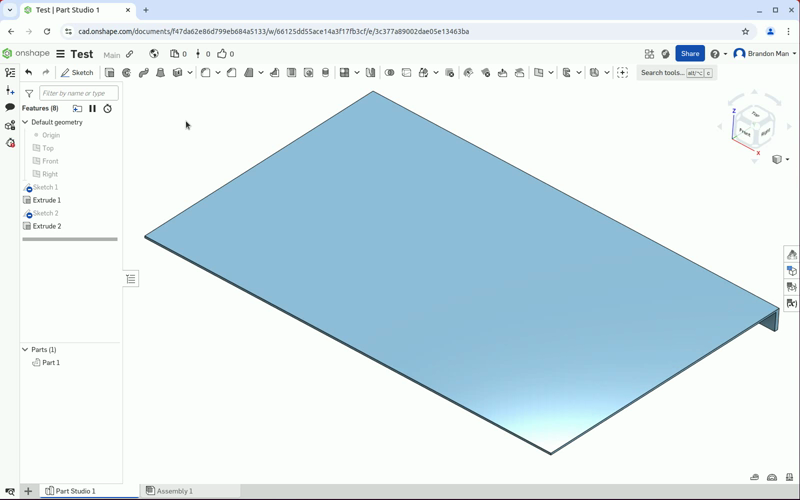
key(down, 2)
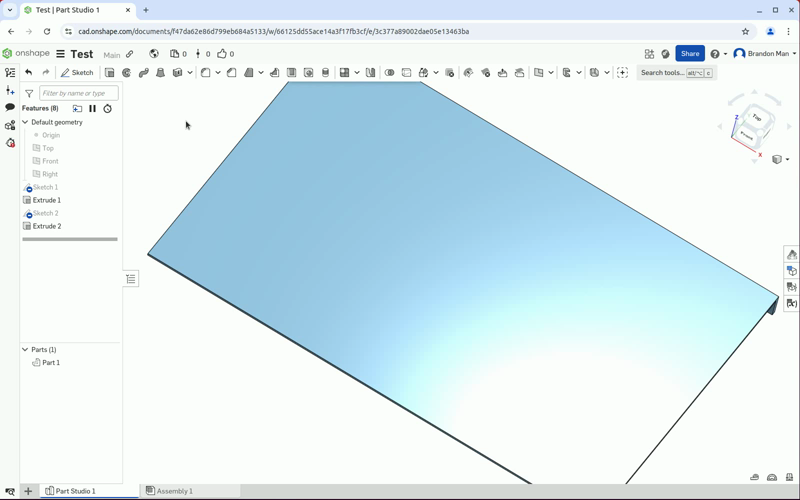
key(up, 2)
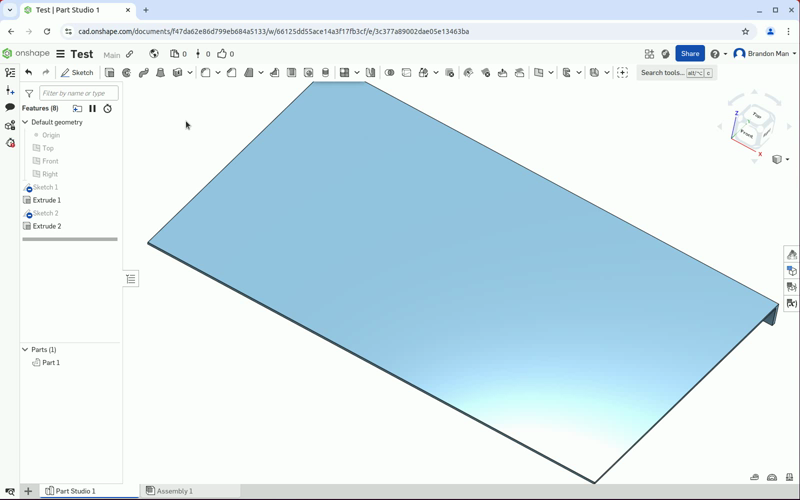
key(left, 2)
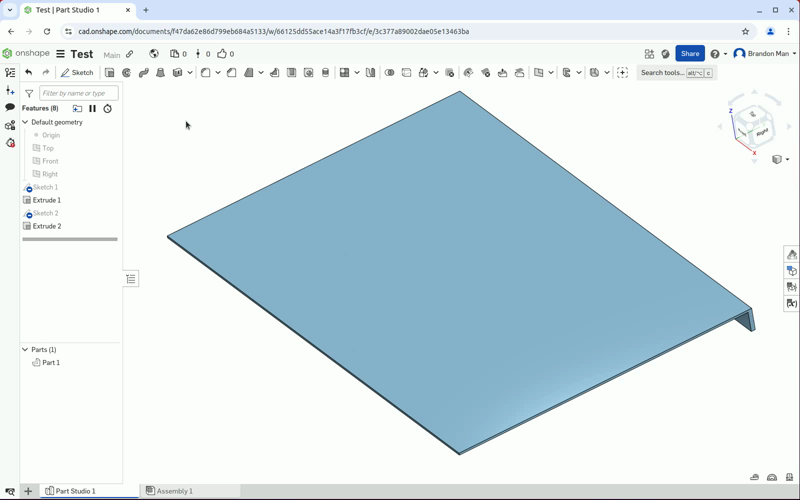
mouse_move(73, 189)
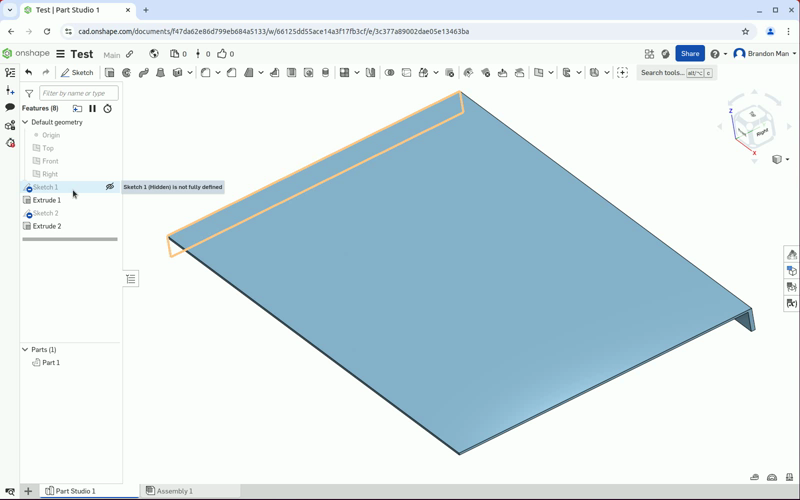
click(73, 189)